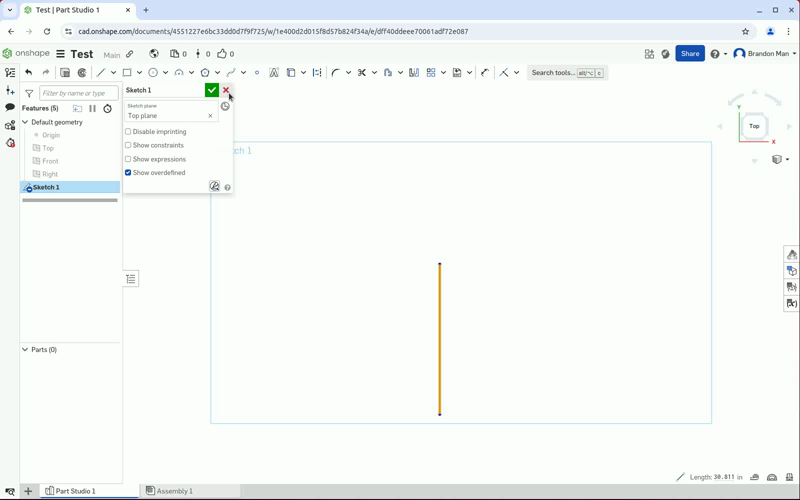
key(shift+h)
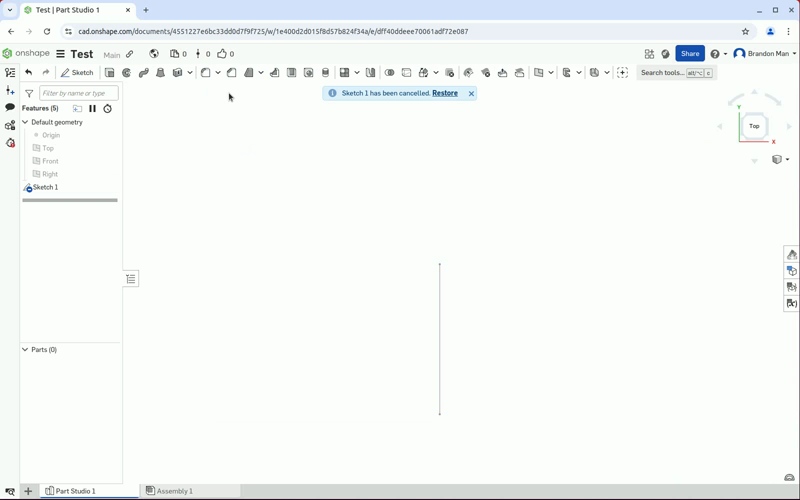
key(shift+s)
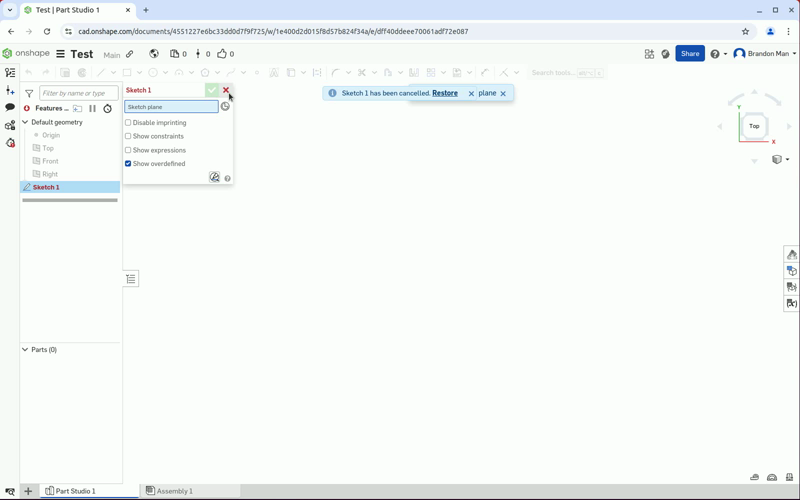
mouse_move(73, 150)
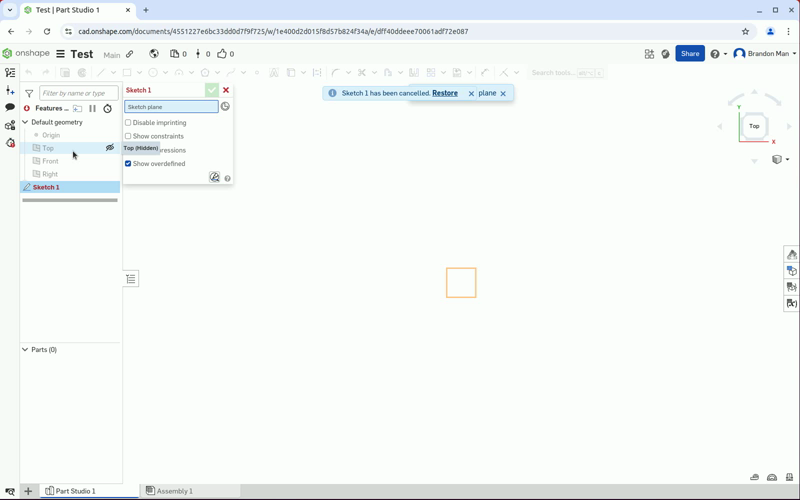
click(73, 150)
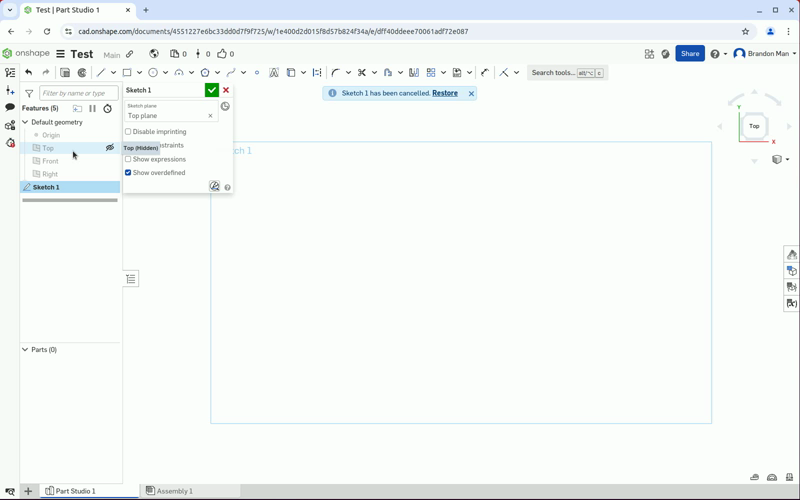
mouse_move(73, 352)
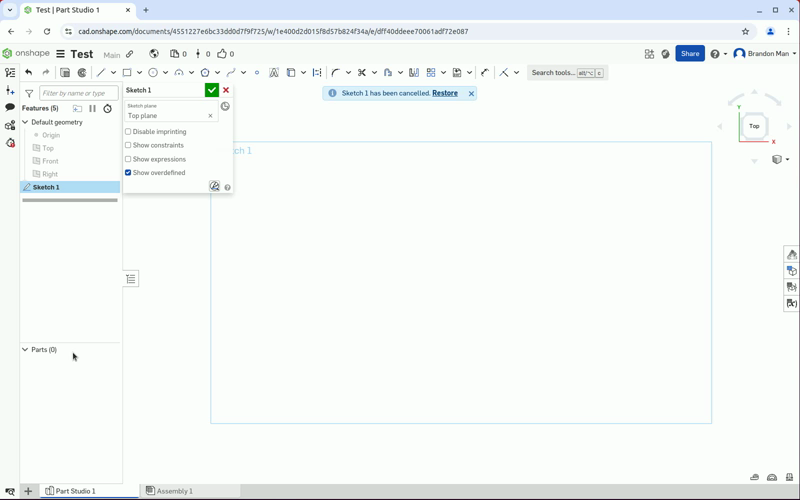
key(y)
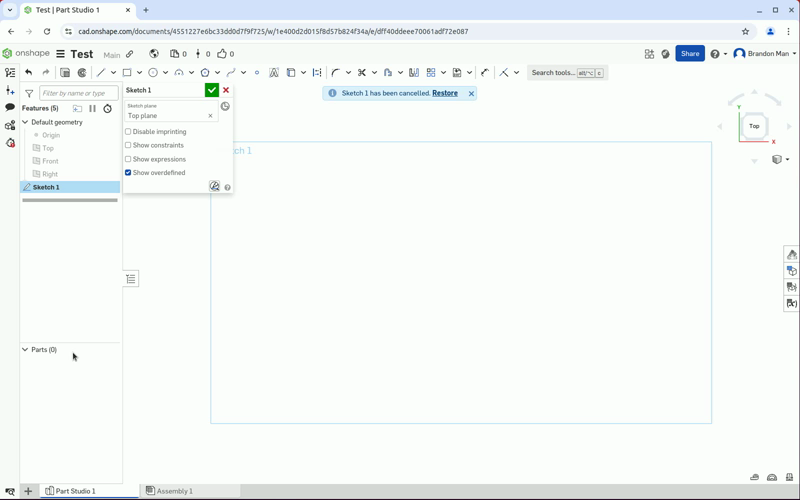
key(l)
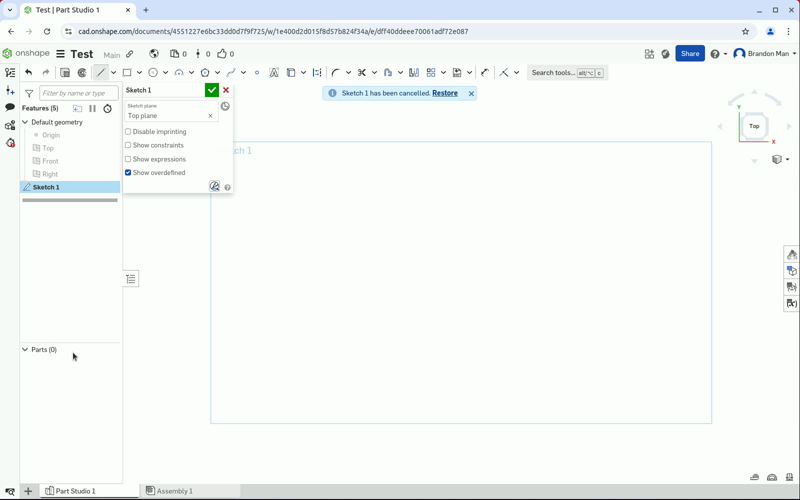
key_down(shift)
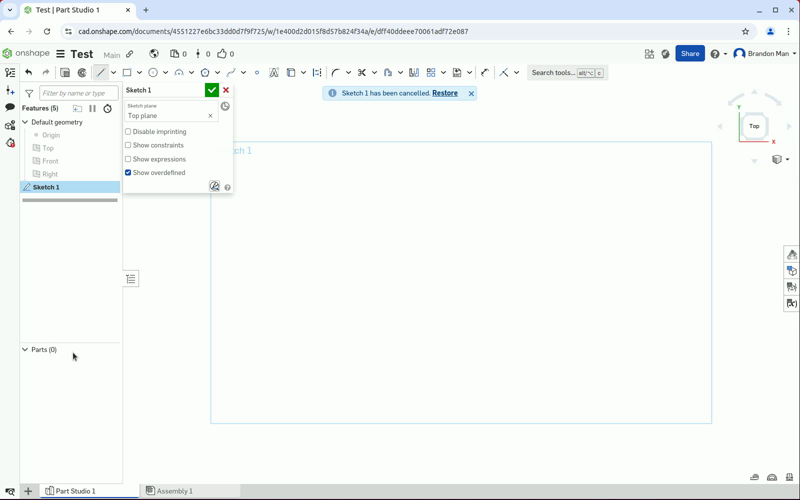
mouse_move(441, 301)
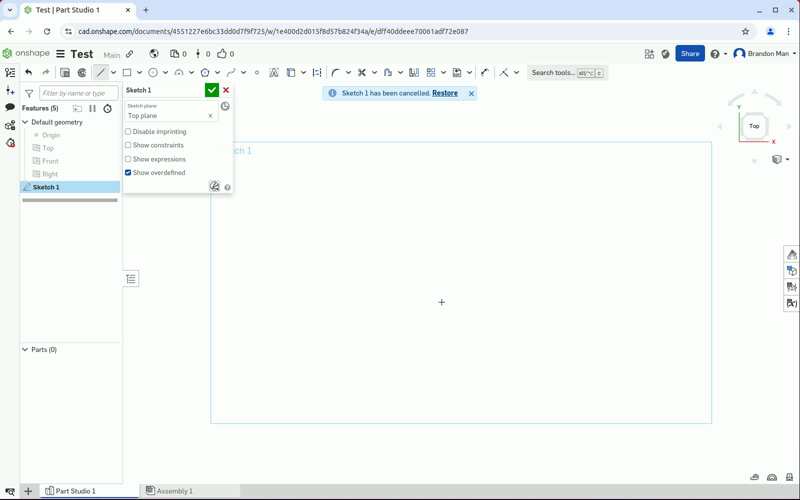
click(441, 301)
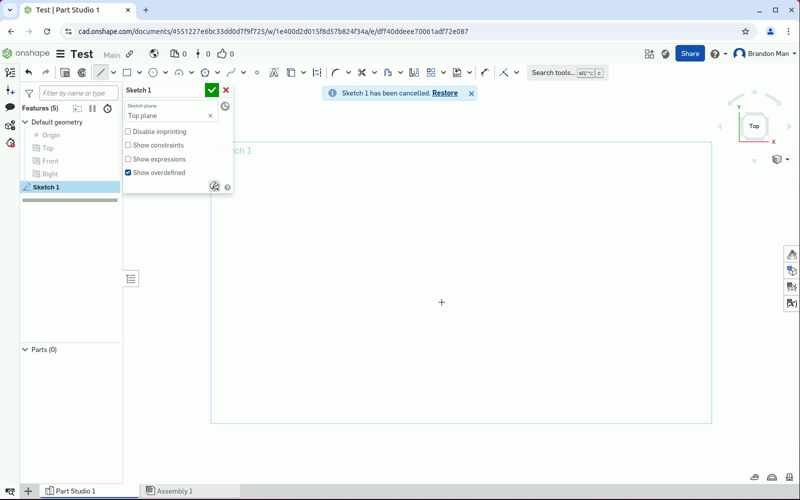
key_up(shift)
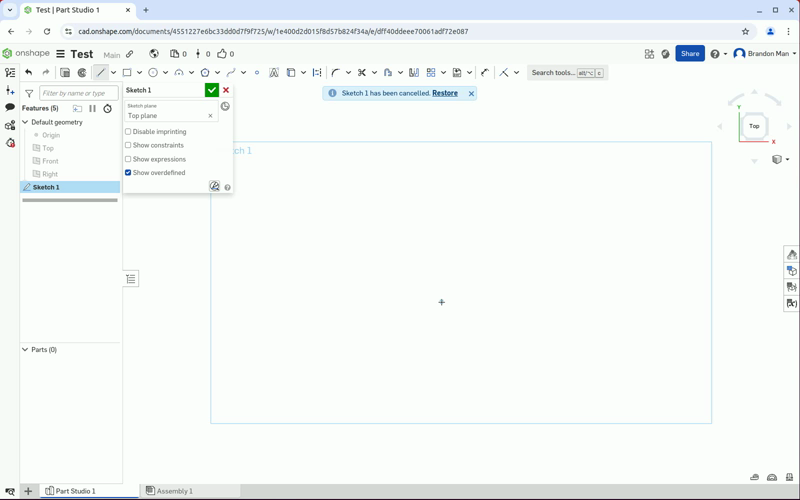
key_down(shift)
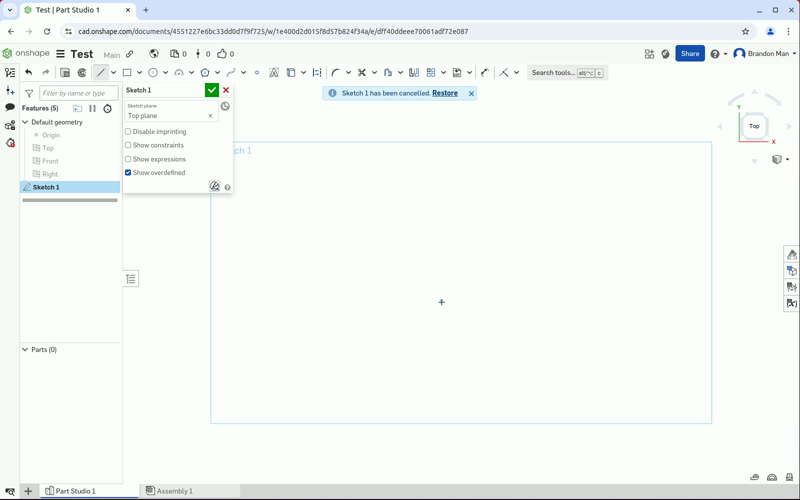
mouse_move(471, 301)
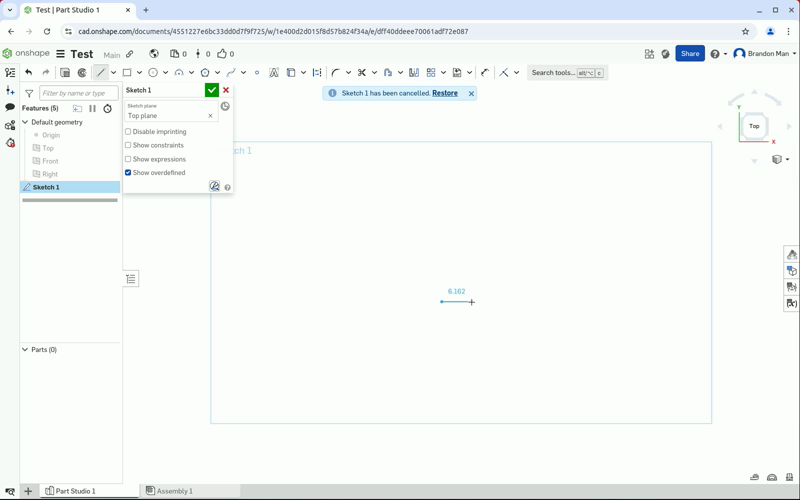
mouse_move(479, 301)
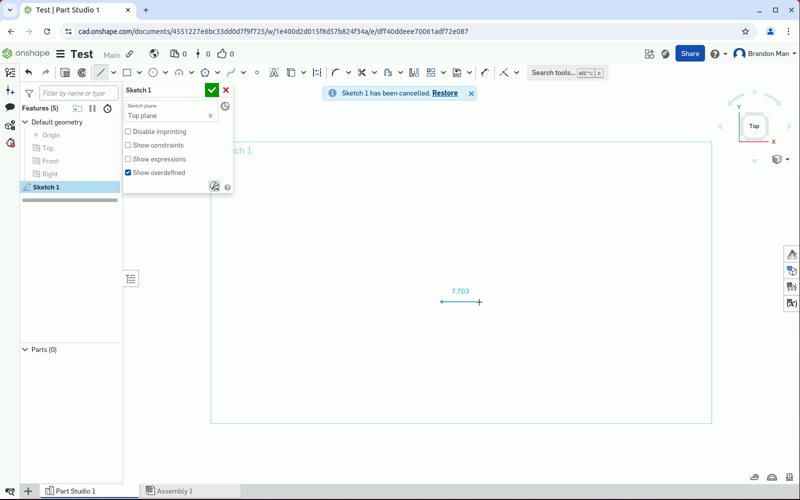
click(479, 301)
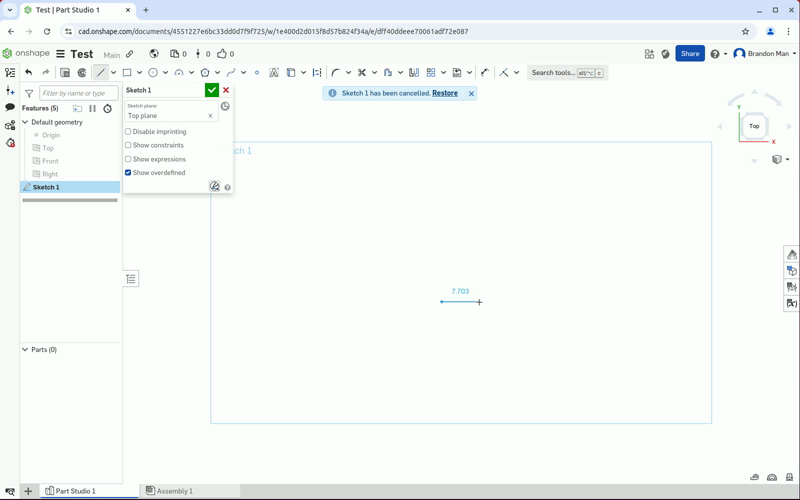
key_up(shift)
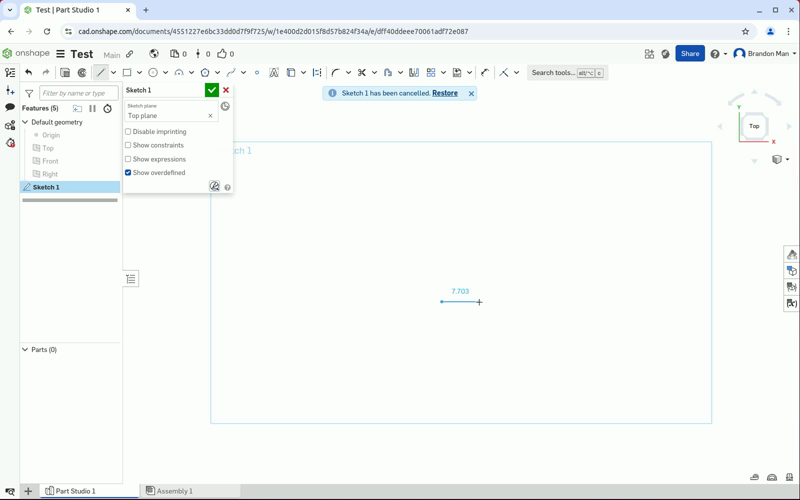
key_down(shift)
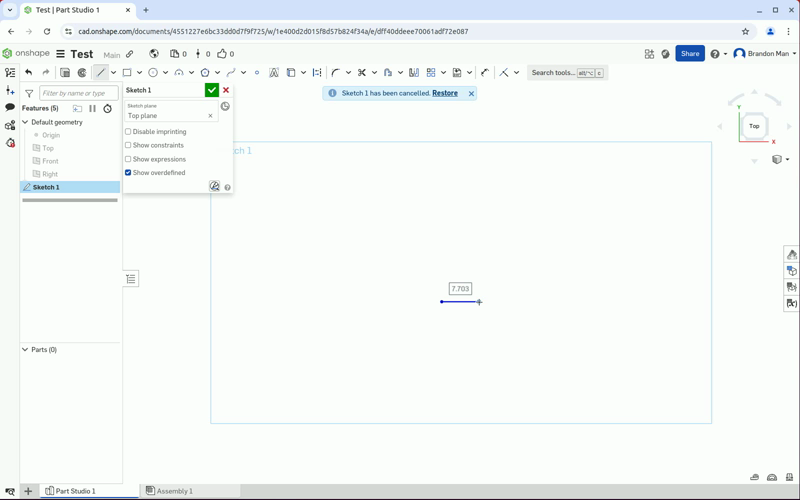
mouse_move(509, 301)
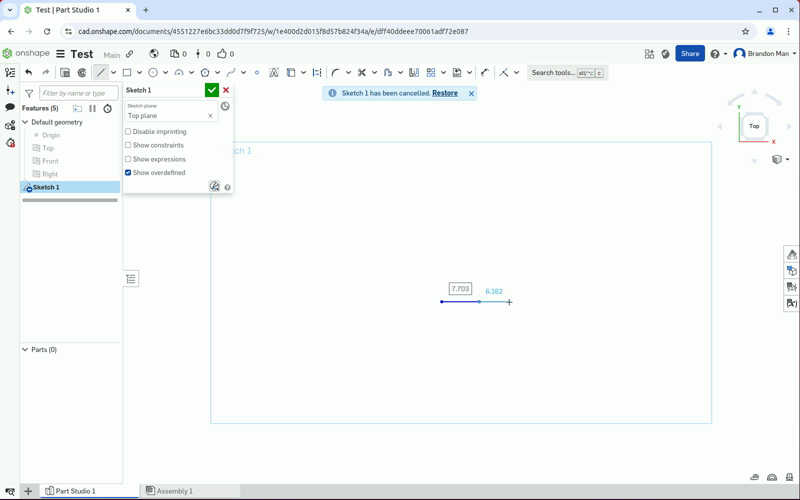
mouse_move(479, 264)
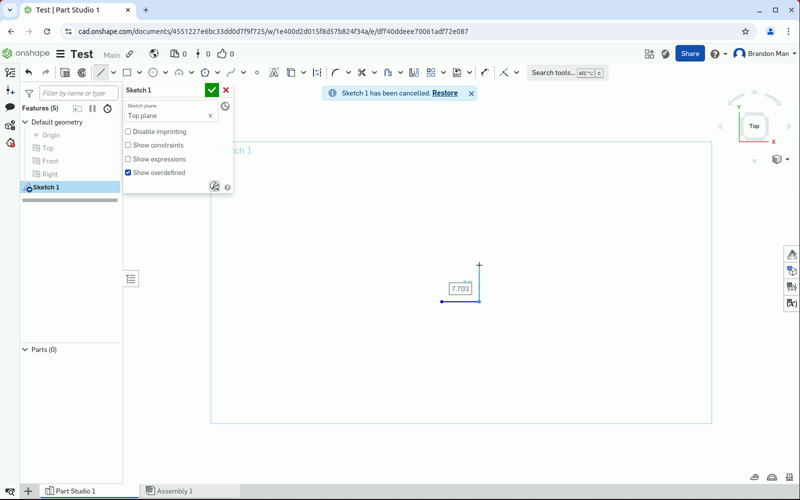
click(479, 264)
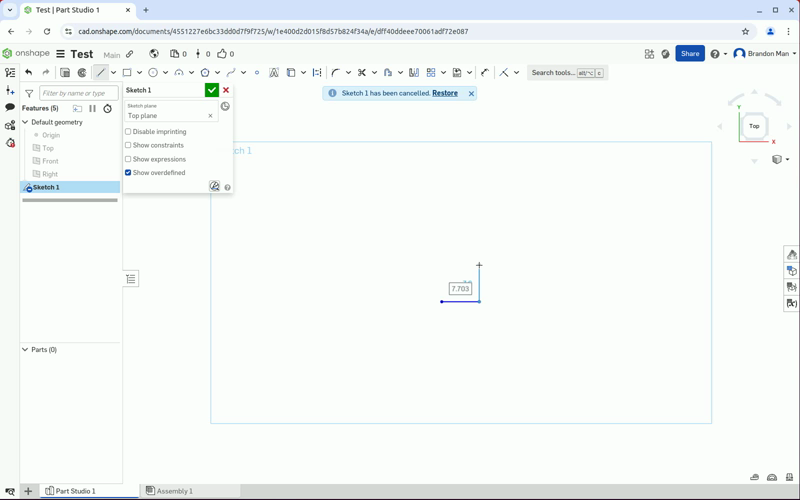
key_up(shift)
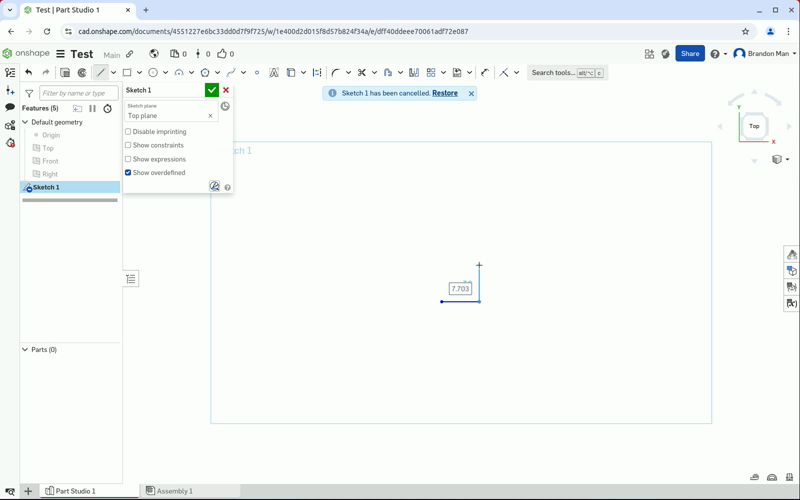
key_down(shift)
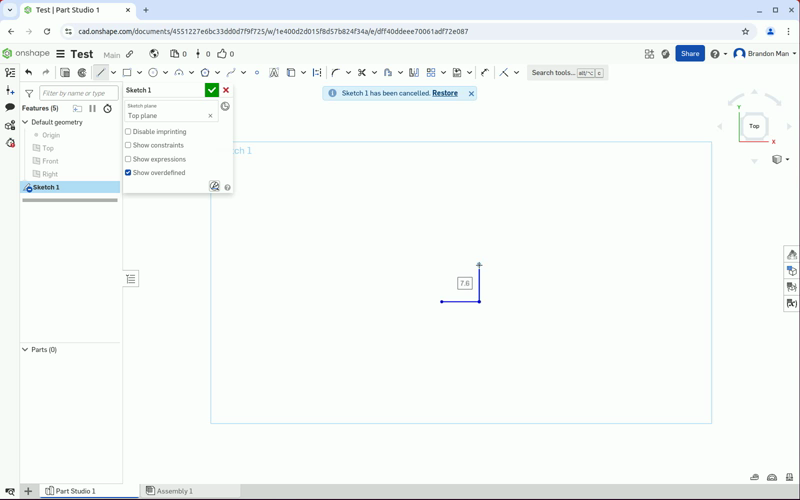
mouse_move(509, 264)
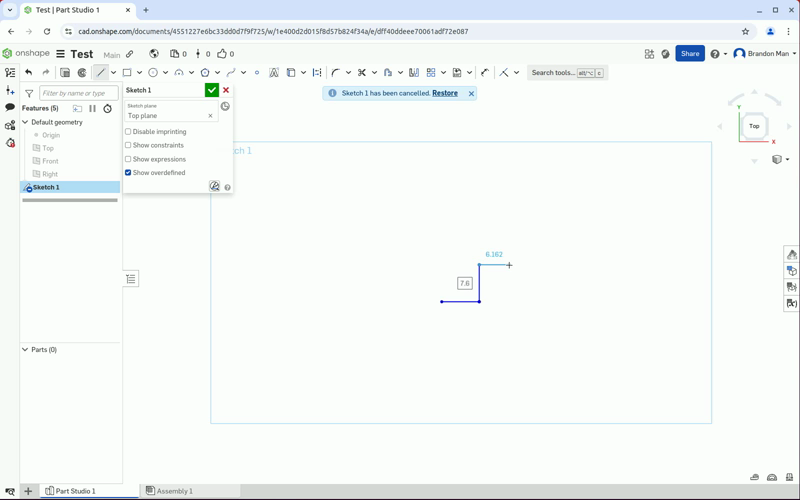
mouse_move(441, 264)
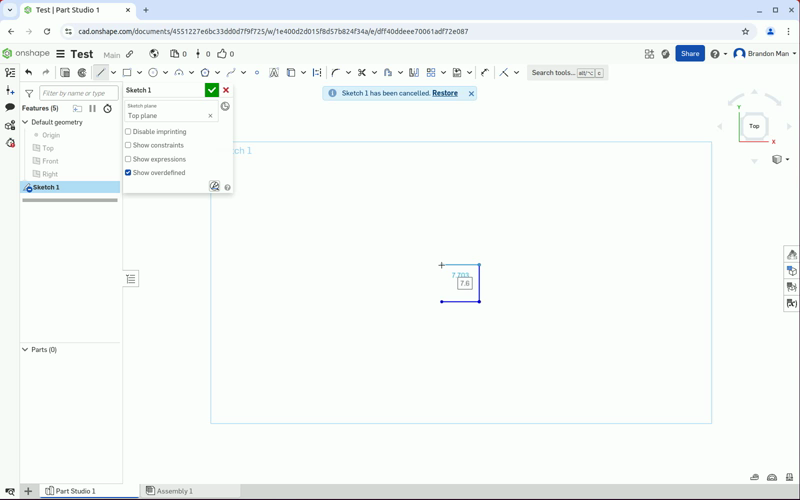
click(441, 264)
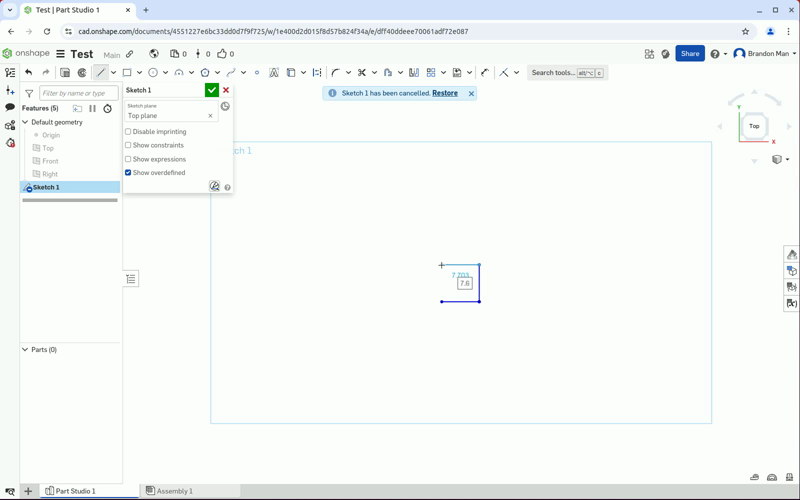
key_up(shift)
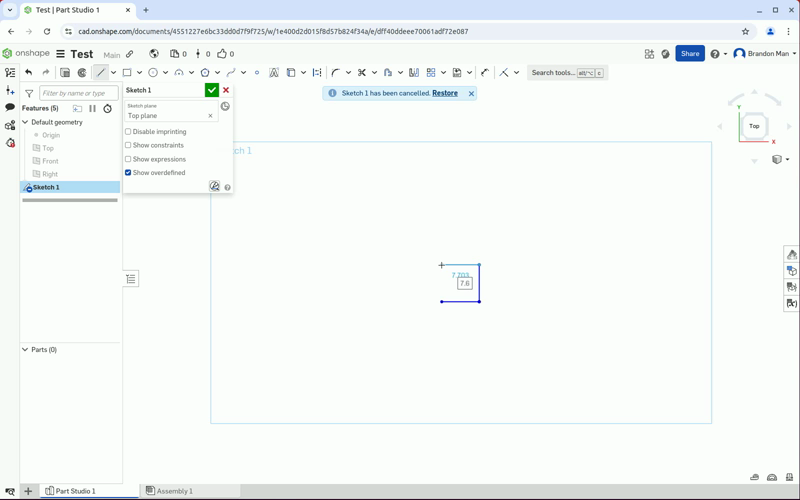
mouse_move(471, 264)
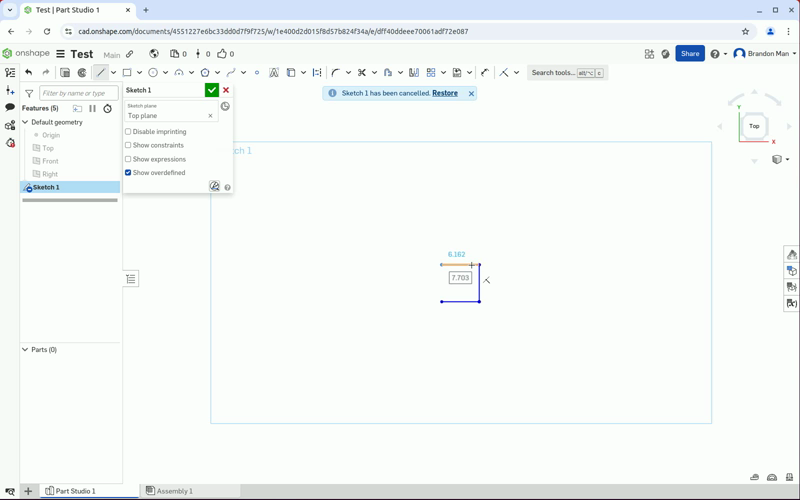
key_down(shift)
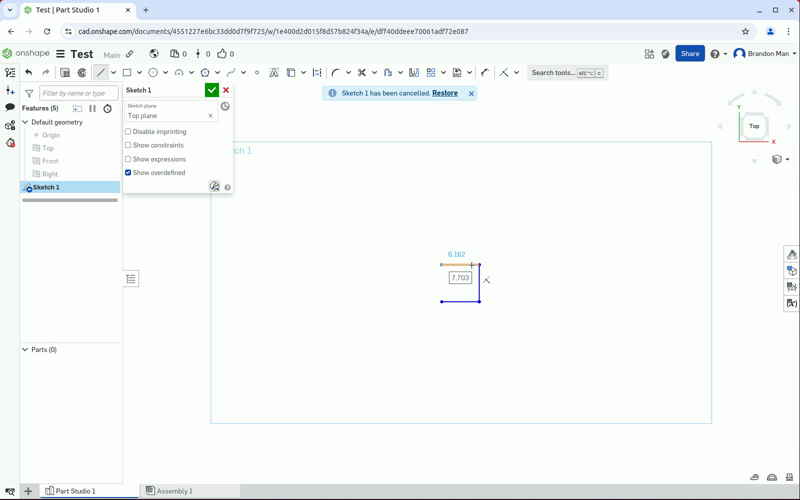
mouse_move(441, 301)
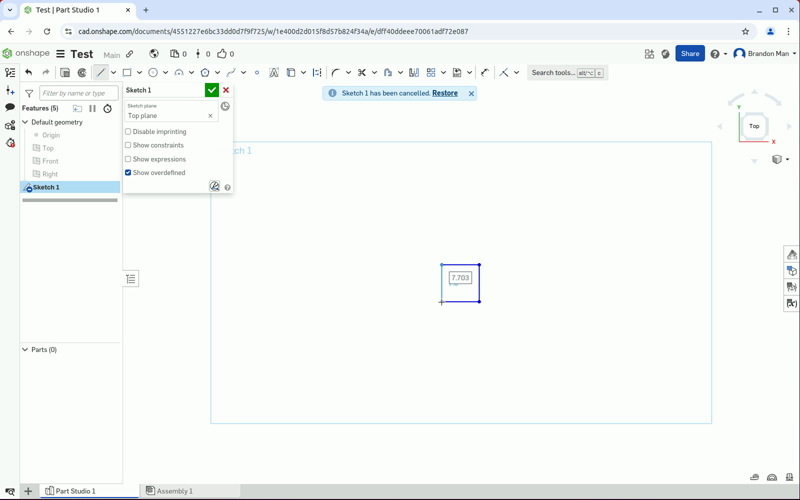
key_up(shift)
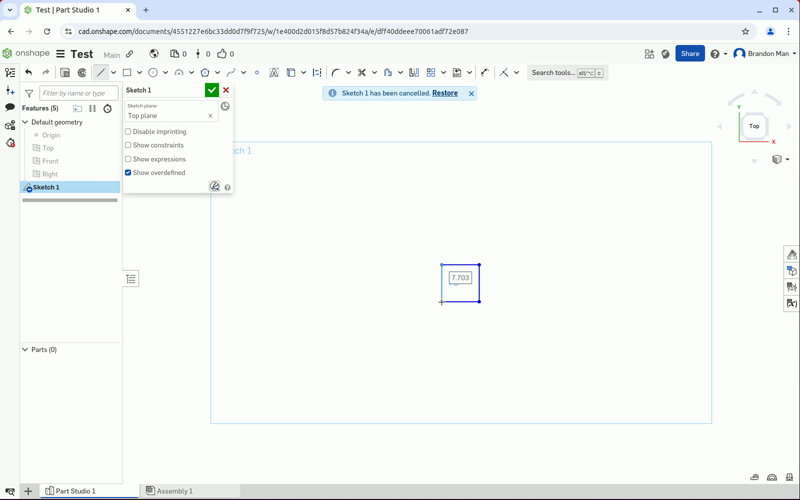
click(441, 301)
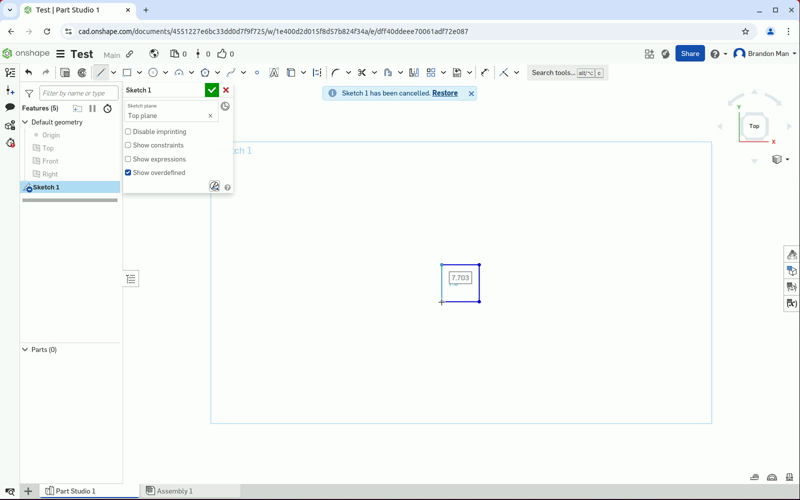
key(esc)
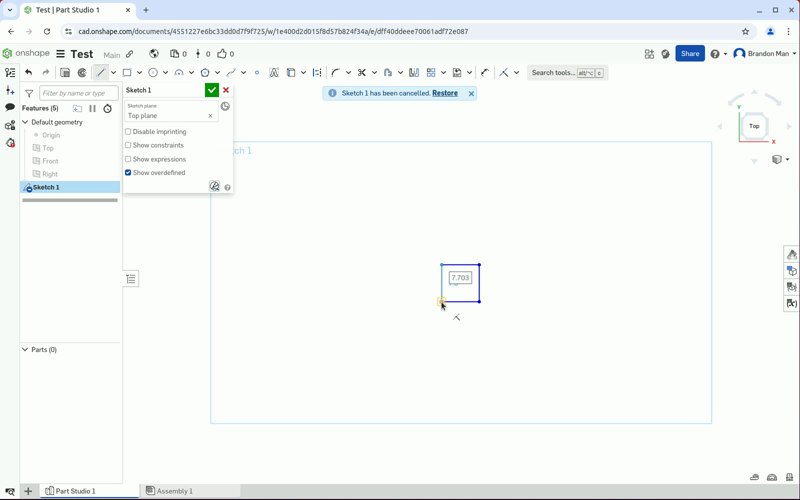
key(l)
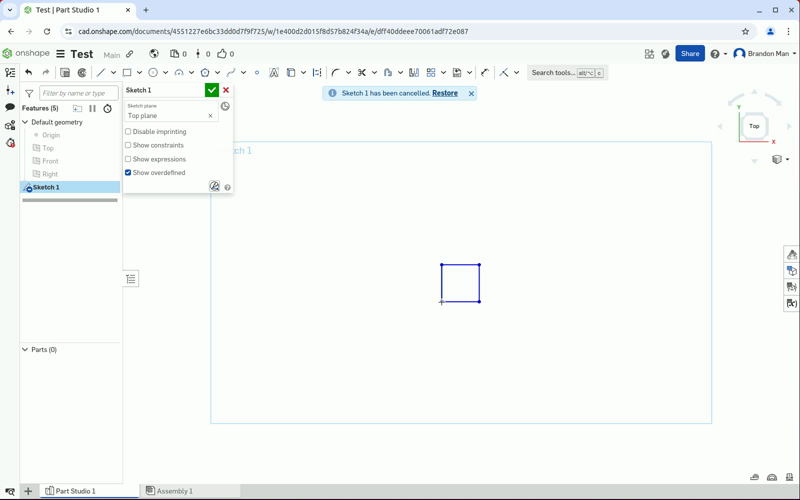
key_down(shift)
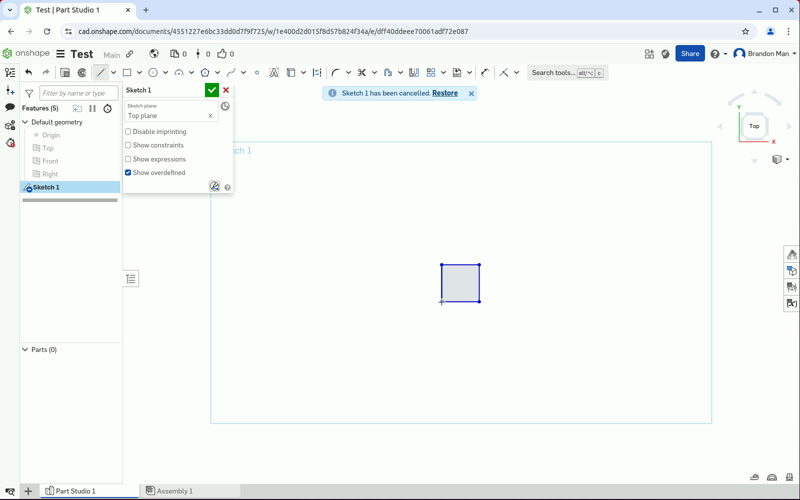
mouse_move(446, 297)
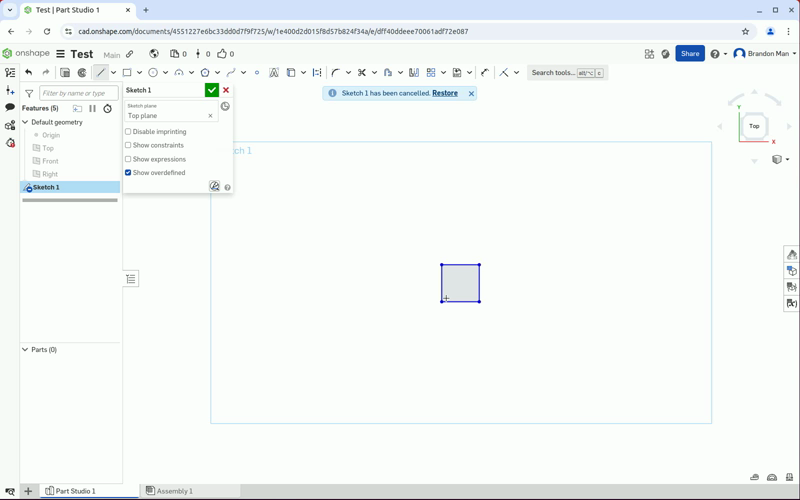
click(446, 297)
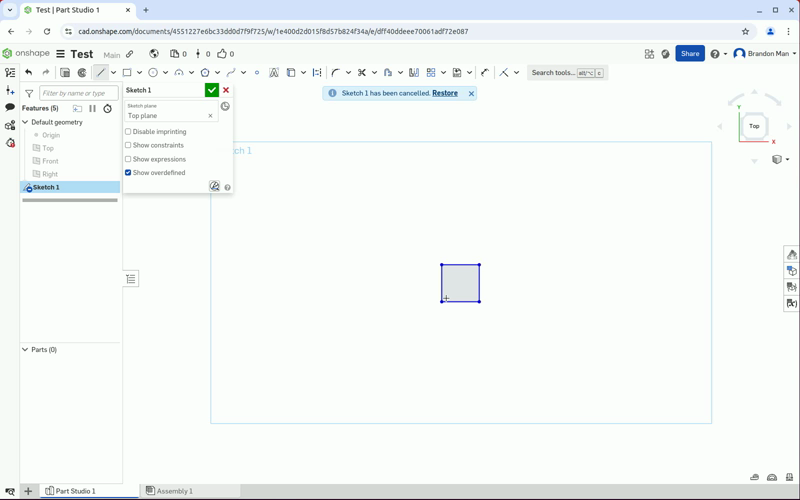
key_up(shift)
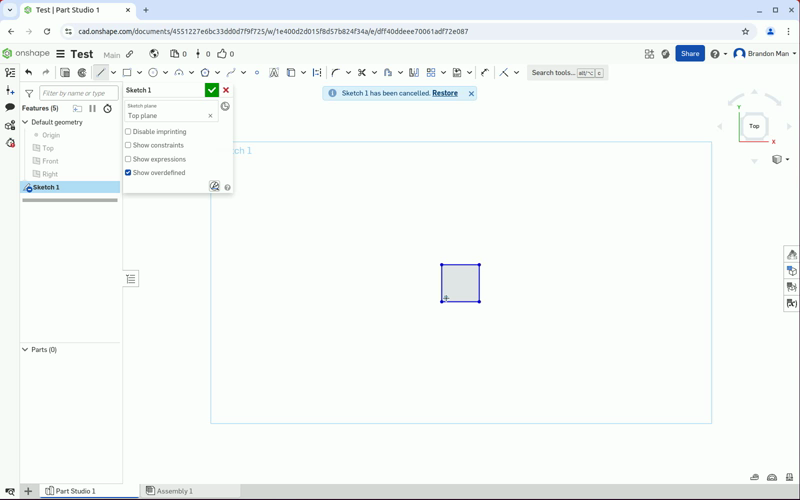
key_down(shift)
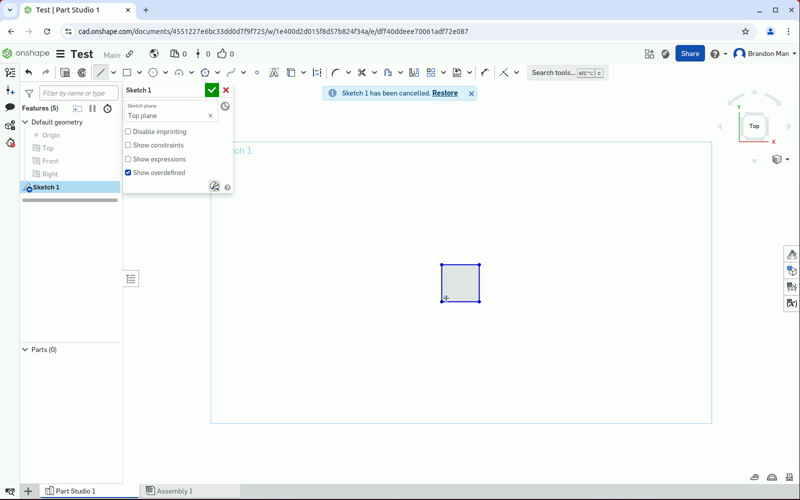
mouse_move(476, 297)
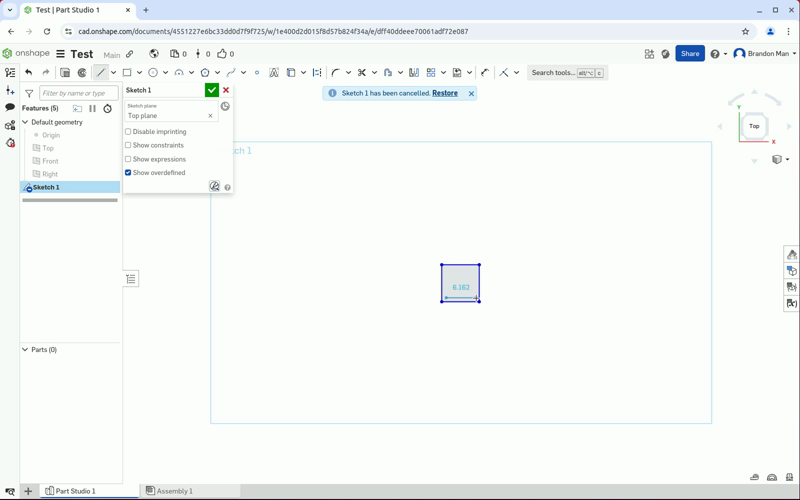
mouse_move(475, 297)
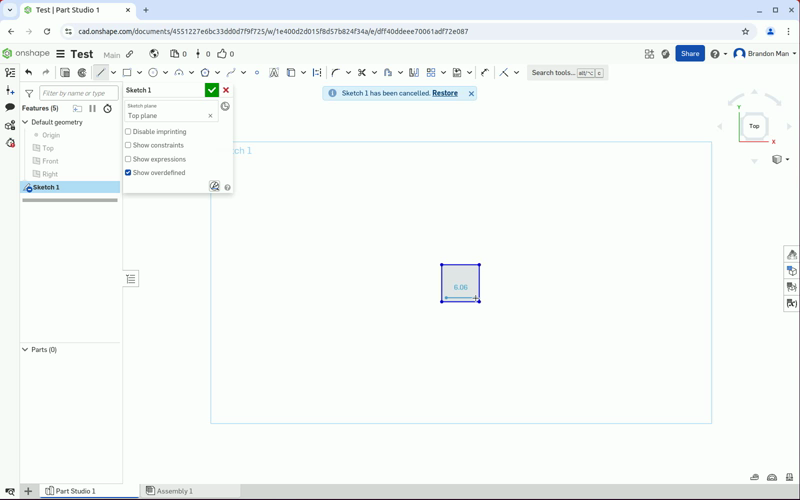
click(475, 297)
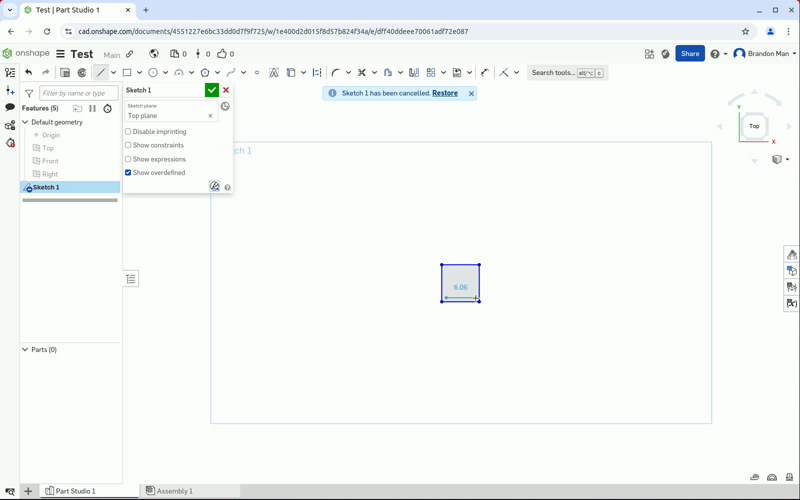
key_up(shift)
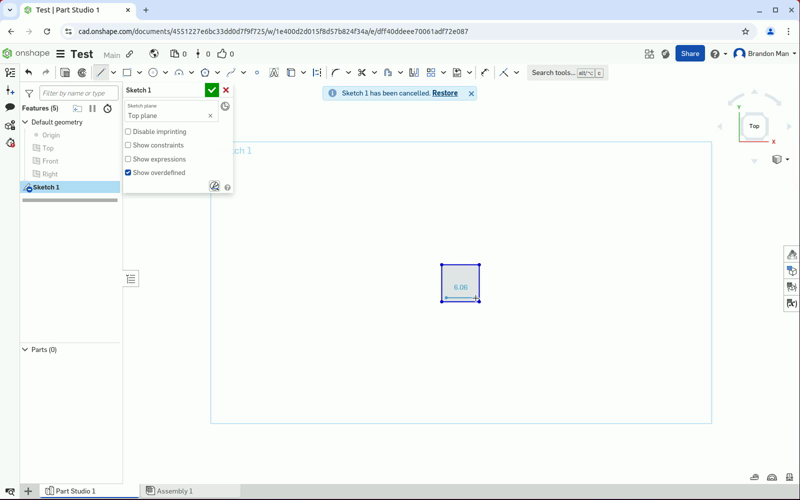
key_down(shift)
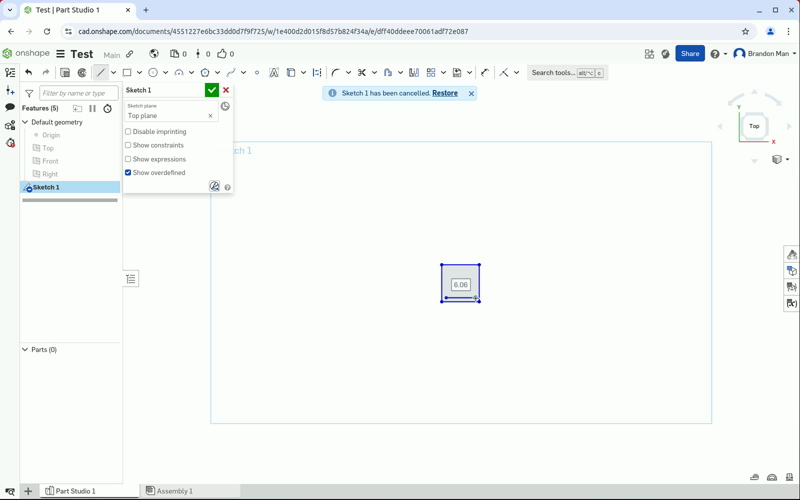
mouse_move(505, 297)
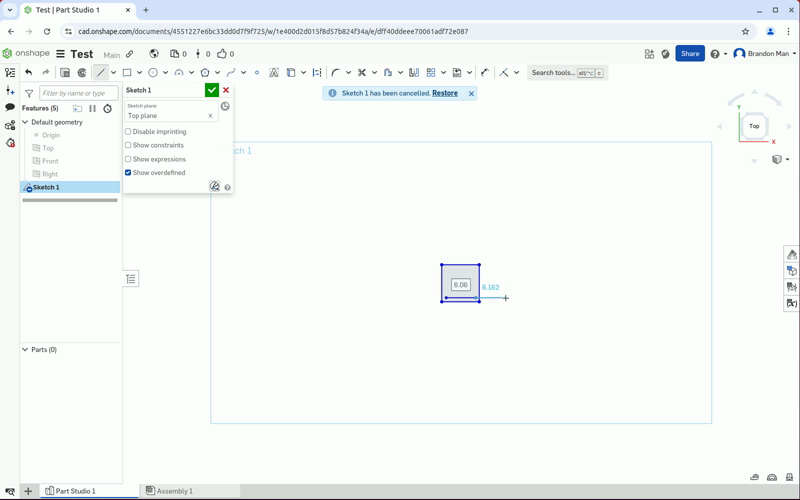
mouse_move(475, 268)
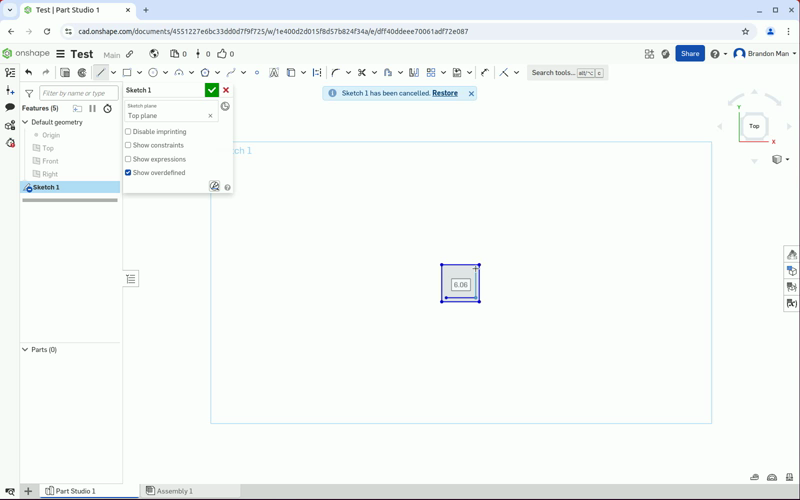
click(475, 268)
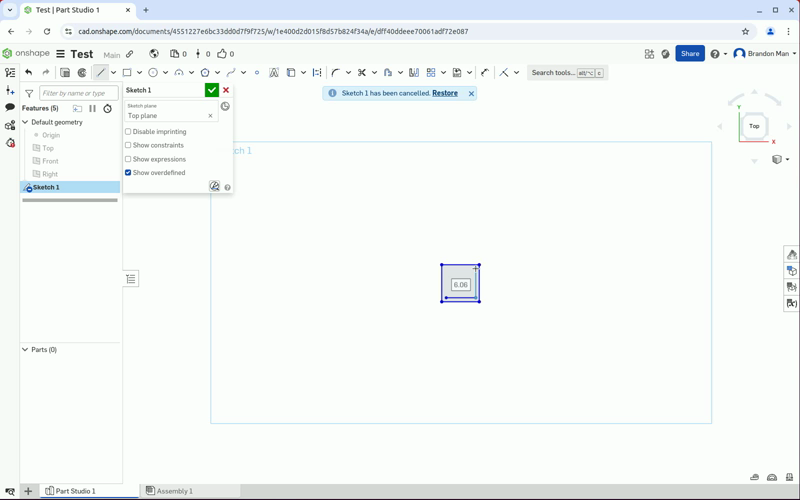
key_up(shift)
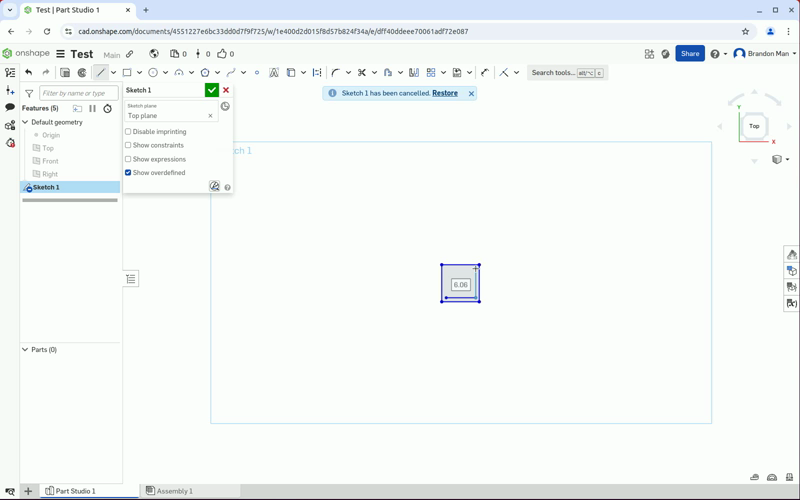
key_down(shift)
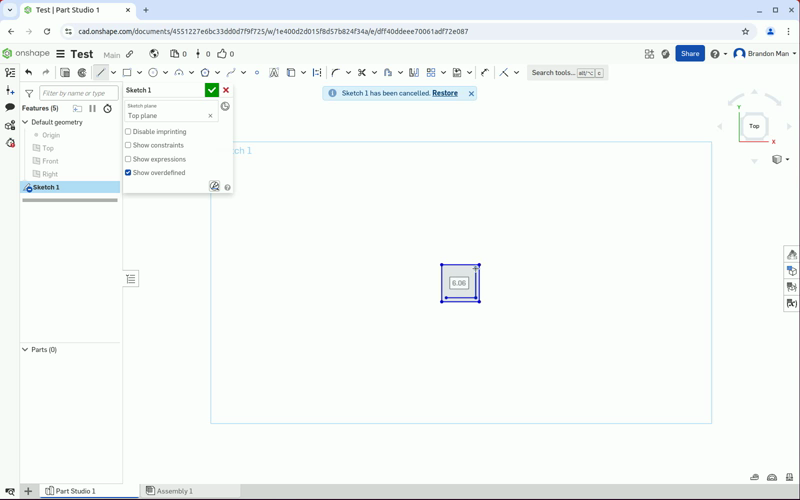
mouse_move(505, 268)
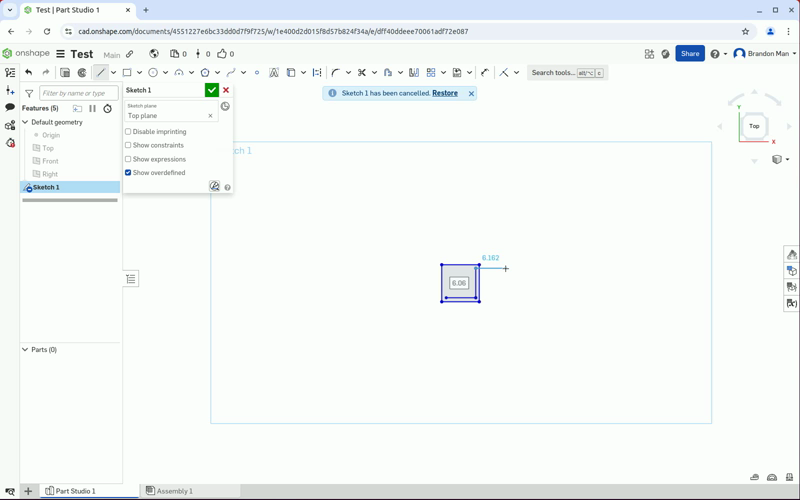
mouse_move(446, 268)
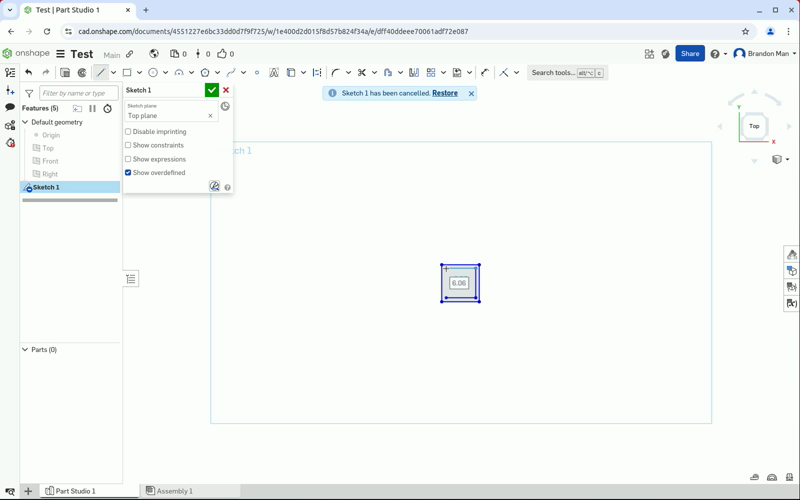
click(446, 268)
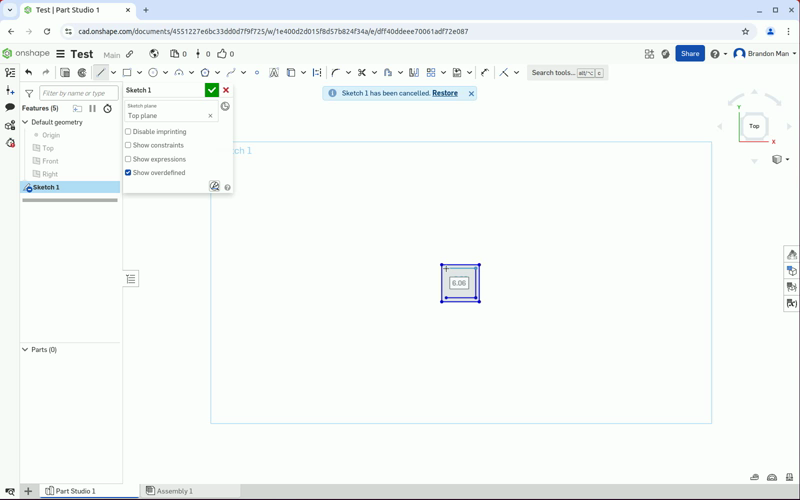
key_up(shift)
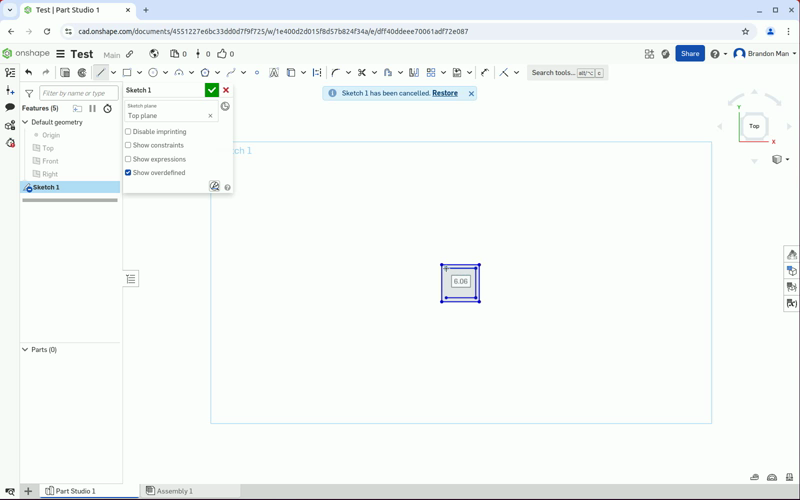
mouse_move(476, 268)
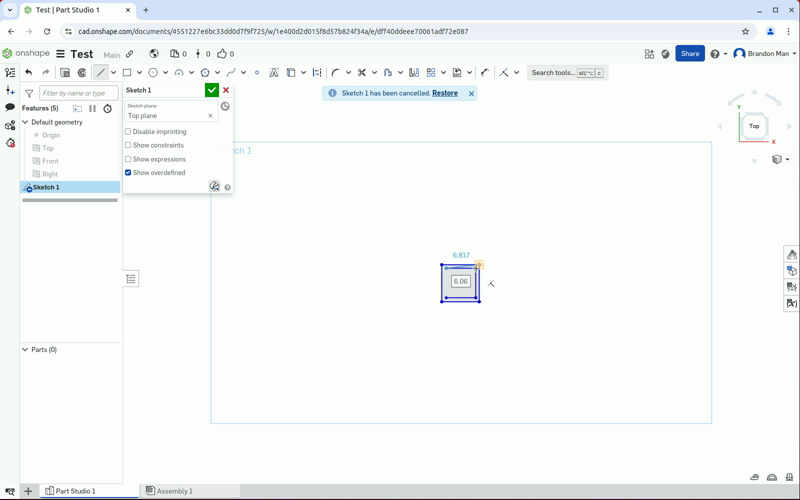
key_down(shift)
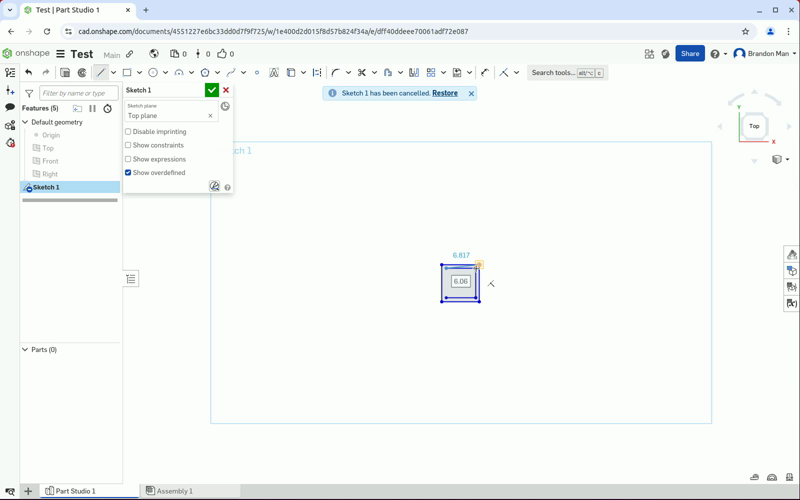
mouse_move(446, 297)
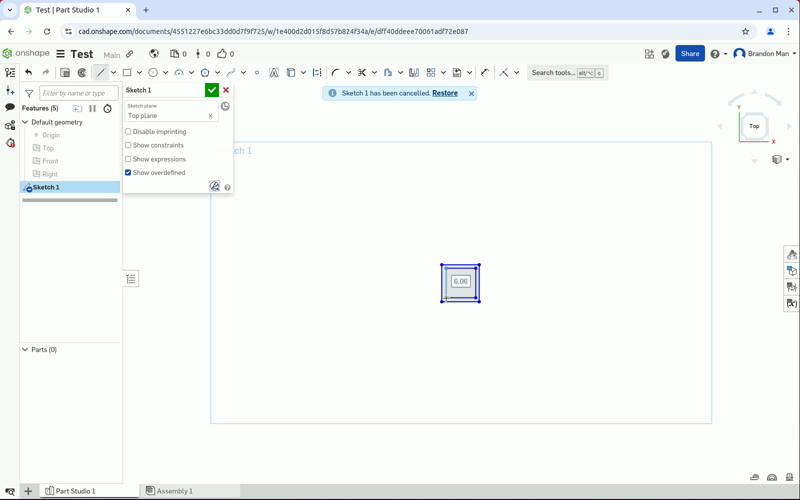
key_up(shift)
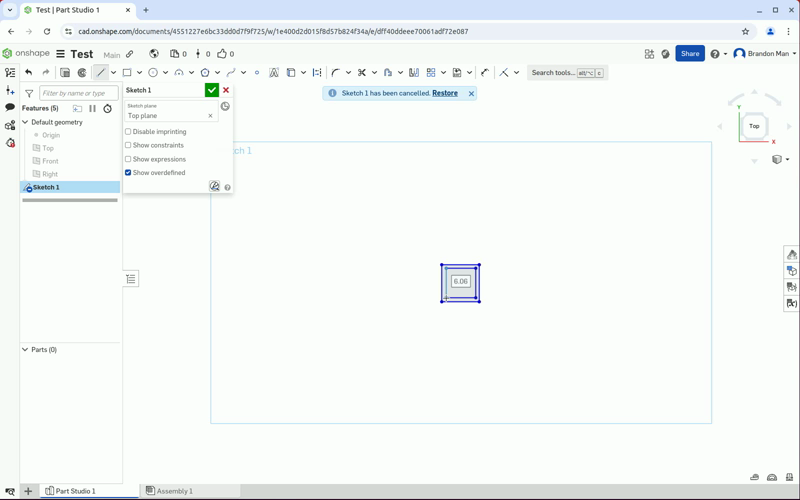
click(446, 297)
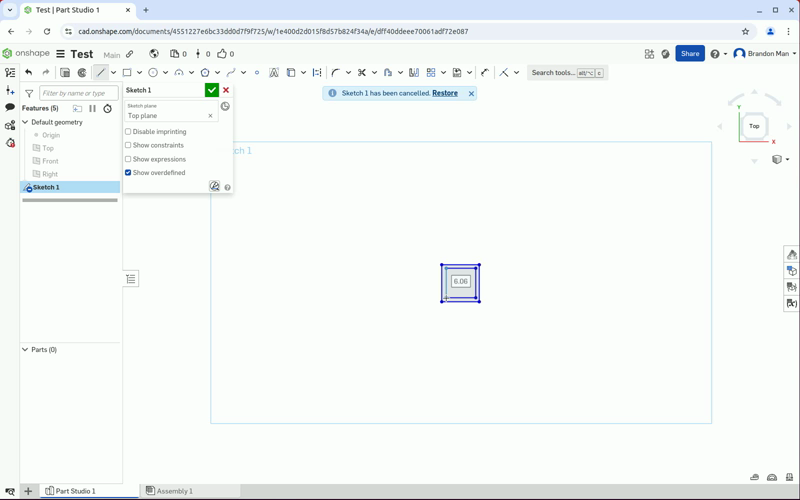
key(esc)
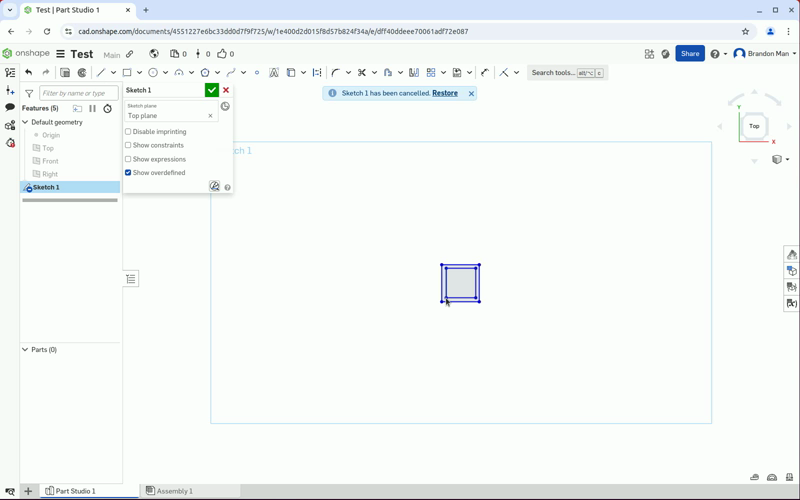
mouse_move(456, 298)
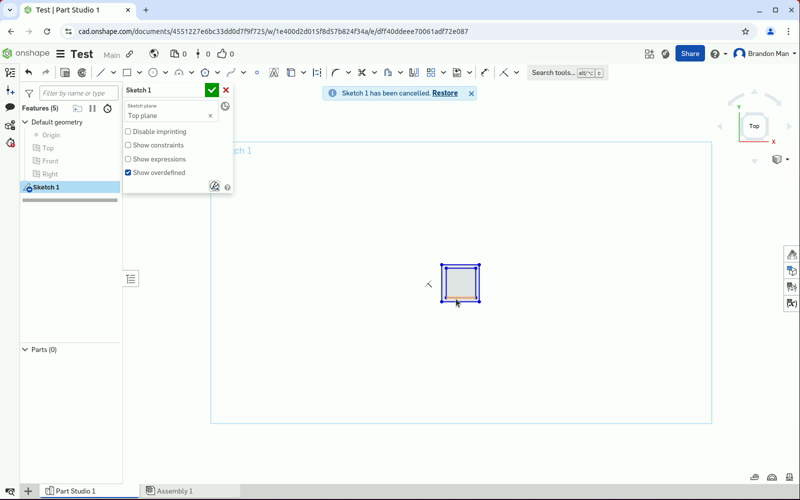
scroll(6)
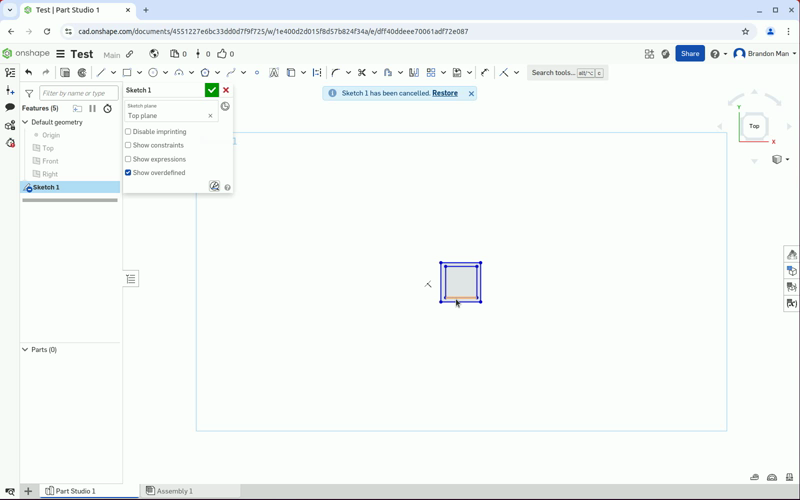
scroll(6)
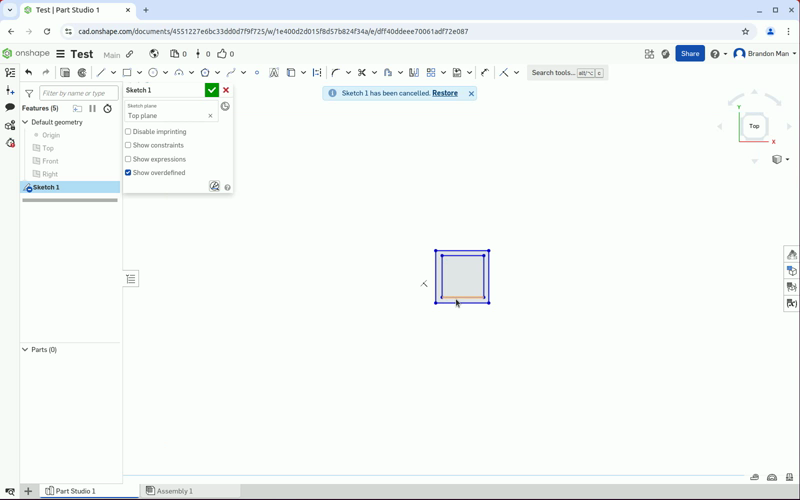
scroll(6)
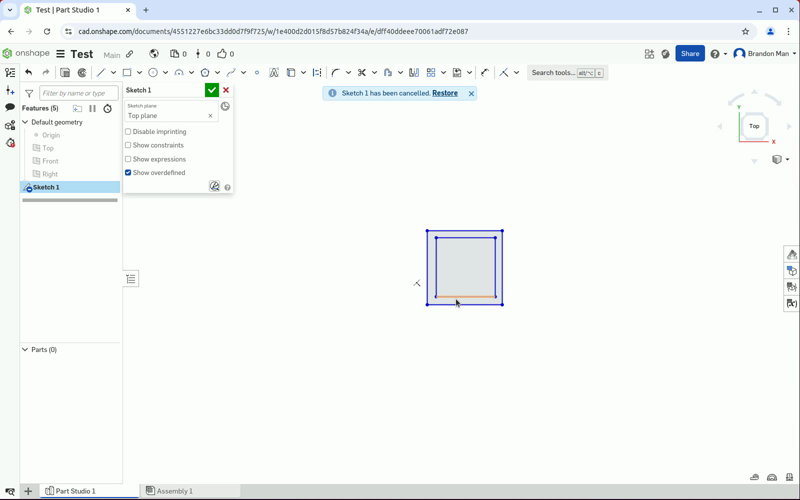
scroll(6)
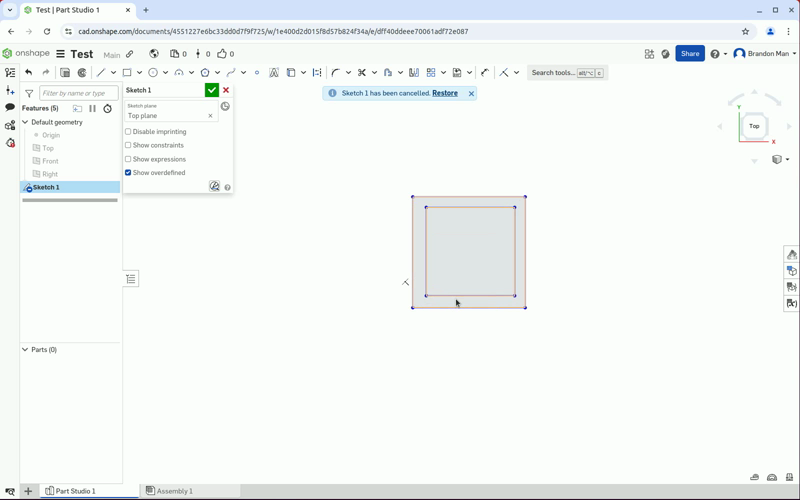
scroll(6)
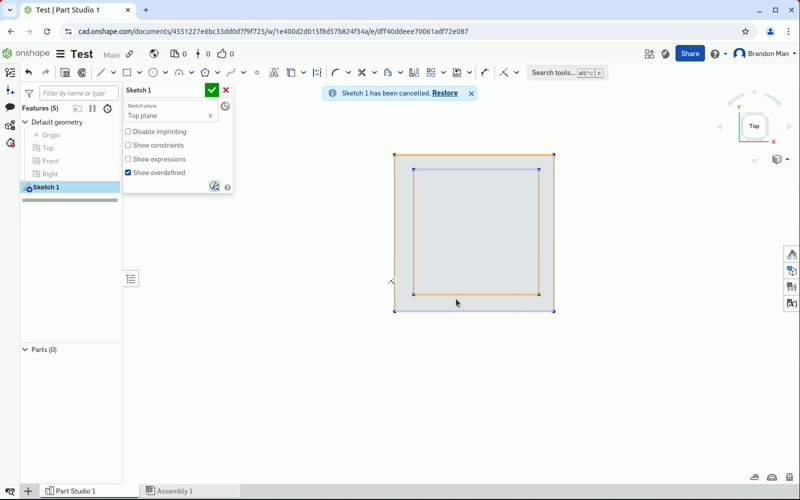
scroll(6)
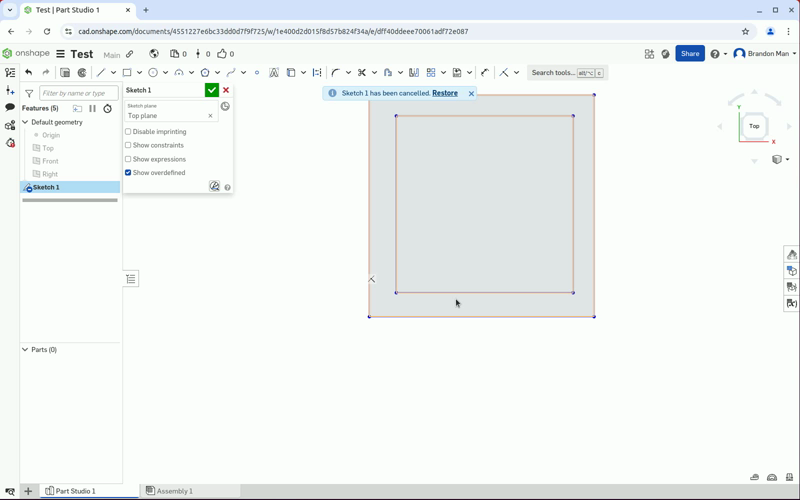
scroll(6)
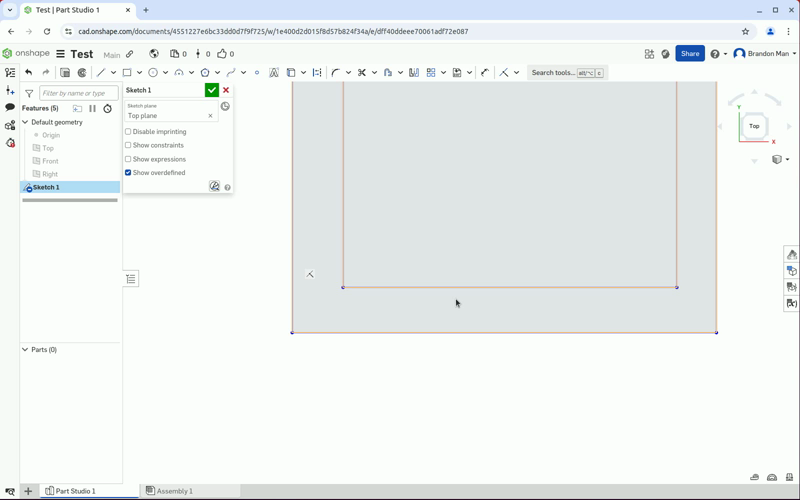
click(456, 298)
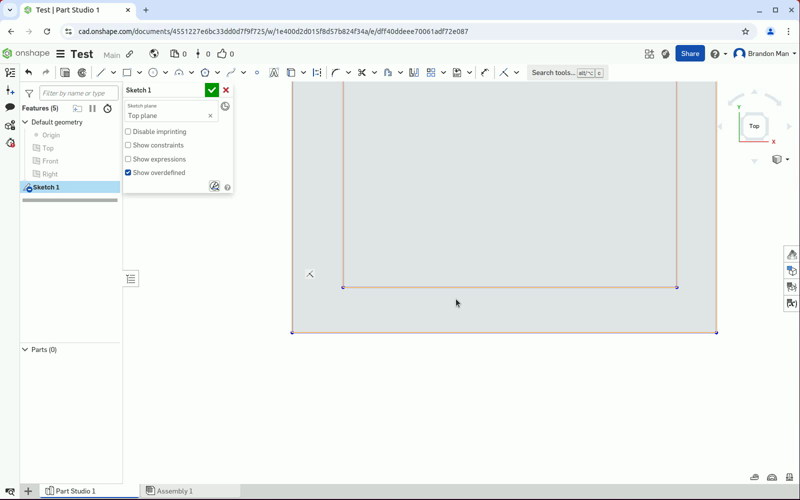
scroll(-6)
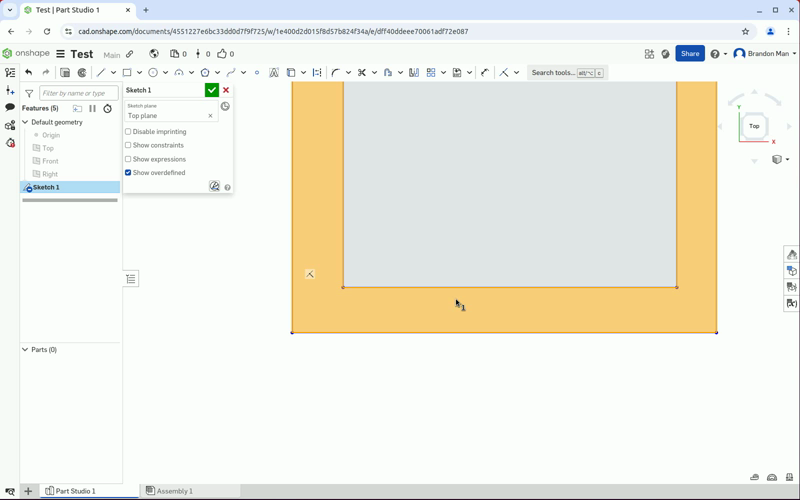
scroll(-6)
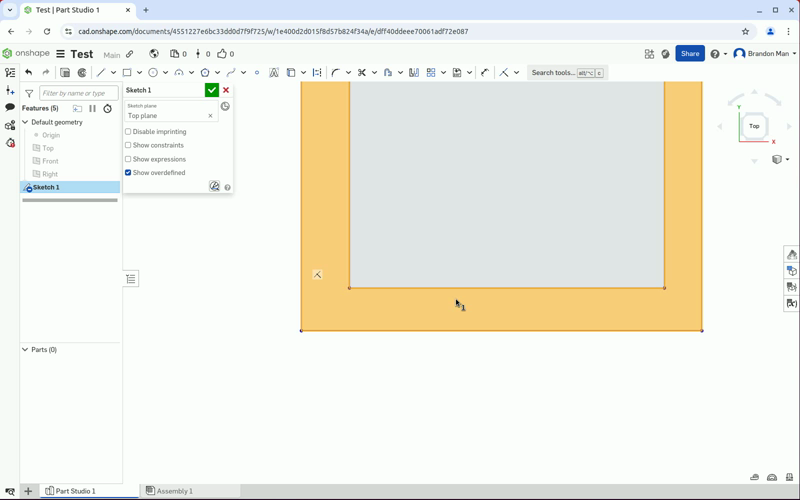
scroll(-6)
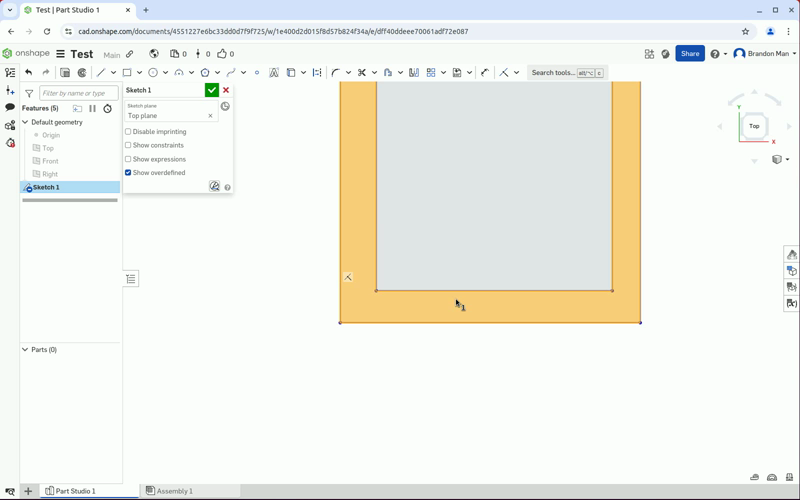
scroll(-6)
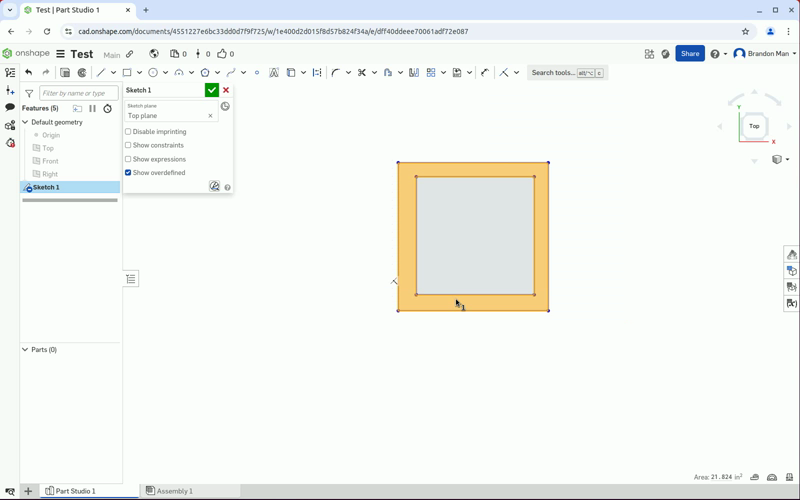
scroll(-6)
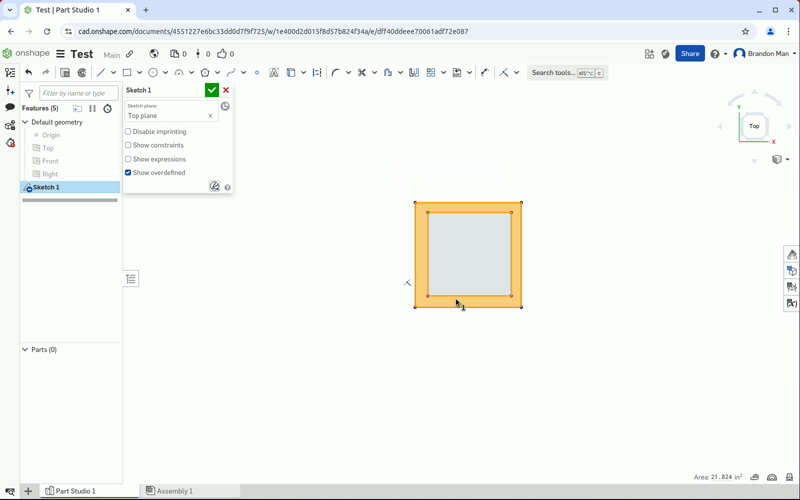
scroll(-6)
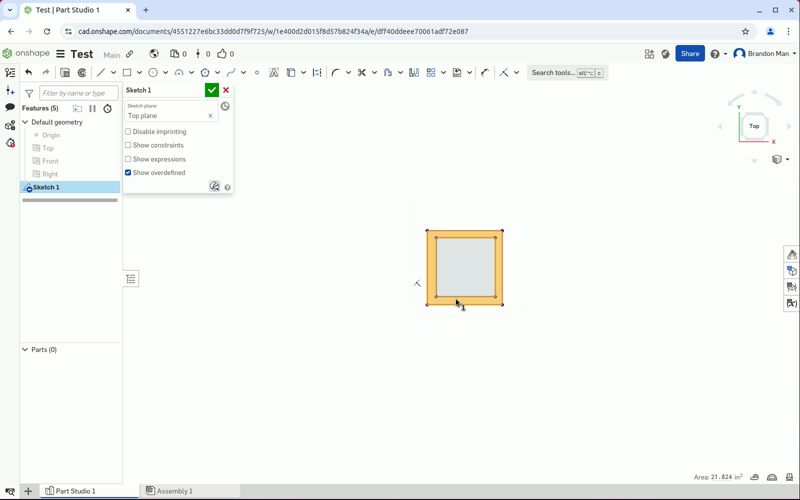
scroll(-6)
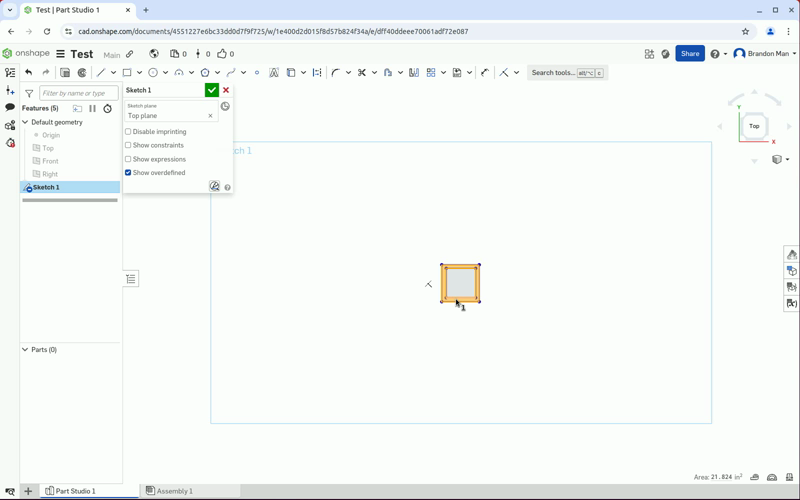
mouse_move(73, 352)
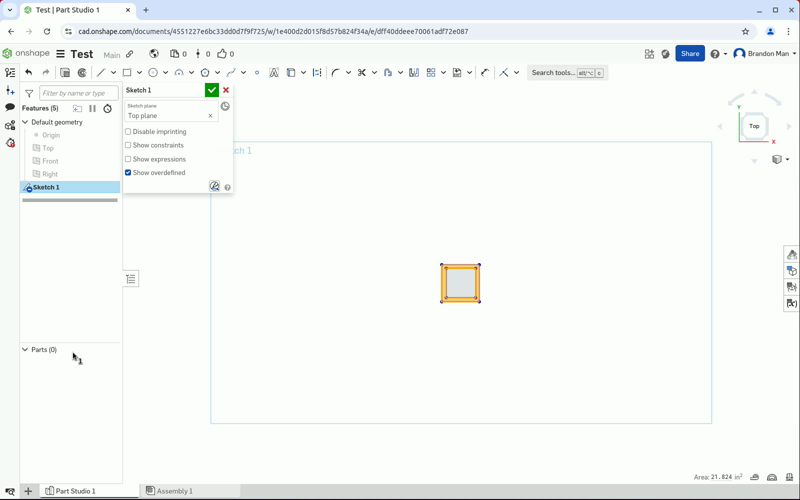
key(shift+y)
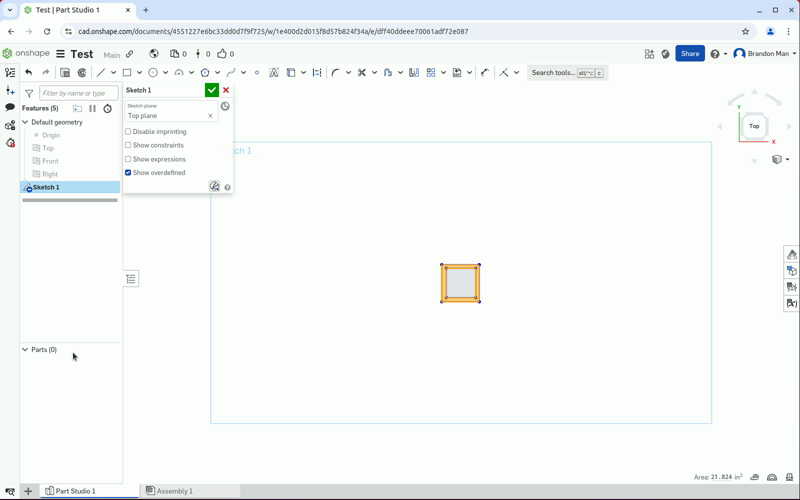
key(shift+e)
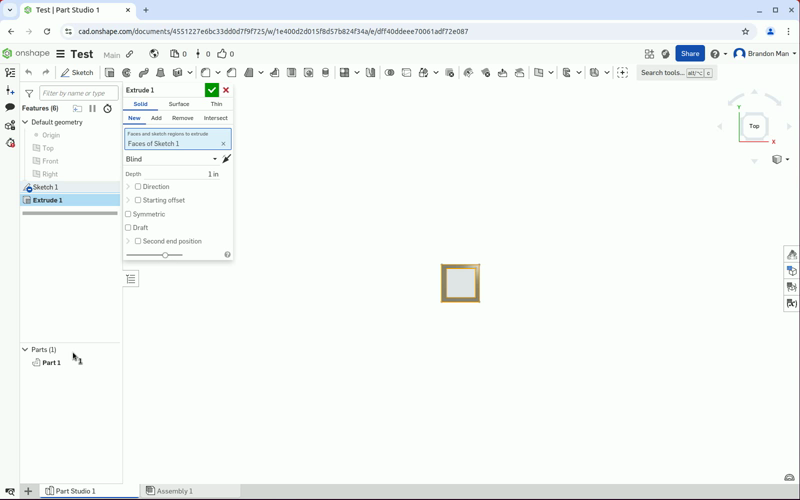
mouse_move(143, 106)
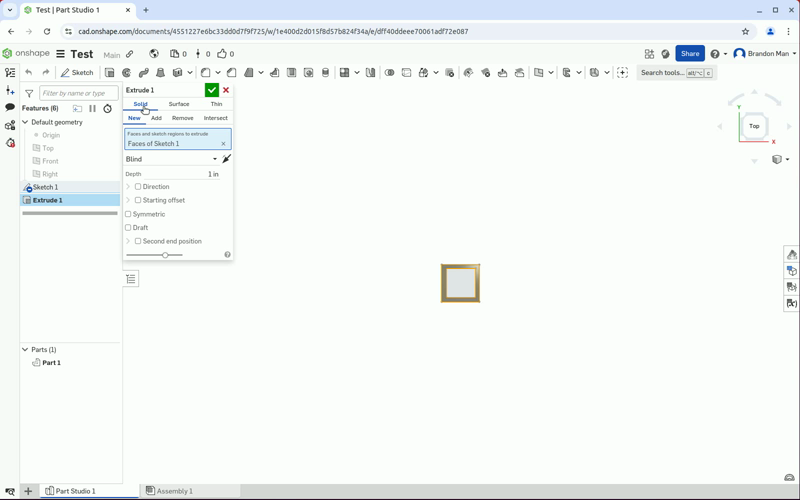
click(143, 106)
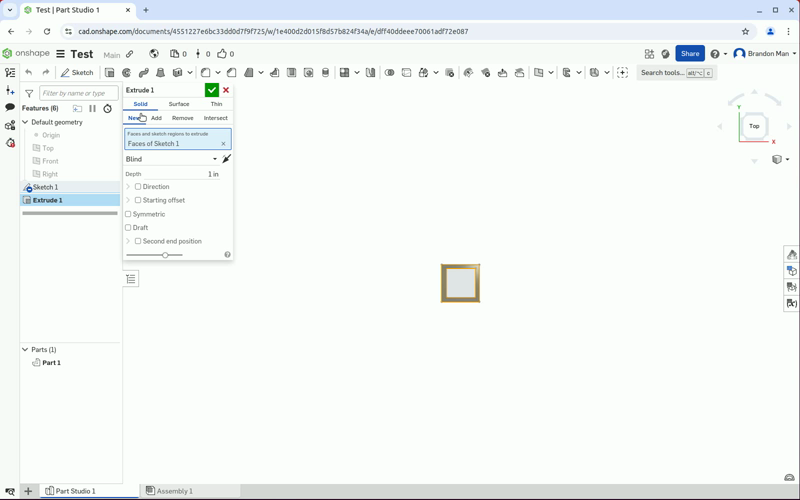
mouse_move(137, 120)
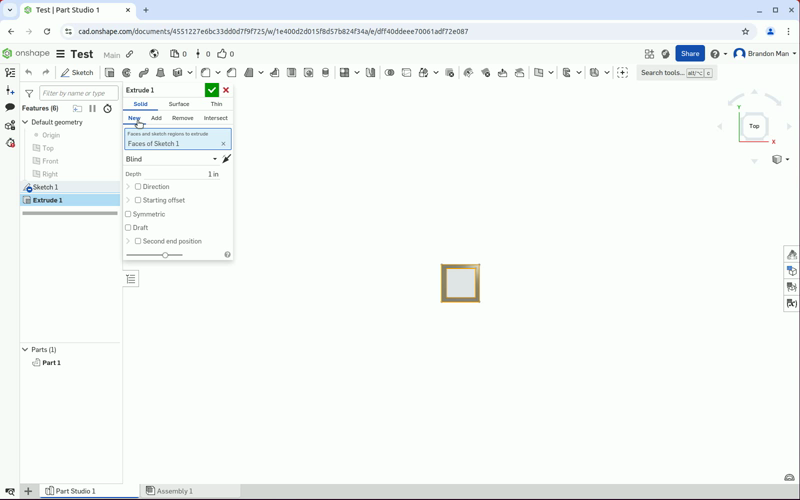
click(137, 120)
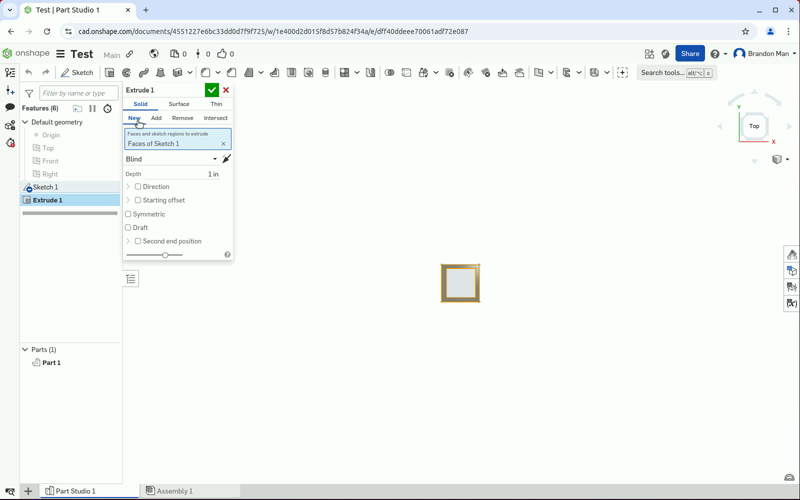
key(tab, 4)
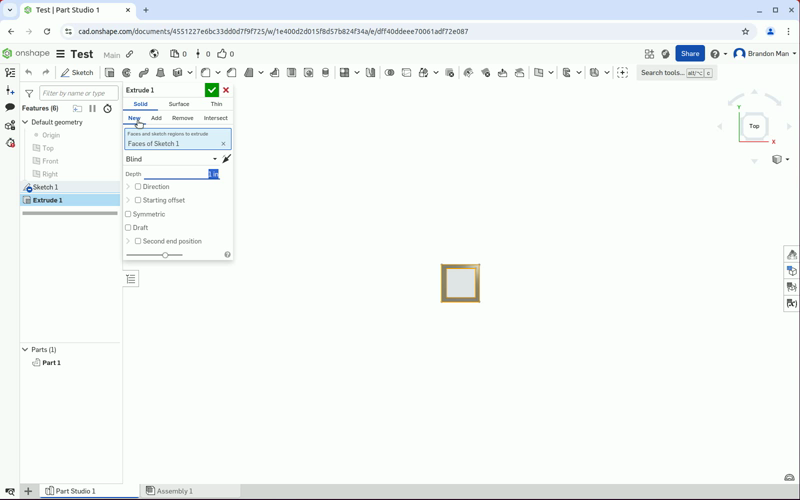
text(1.444)
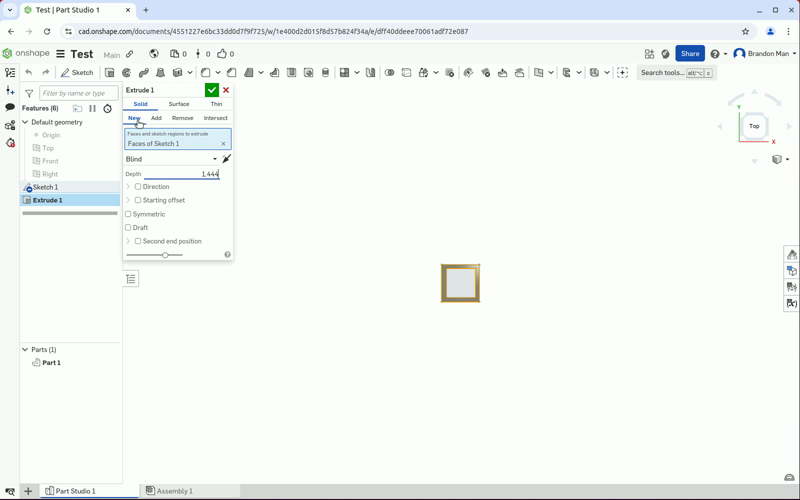
key(enter)
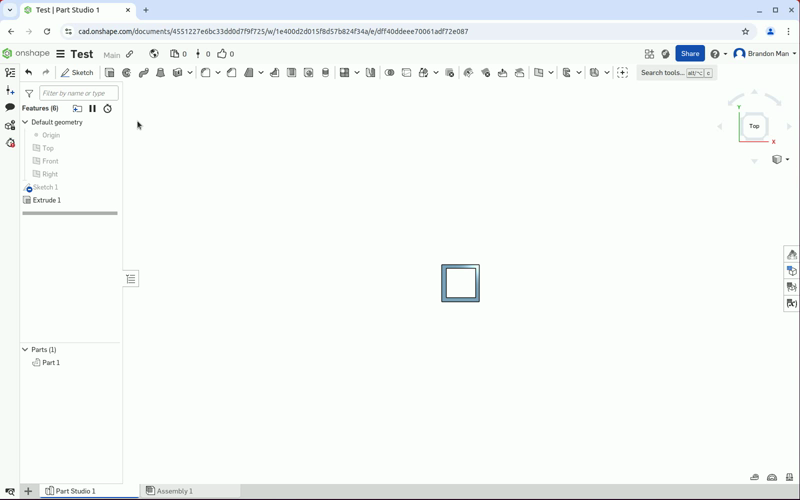
key(shift+h)
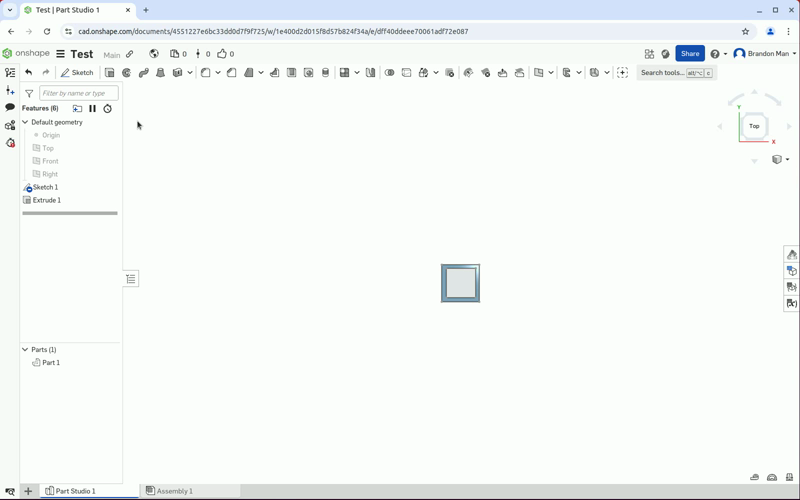
key(shift+h)
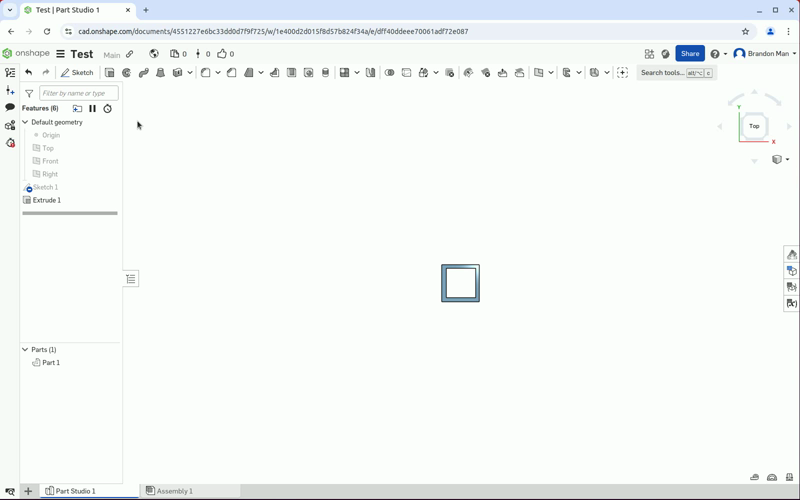
mouse_move(73, 189)
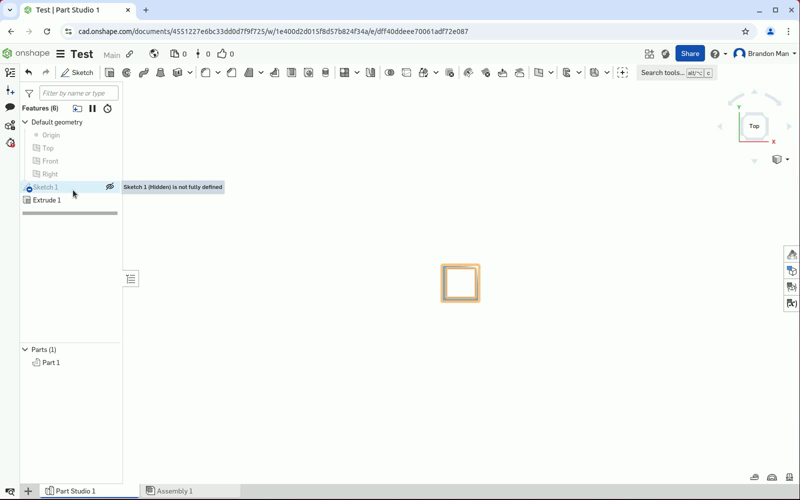
click(73, 189)
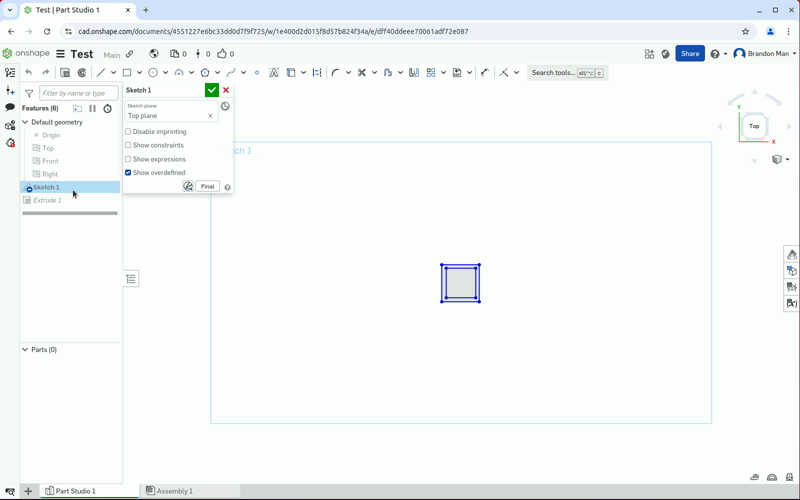
mouse_move(229, 92)
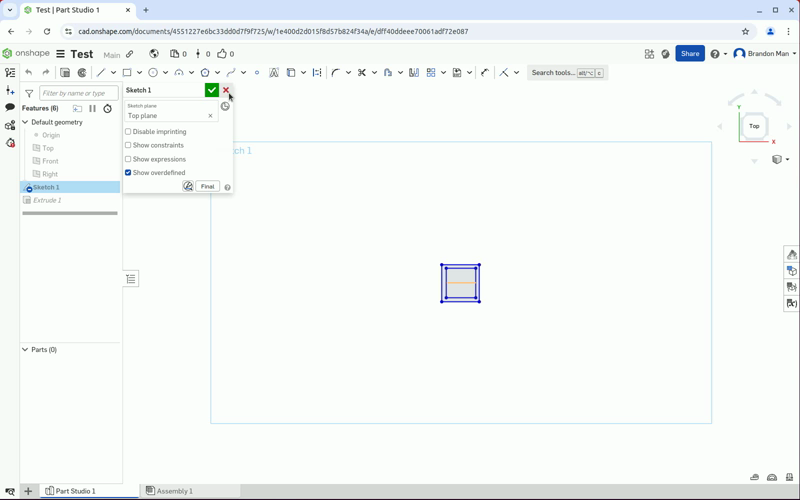
click(229, 92)
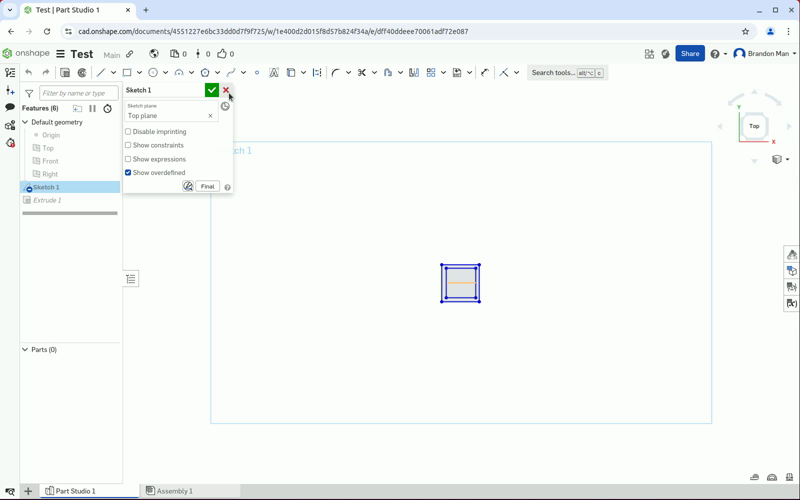
key(shift+s)
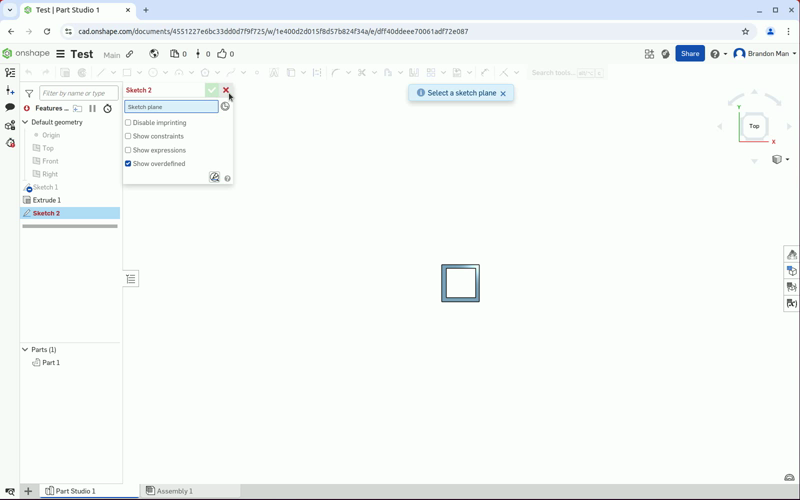
mouse_move(73, 150)
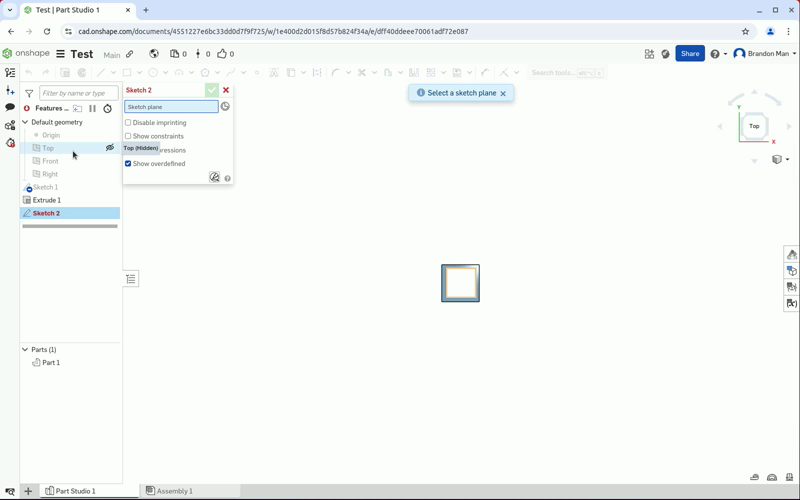
click(73, 150)
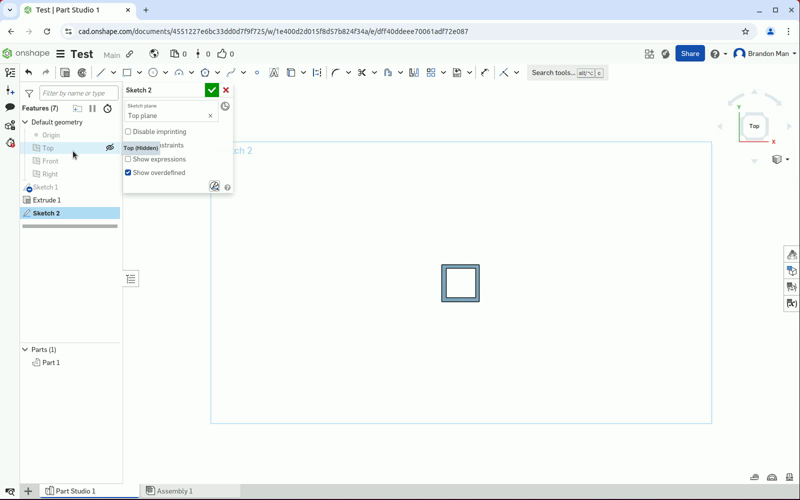
mouse_move(73, 352)
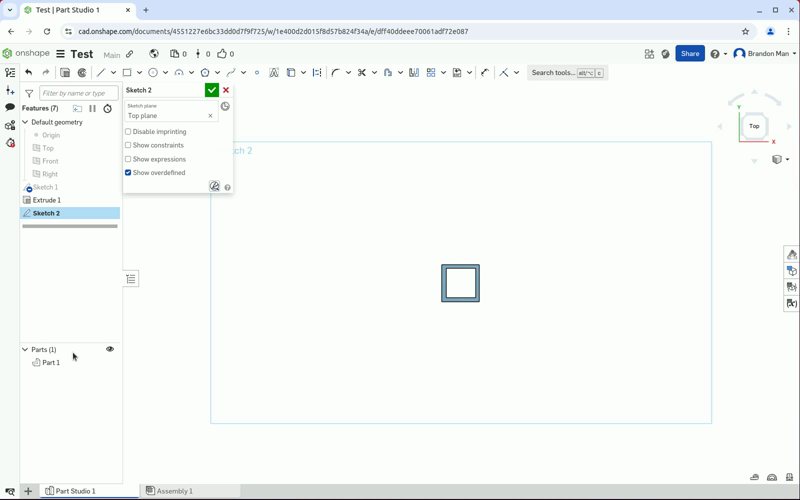
key(y)
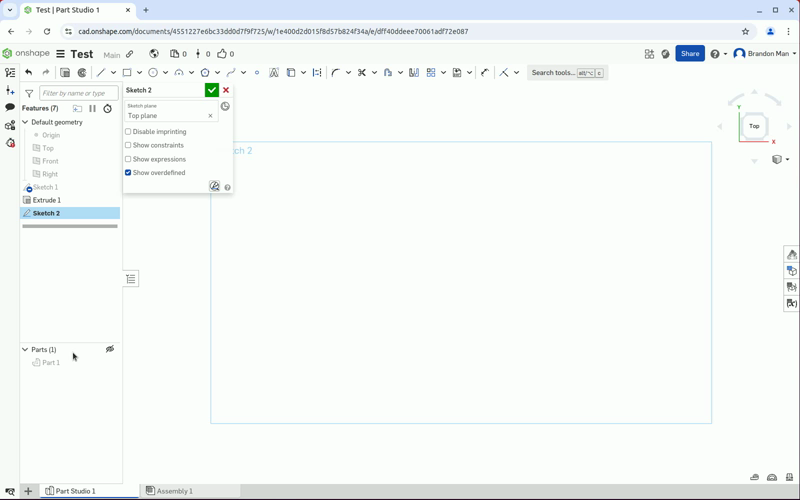
key(l)
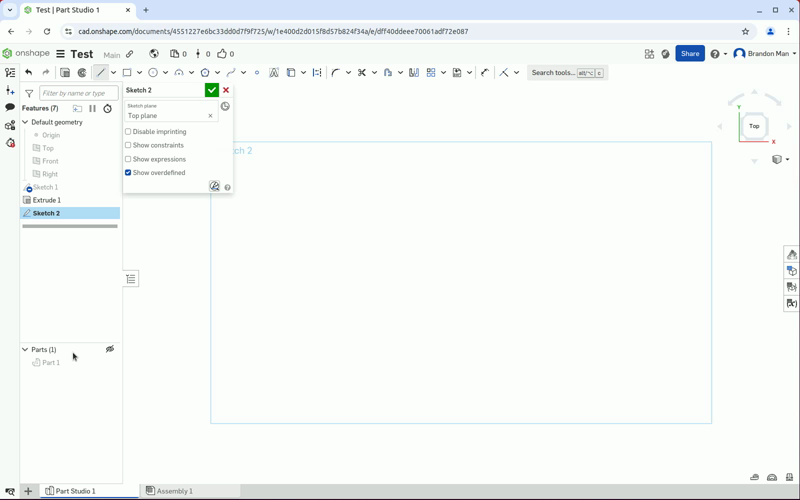
key_down(shift)
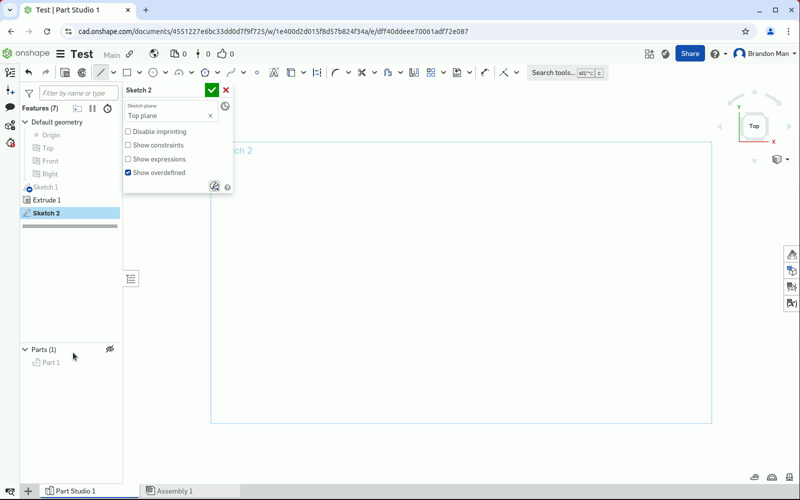
mouse_move(518, 286)
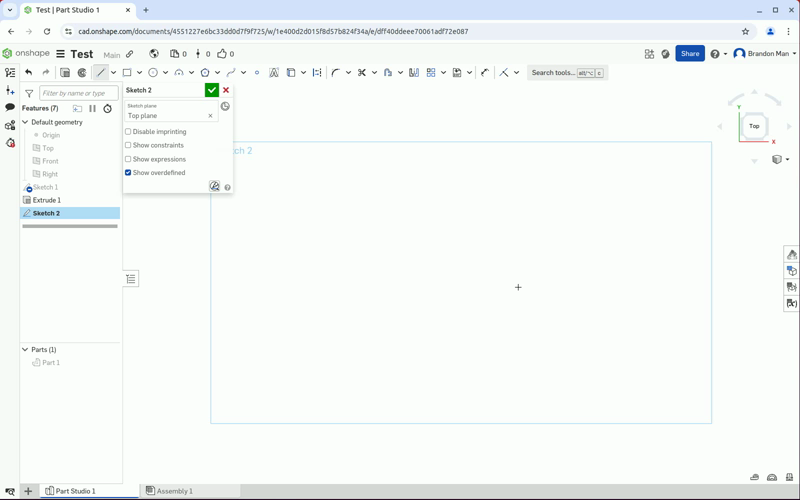
click(518, 286)
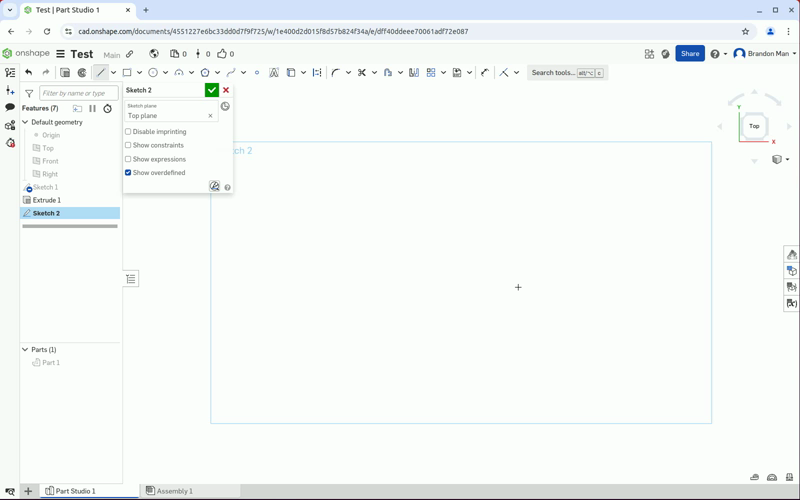
key_up(shift)
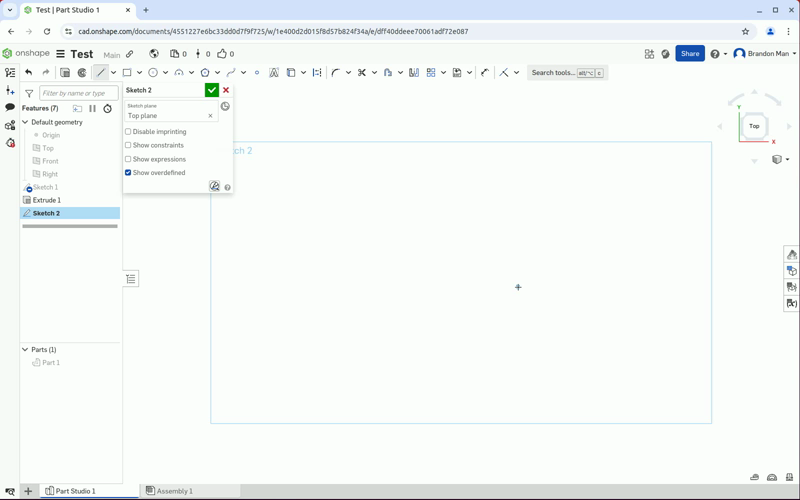
key_down(shift)
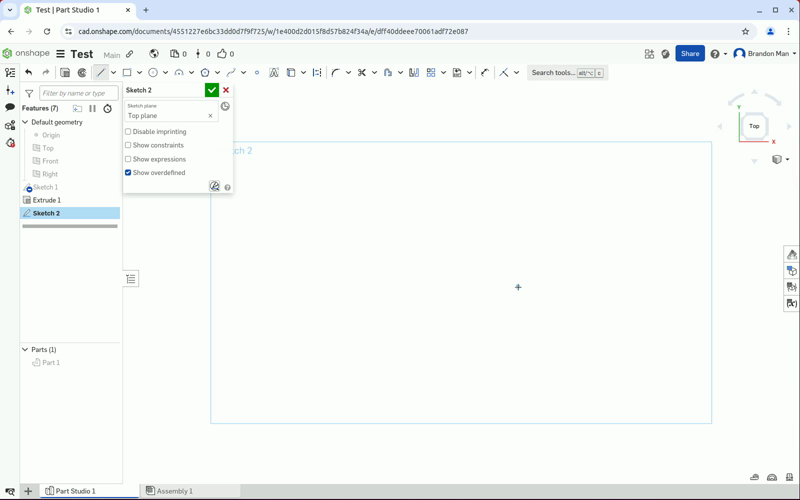
mouse_move(548, 286)
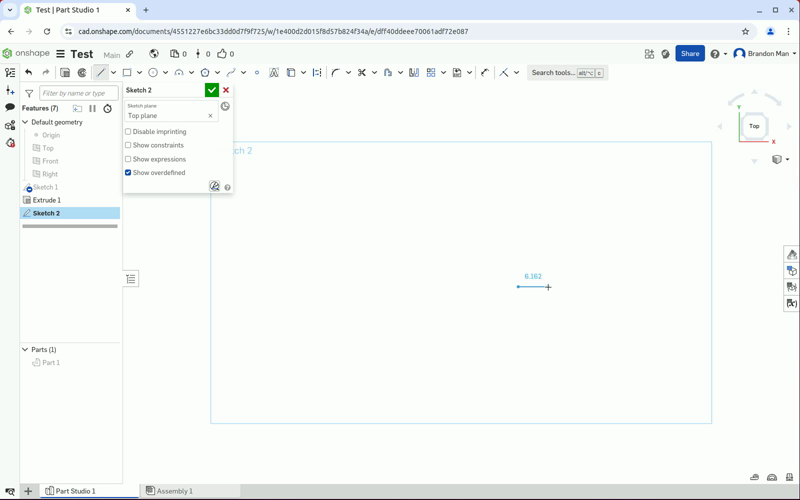
mouse_move(573, 286)
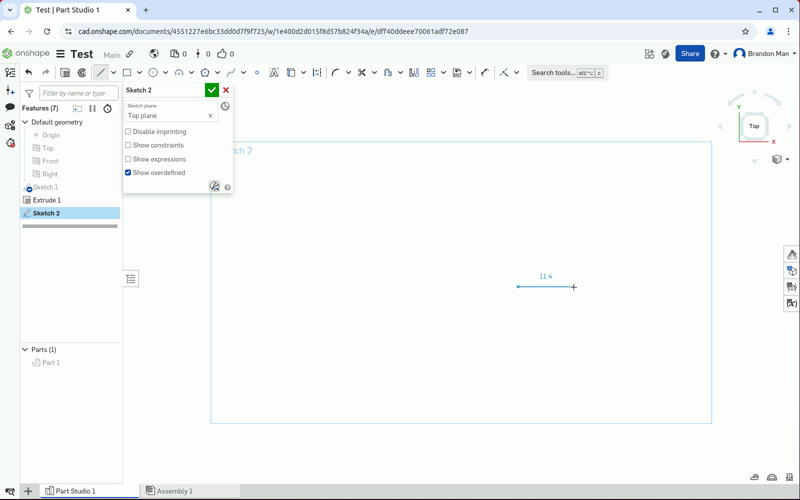
click(573, 286)
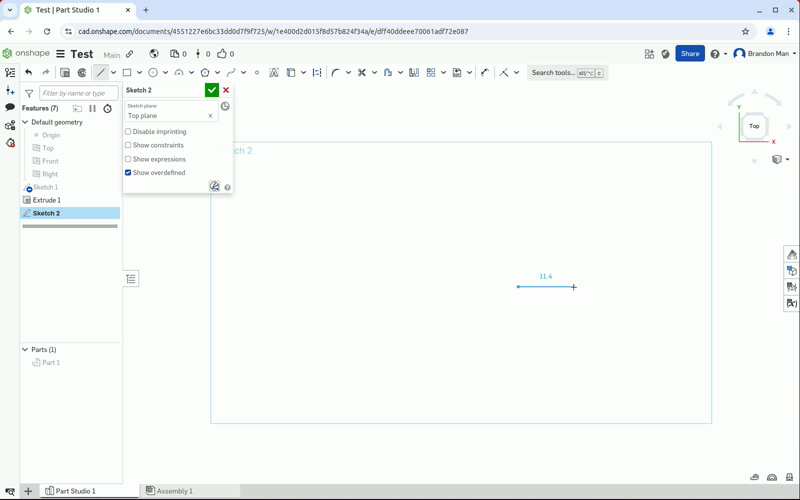
key_up(shift)
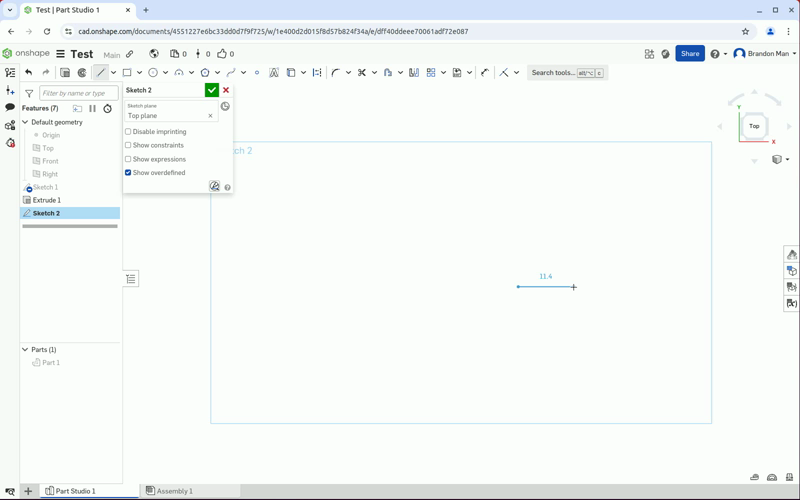
key_down(shift)
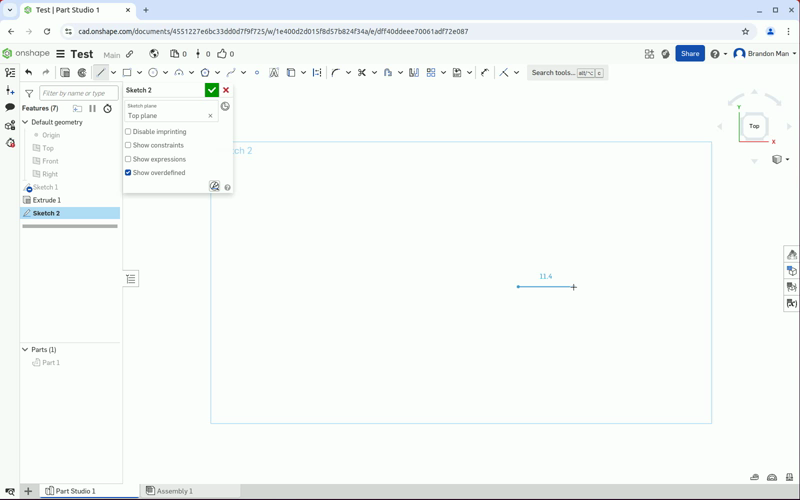
mouse_move(589, 286)
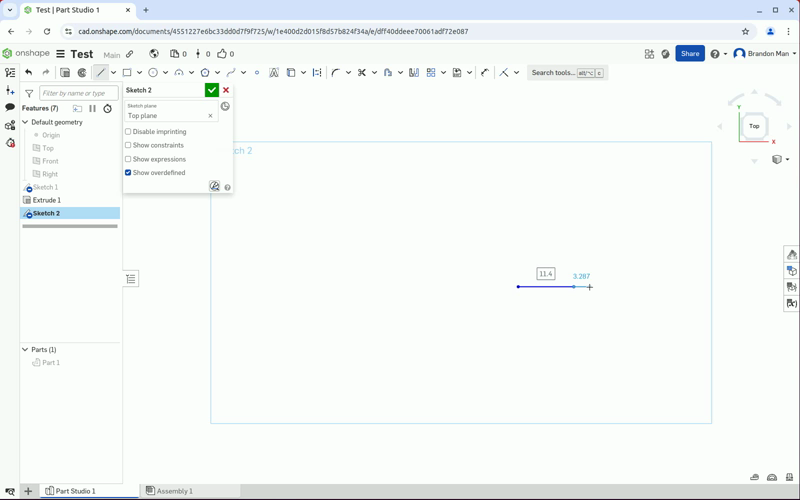
mouse_move(573, 278)
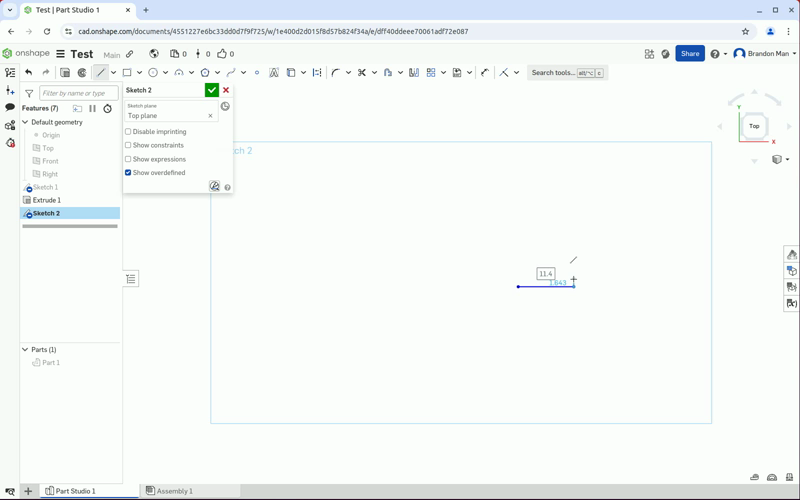
click(573, 278)
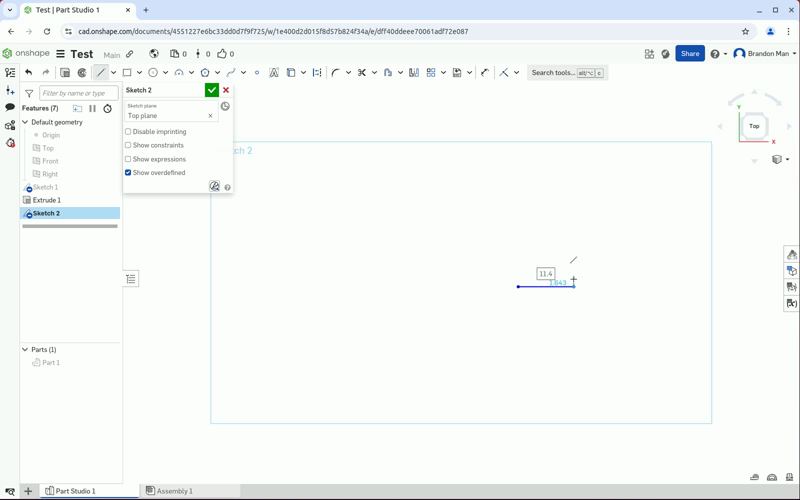
key_up(shift)
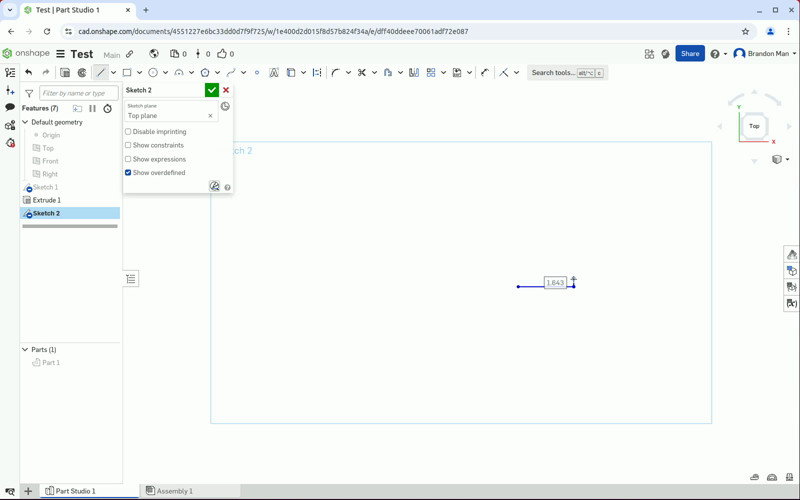
key_down(shift)
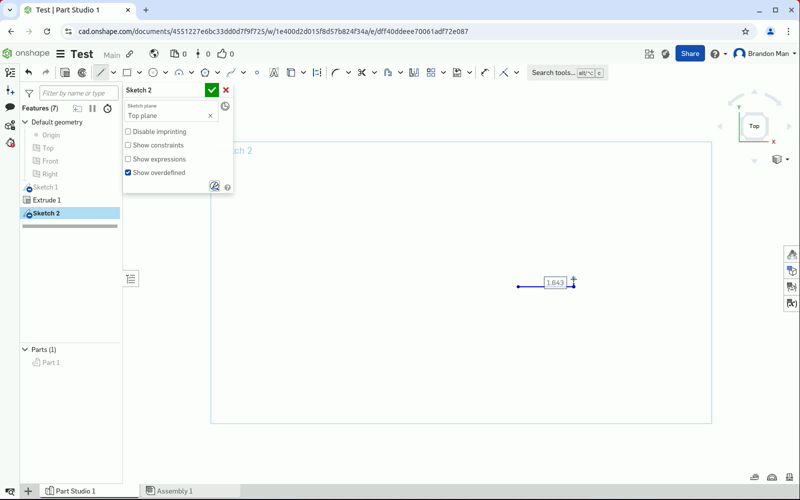
mouse_move(589, 278)
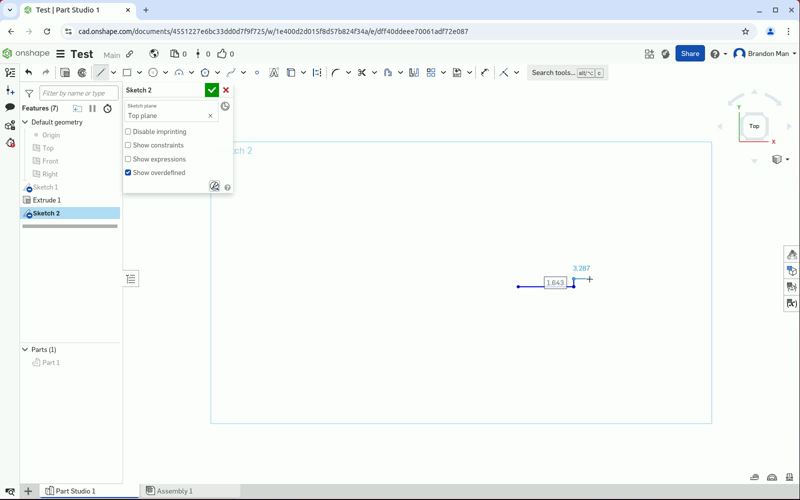
mouse_move(518, 278)
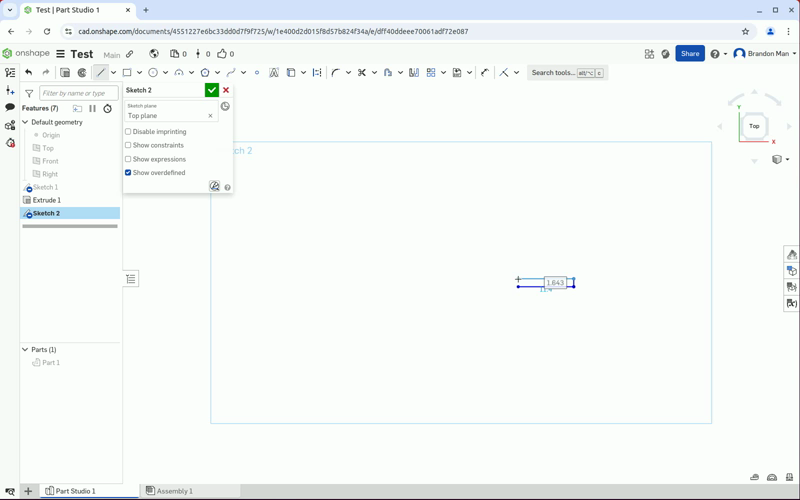
click(518, 278)
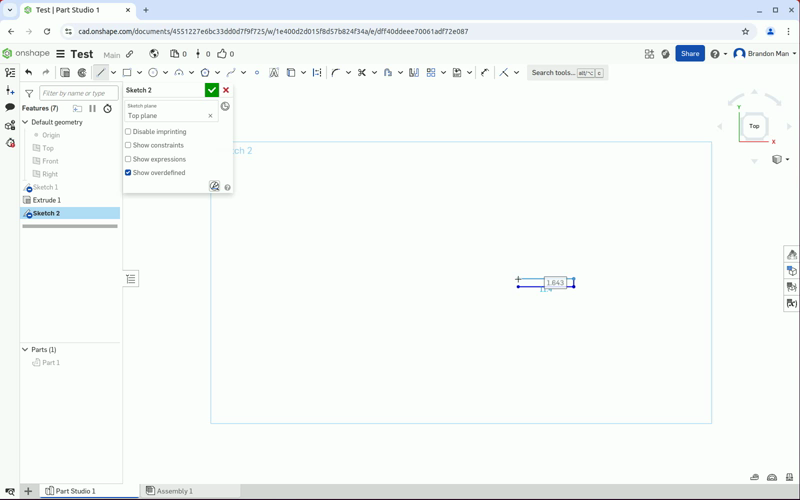
key_up(shift)
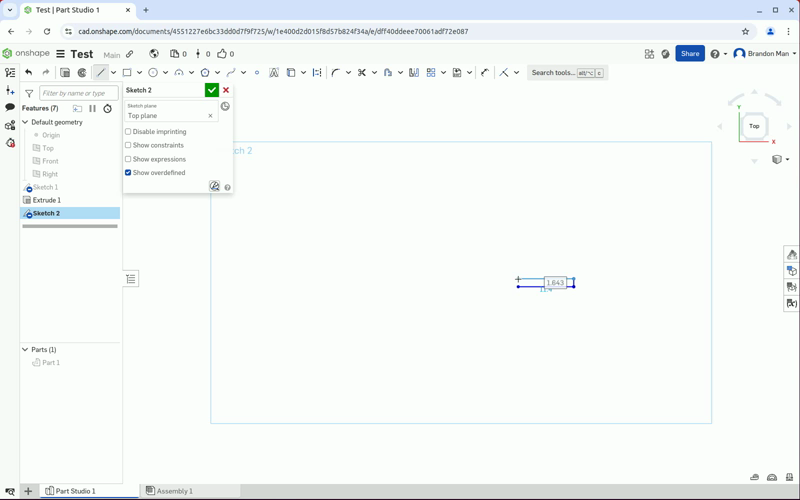
mouse_move(548, 278)
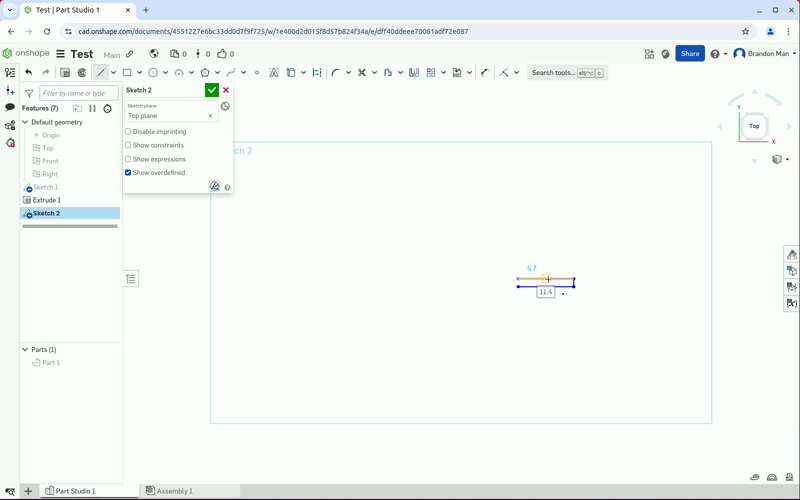
key_down(shift)
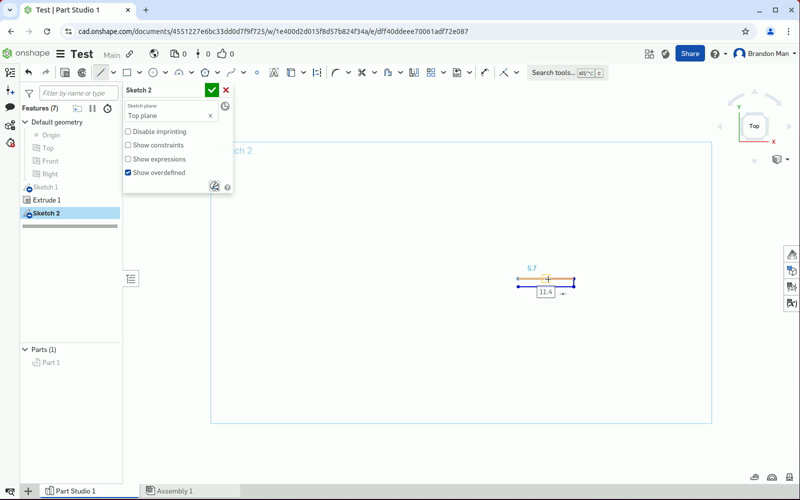
mouse_move(518, 286)
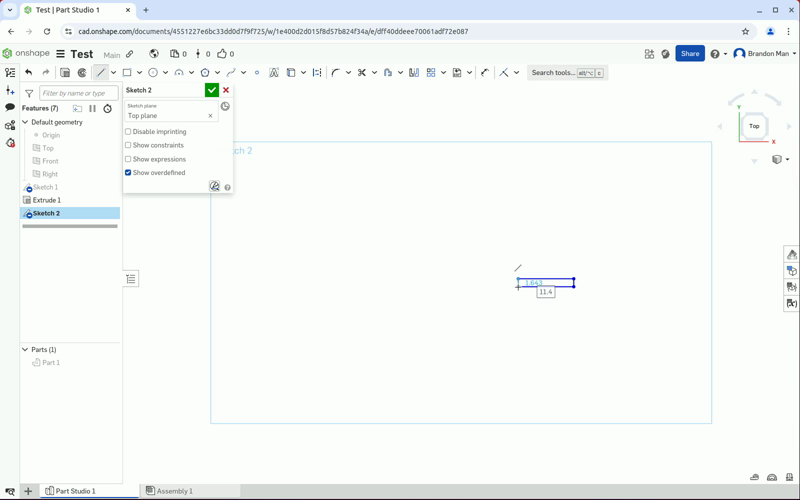
key_up(shift)
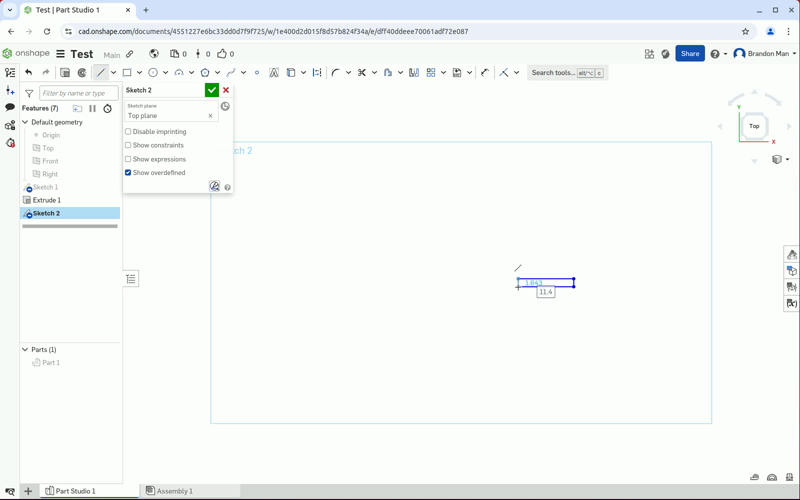
click(518, 286)
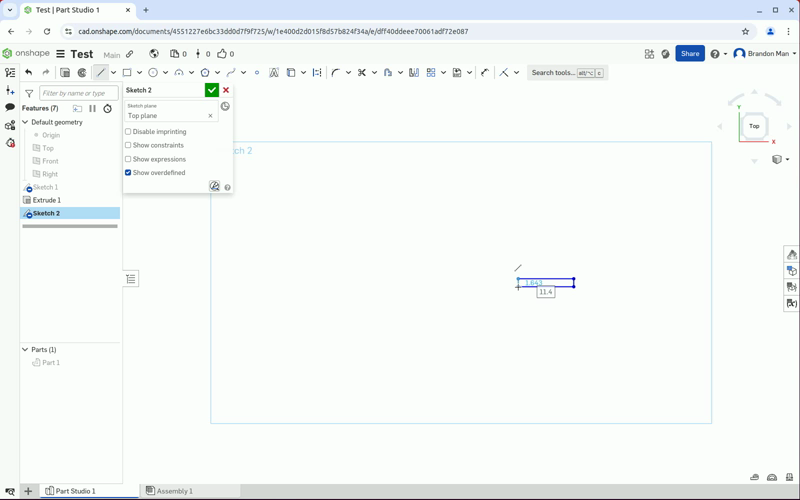
key(esc)
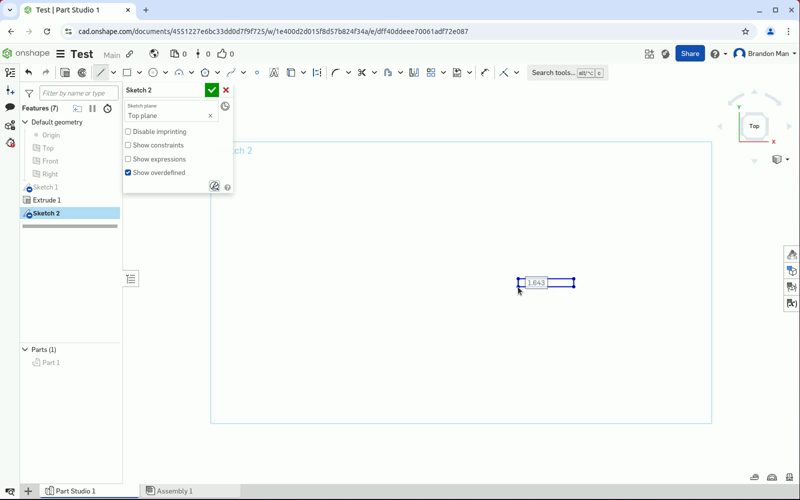
mouse_move(558, 279)
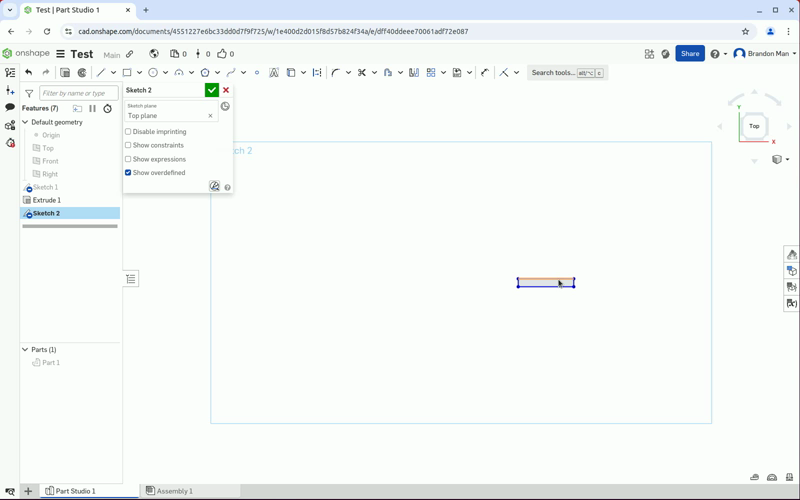
scroll(6)
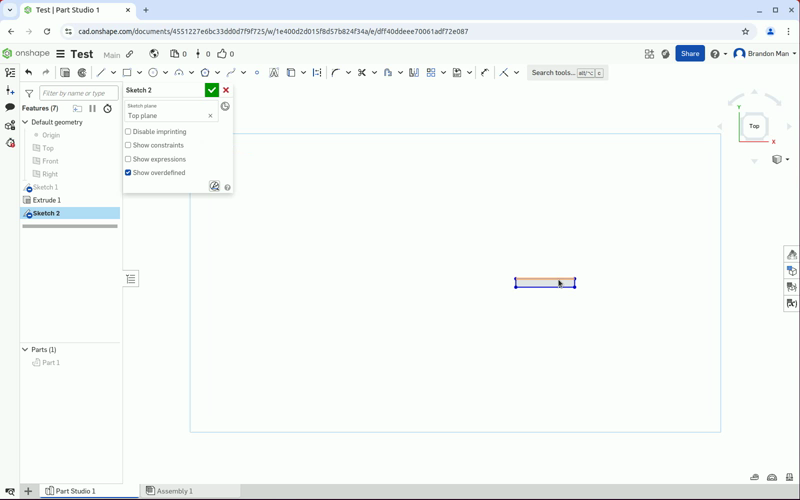
scroll(6)
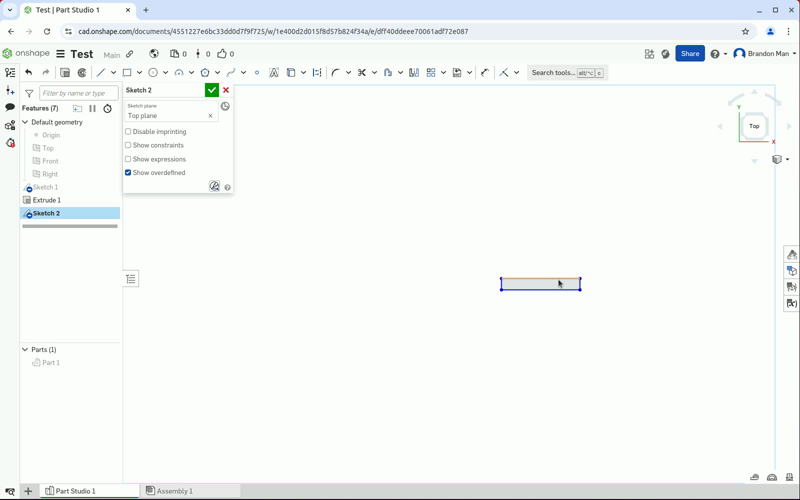
scroll(6)
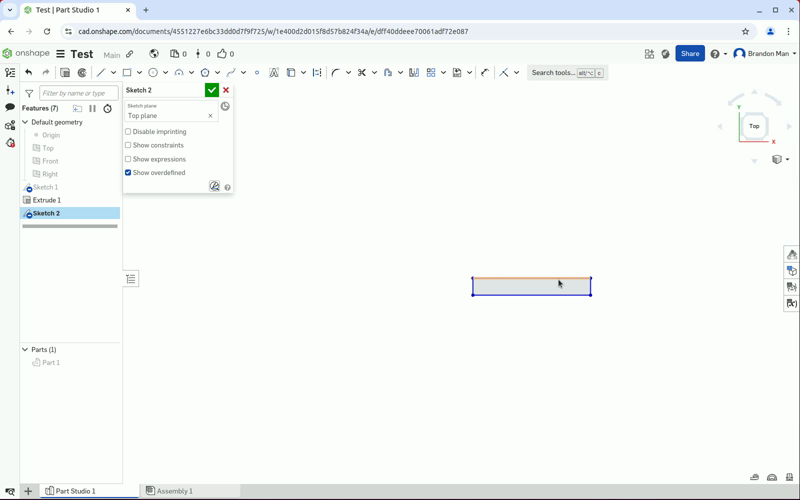
scroll(6)
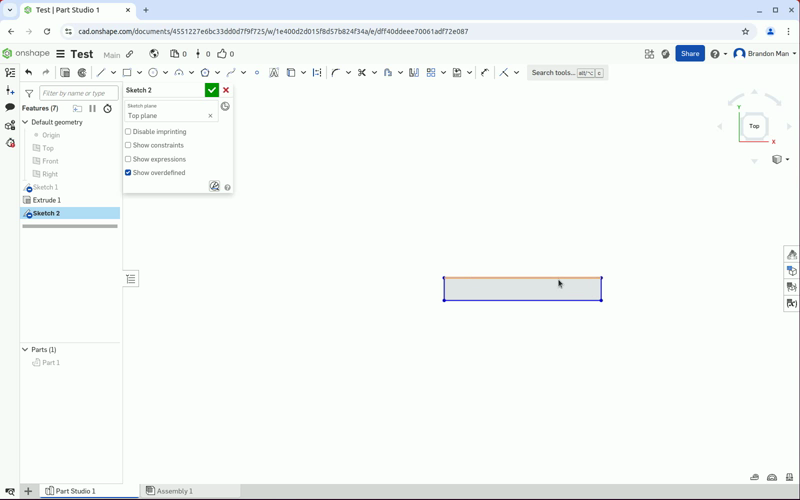
scroll(6)
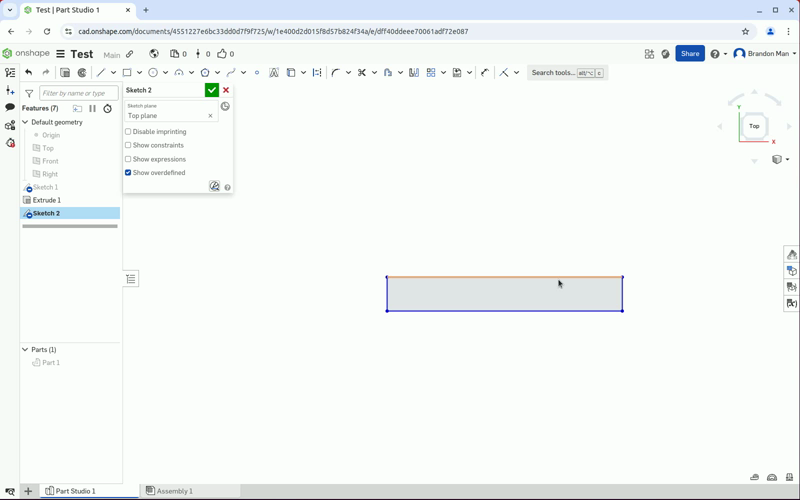
scroll(6)
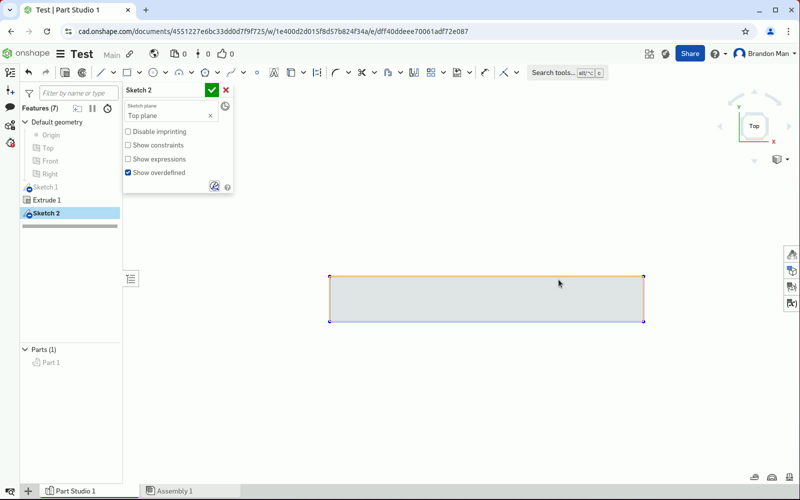
scroll(6)
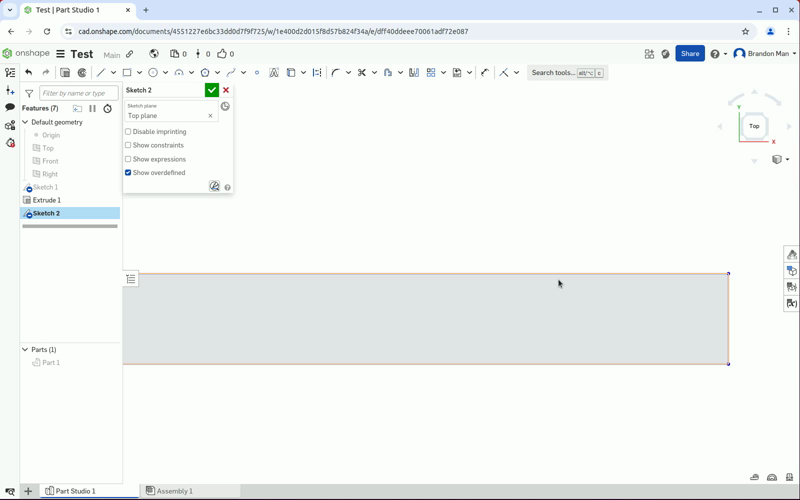
click(558, 279)
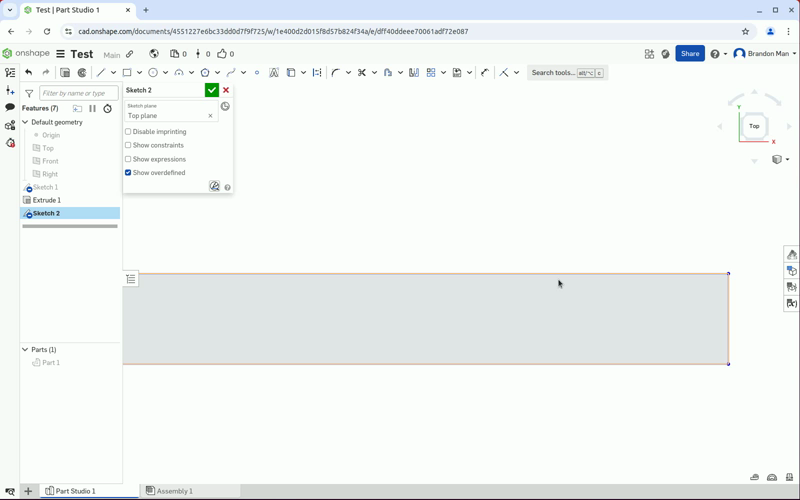
scroll(-6)
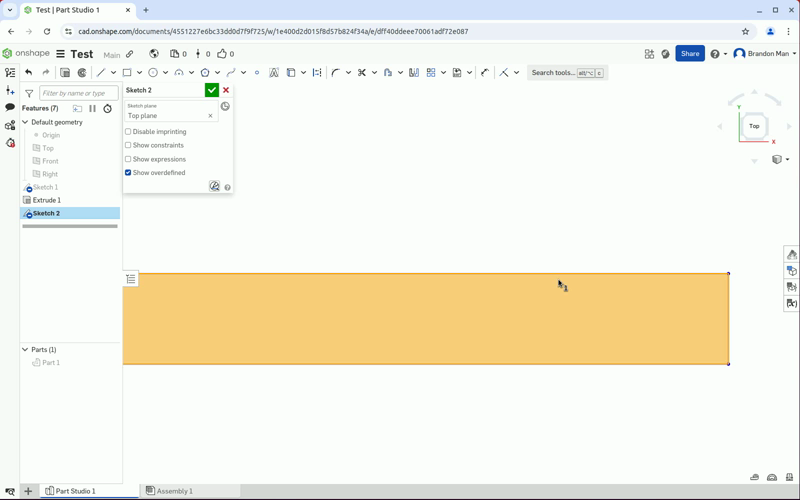
scroll(-6)
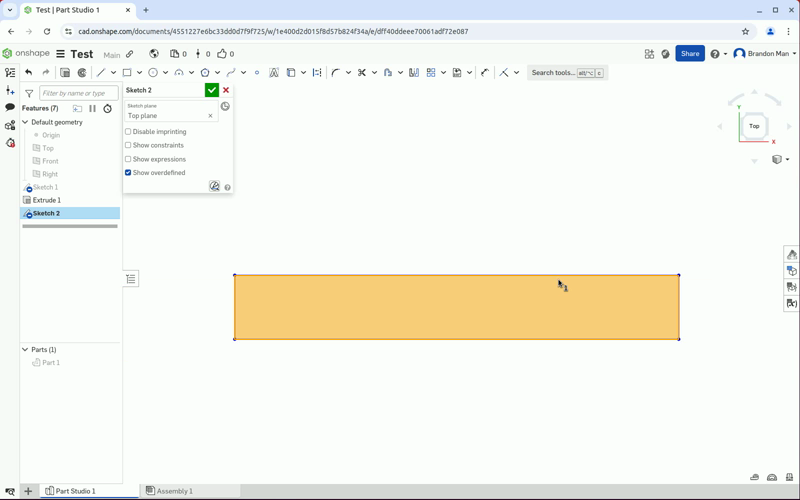
scroll(-6)
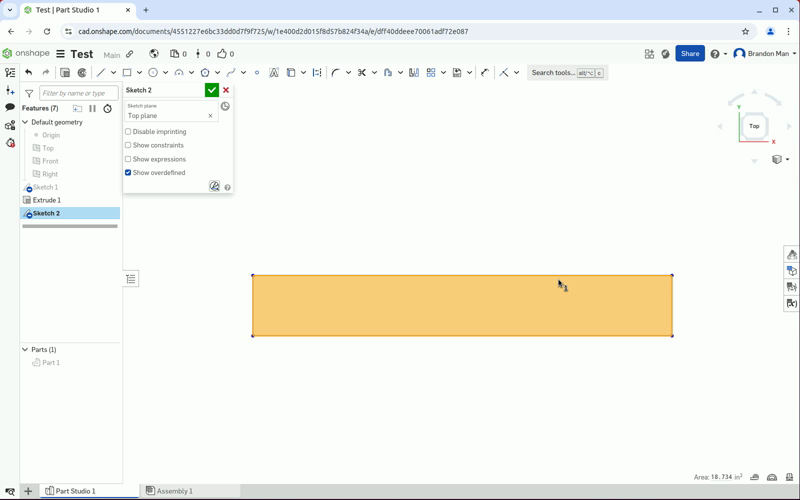
scroll(-6)
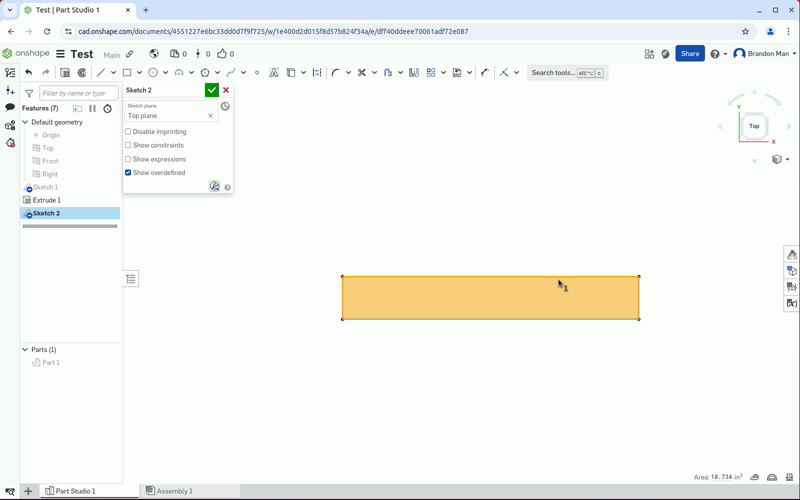
scroll(-6)
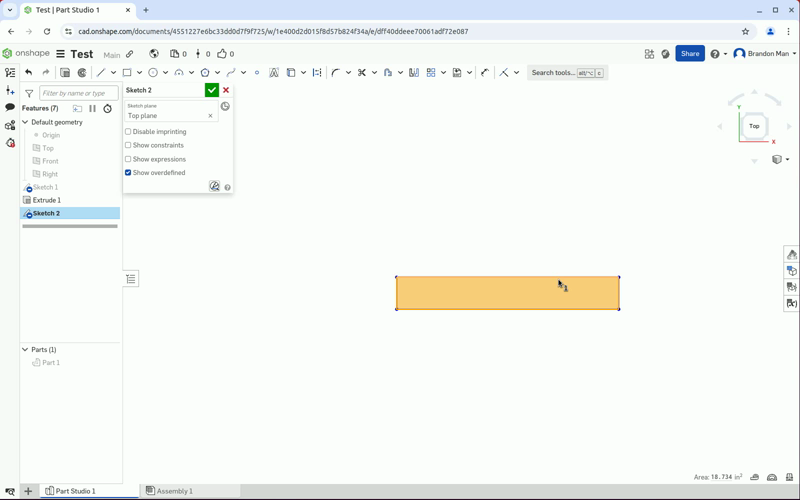
scroll(-6)
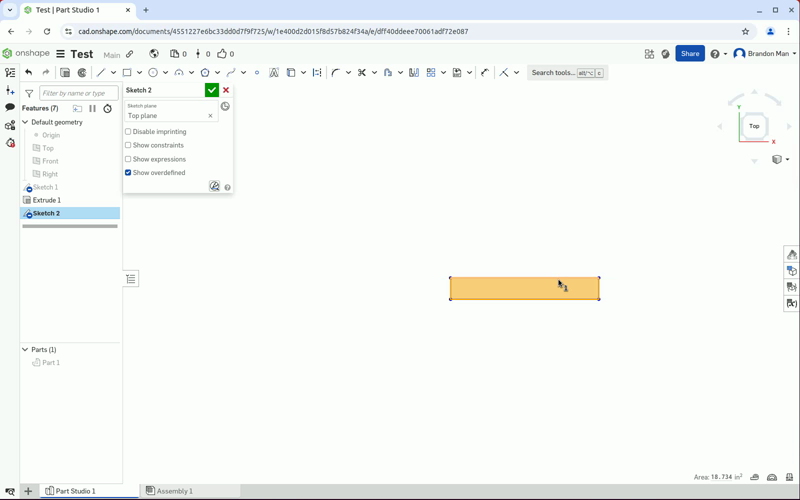
scroll(-6)
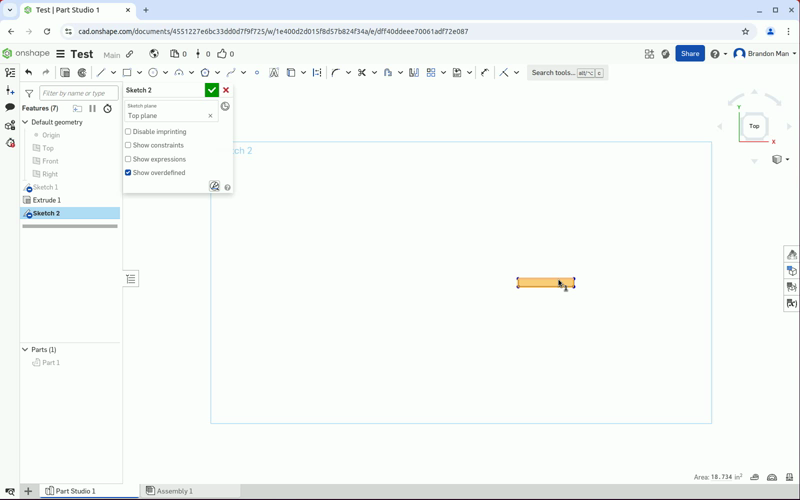
mouse_move(73, 352)
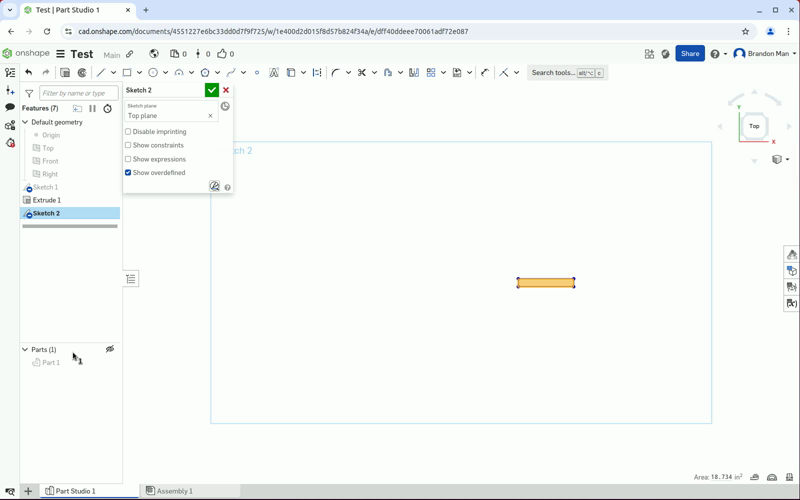
key(shift+y)
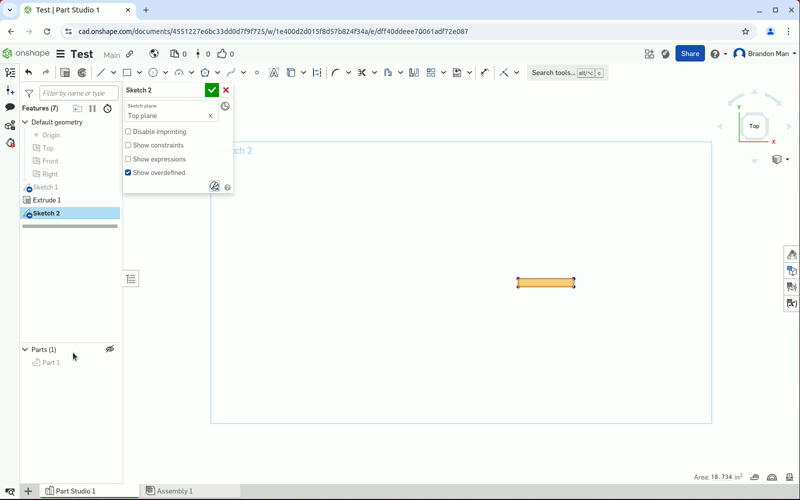
key(shift+e)
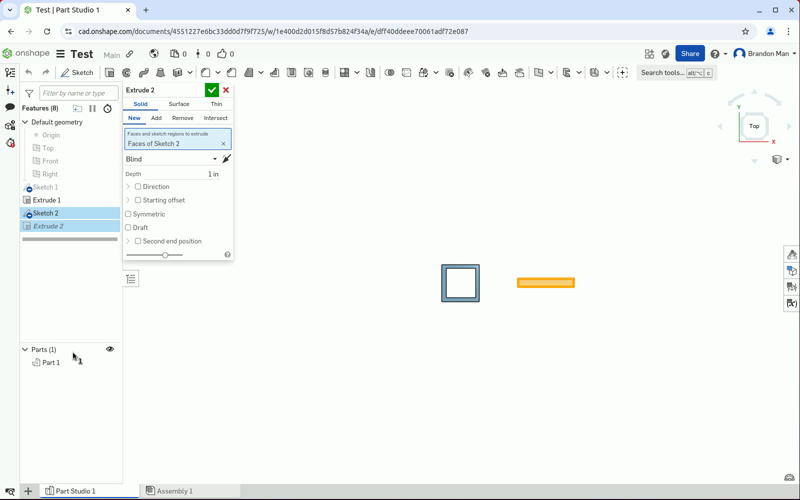
mouse_move(143, 106)
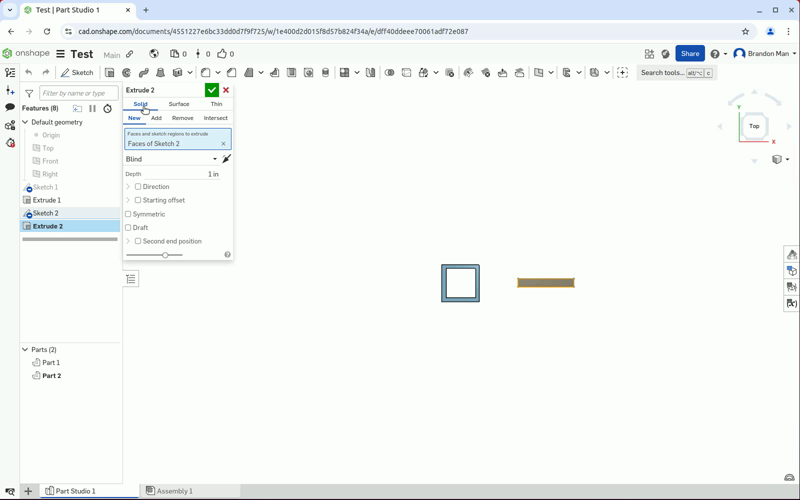
click(143, 106)
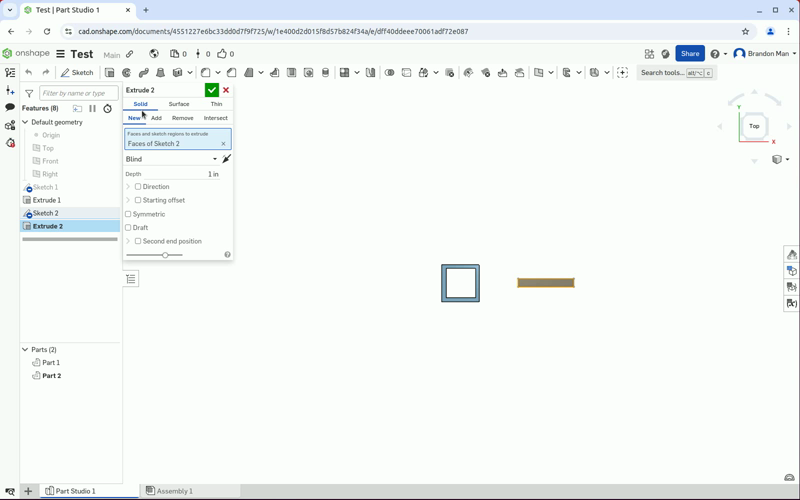
mouse_move(137, 120)
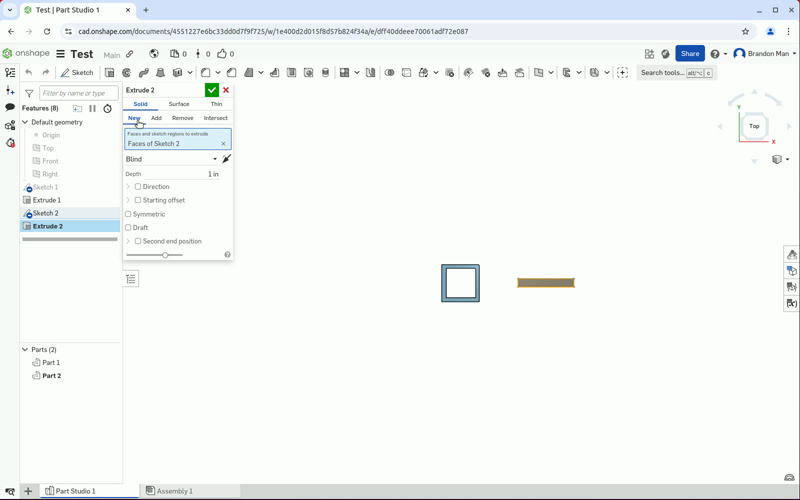
click(137, 120)
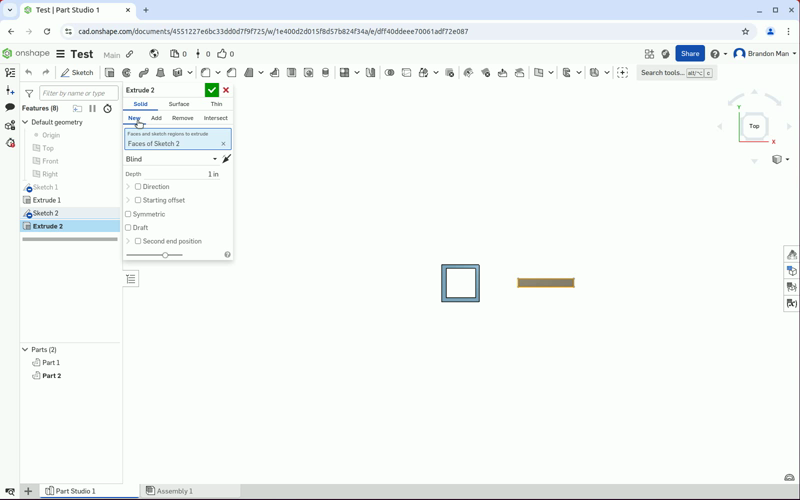
key(tab, 4)
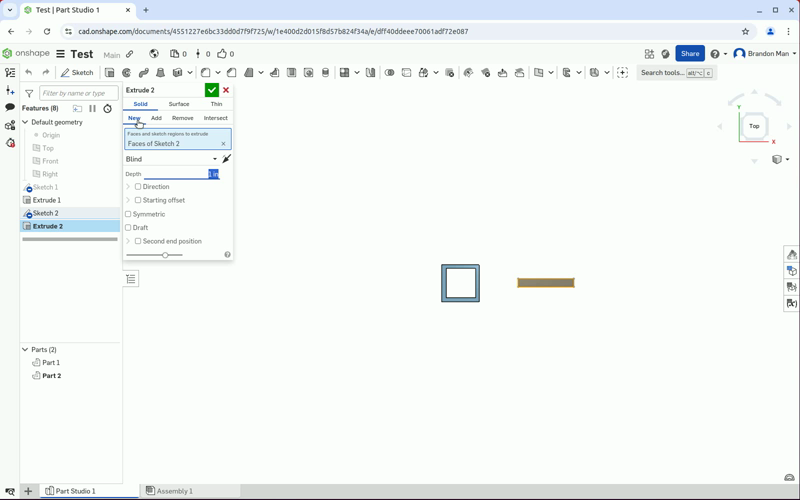
text(2.166)
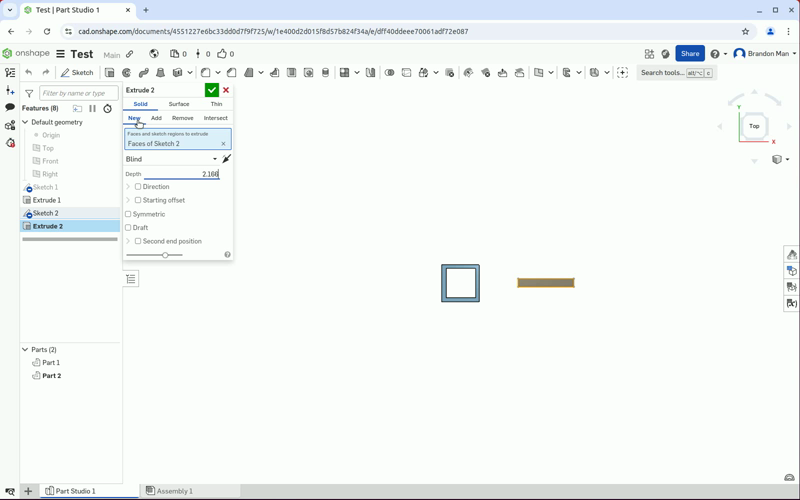
key(enter)
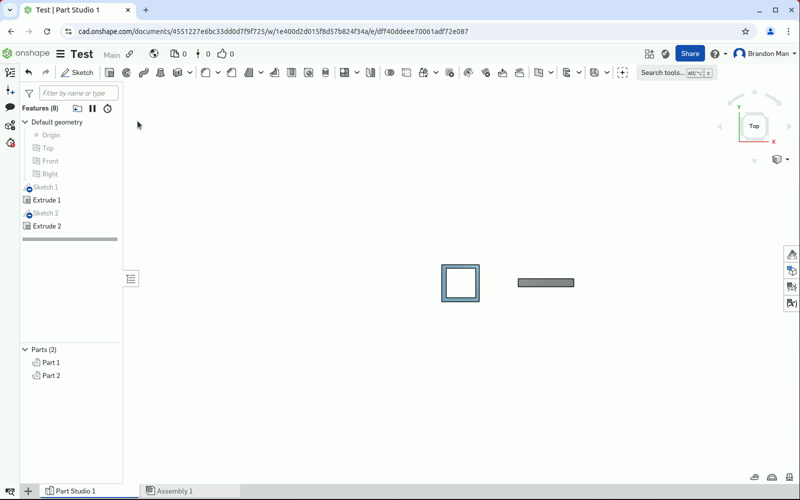
key(shift+h)
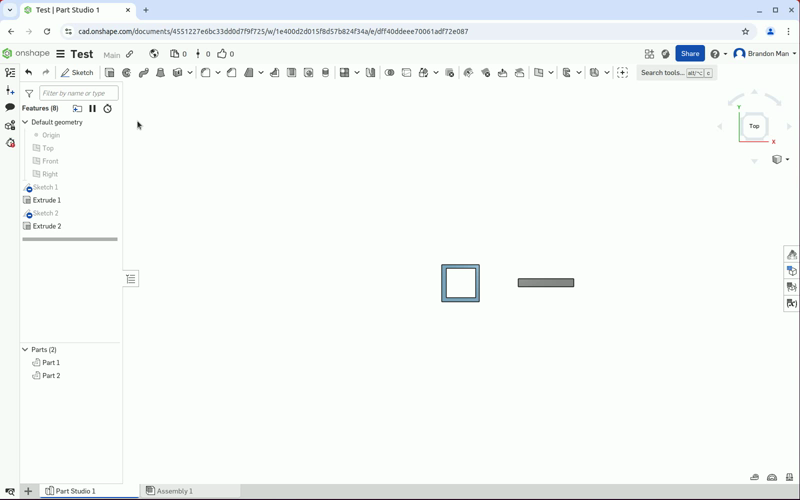
key(shift+h)
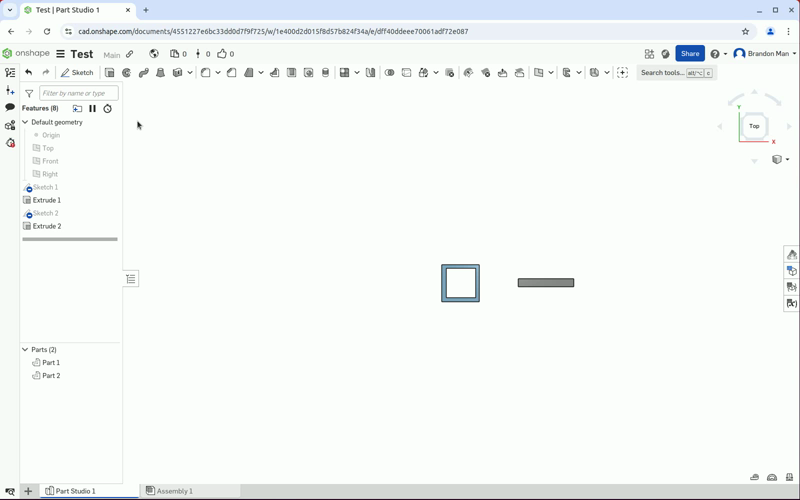
mouse_move(73, 189)
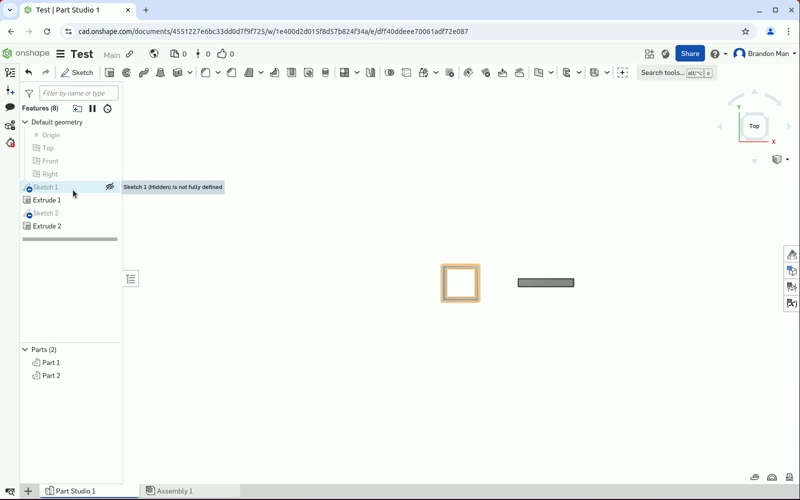
click(73, 189)
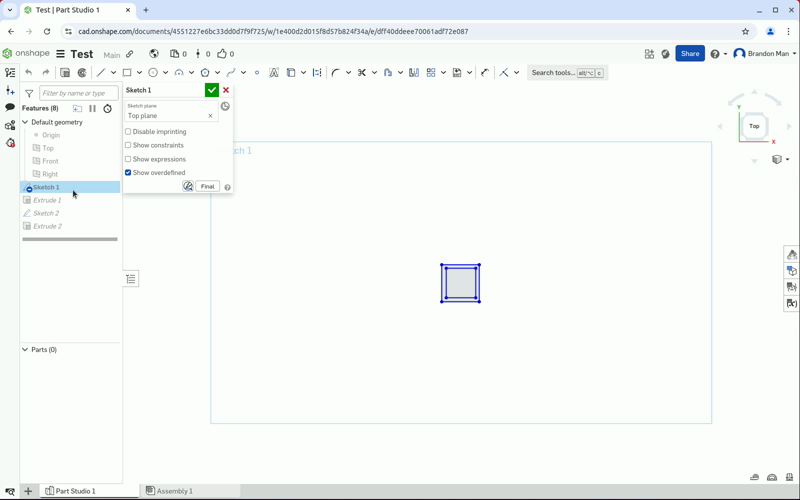
mouse_move(229, 92)
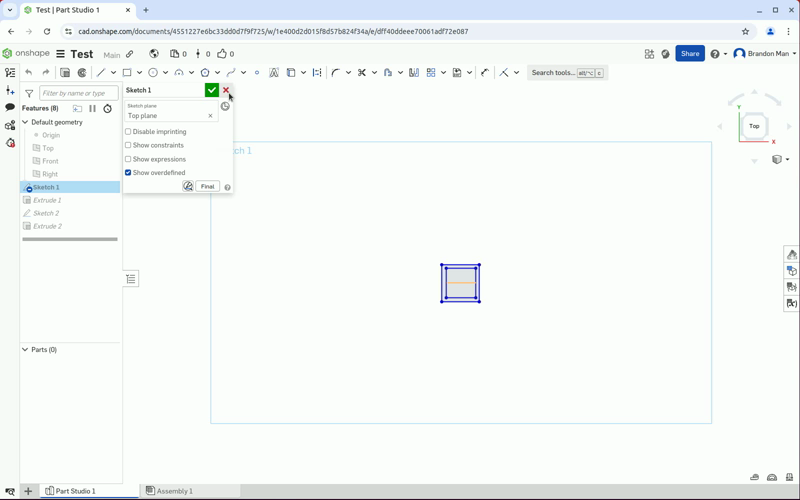
click(229, 92)
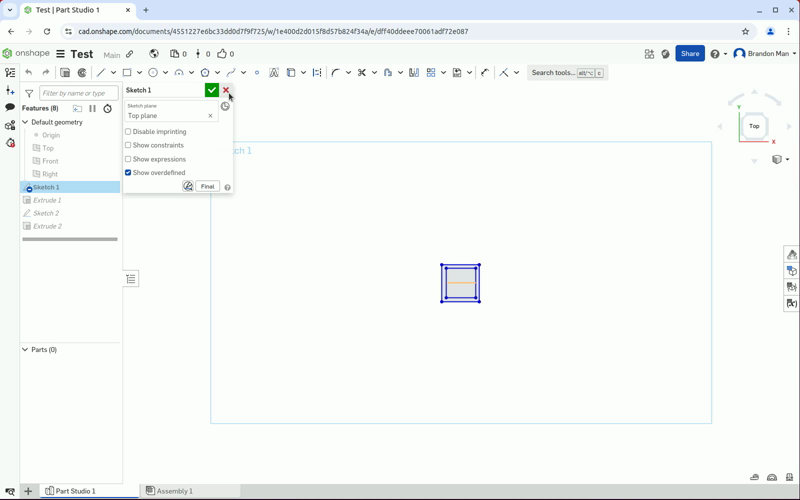
key(shift+s)
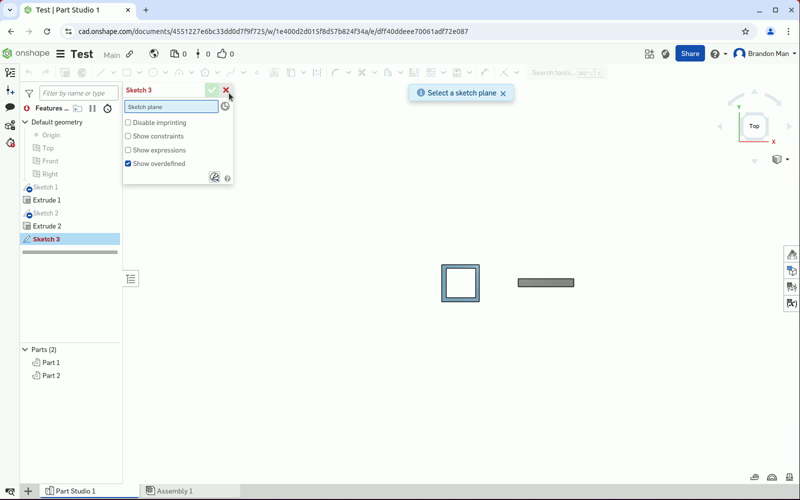
mouse_move(73, 150)
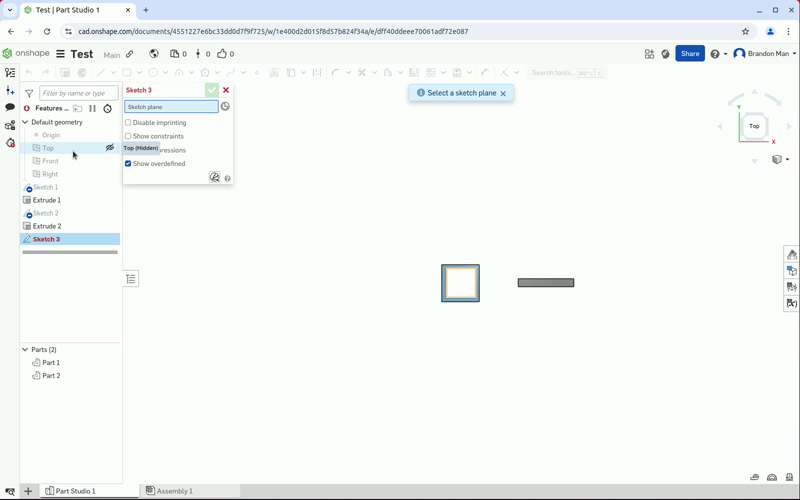
click(73, 150)
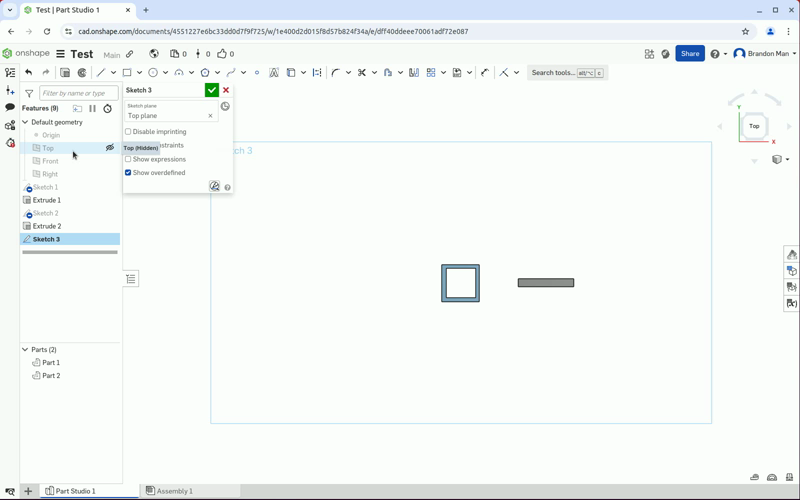
mouse_move(73, 352)
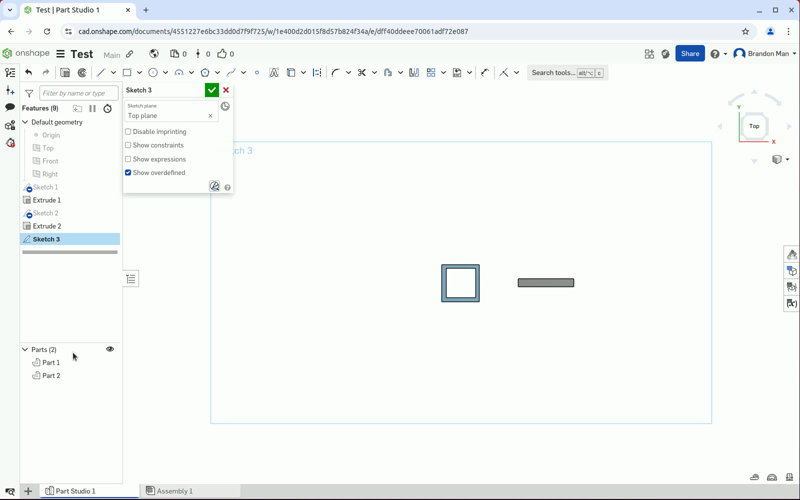
key(y)
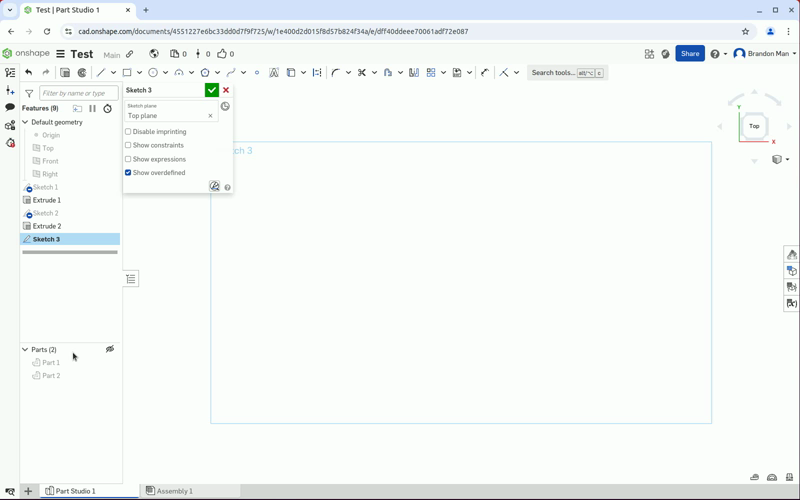
key(l)
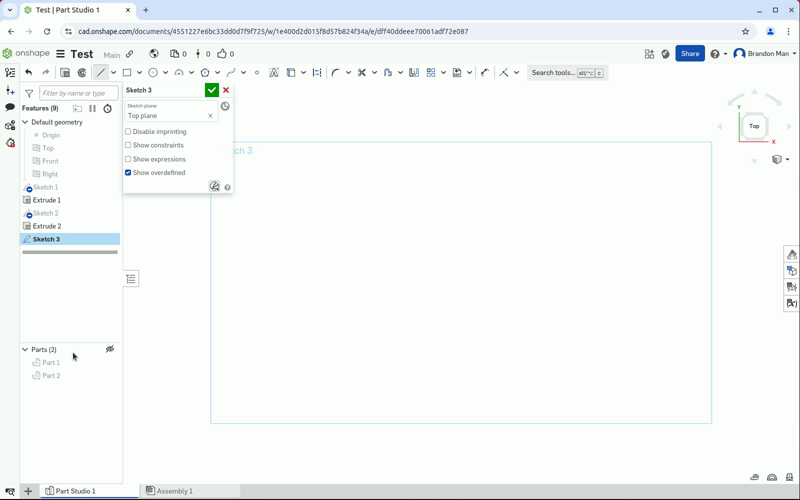
key_down(shift)
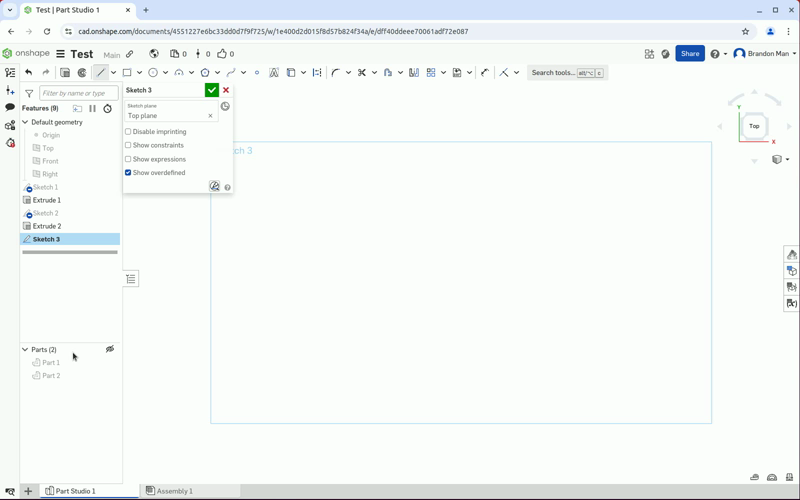
mouse_move(441, 301)
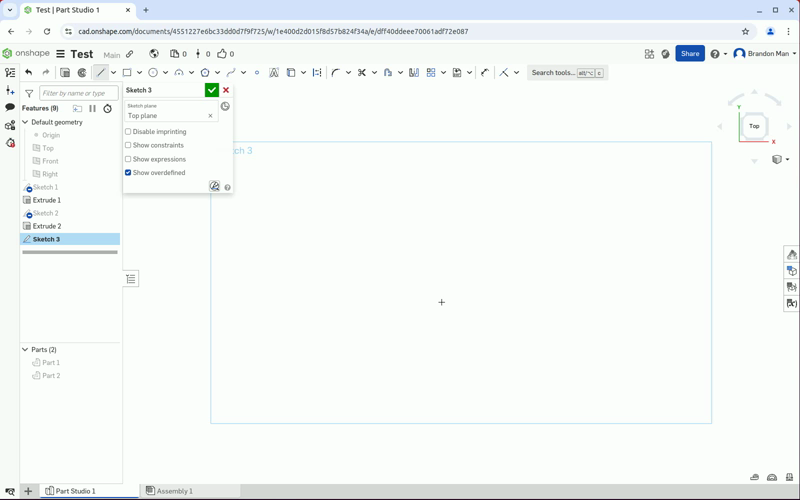
click(441, 301)
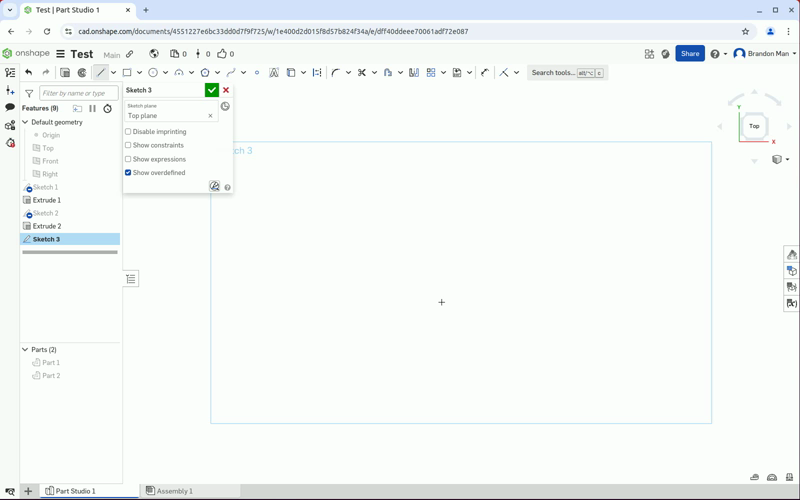
key_up(shift)
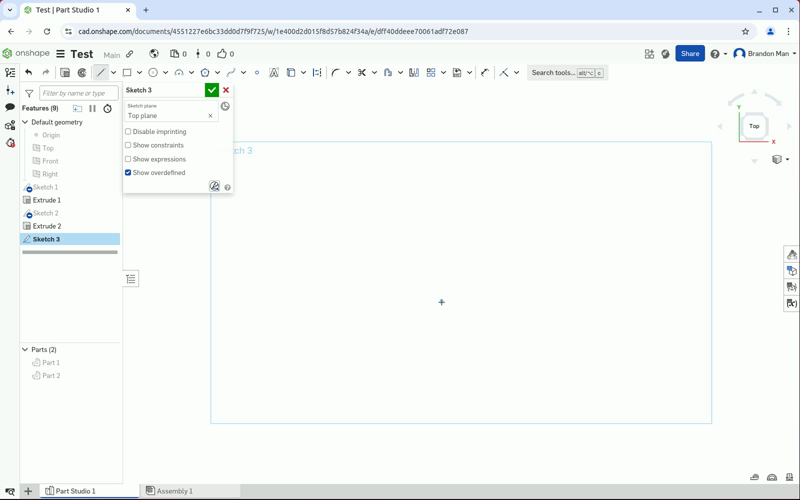
key_down(shift)
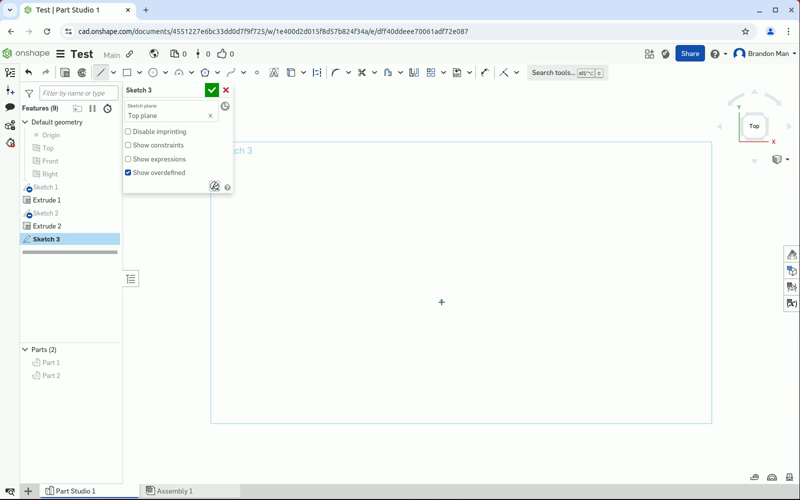
mouse_move(471, 301)
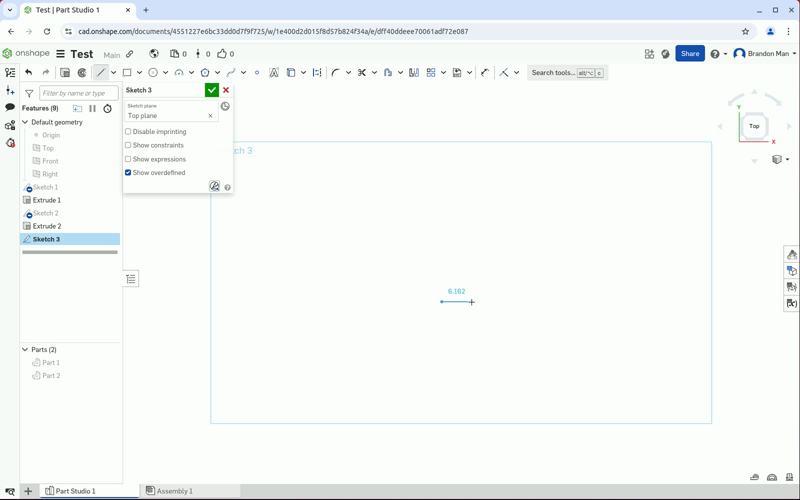
mouse_move(479, 301)
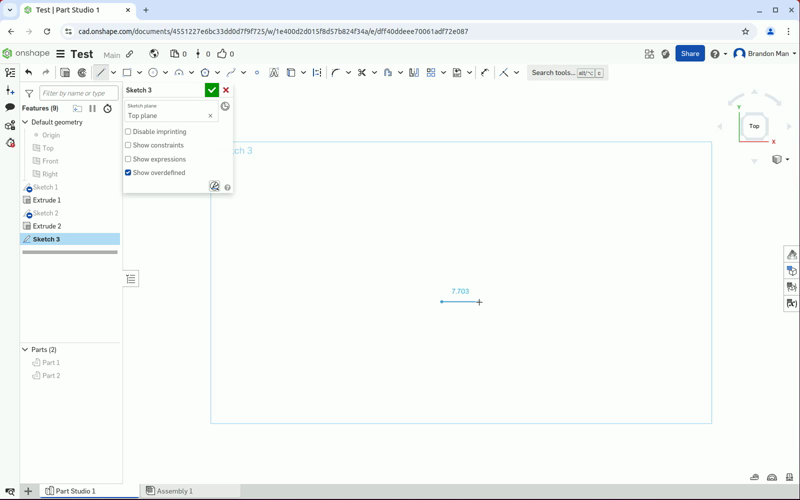
click(479, 301)
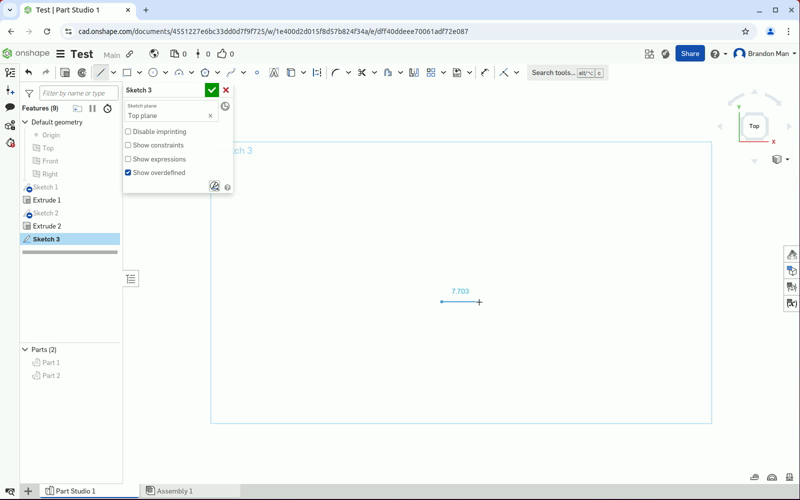
key_up(shift)
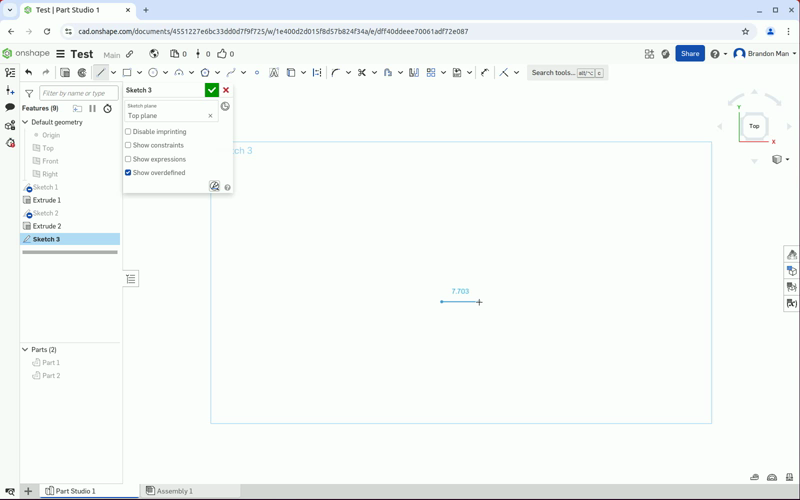
key_down(shift)
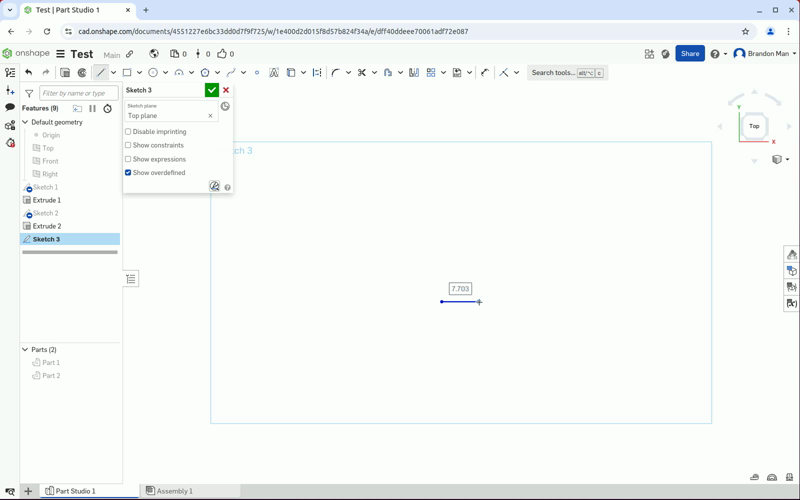
mouse_move(509, 301)
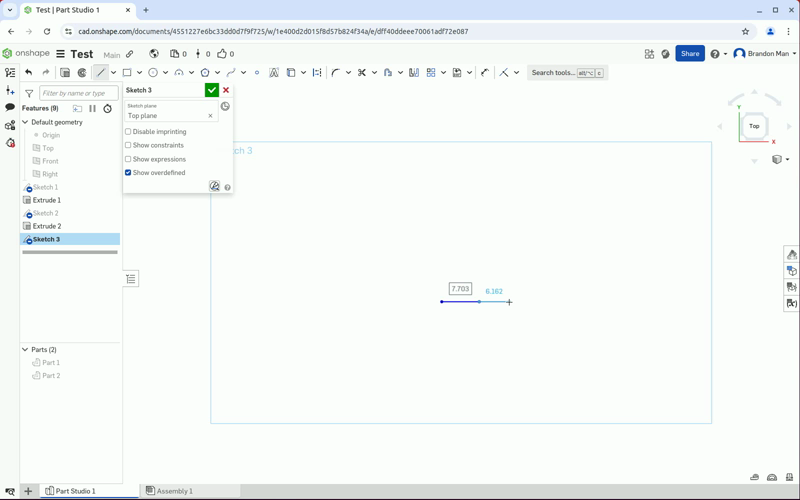
mouse_move(479, 264)
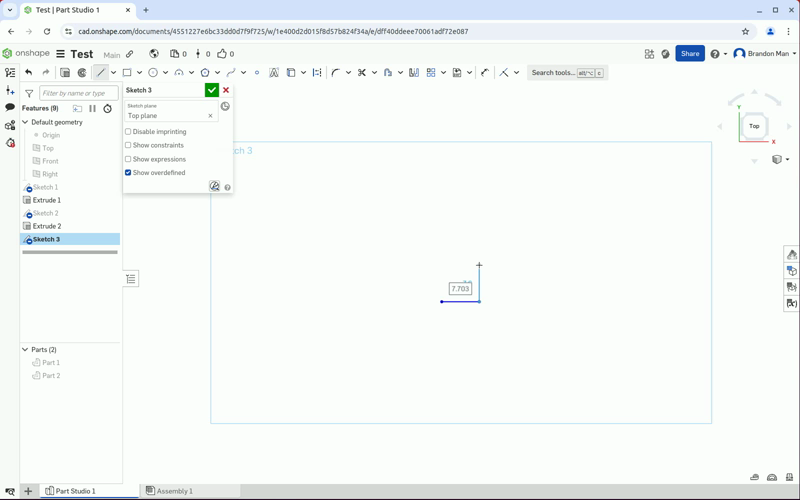
click(479, 264)
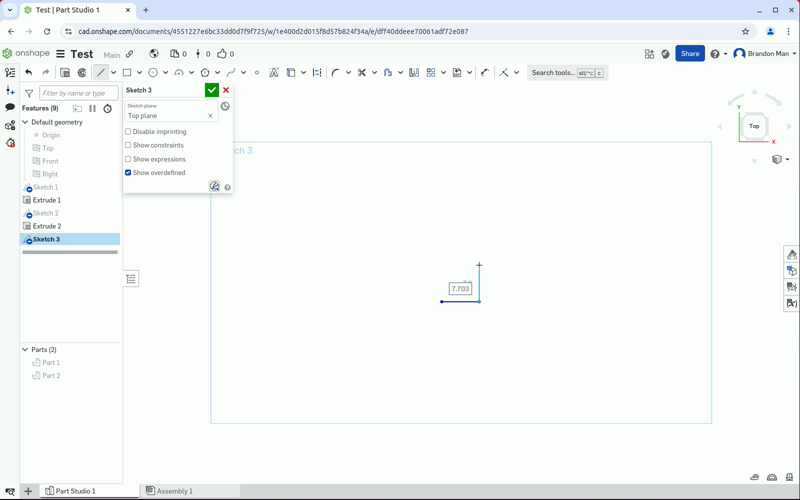
key_up(shift)
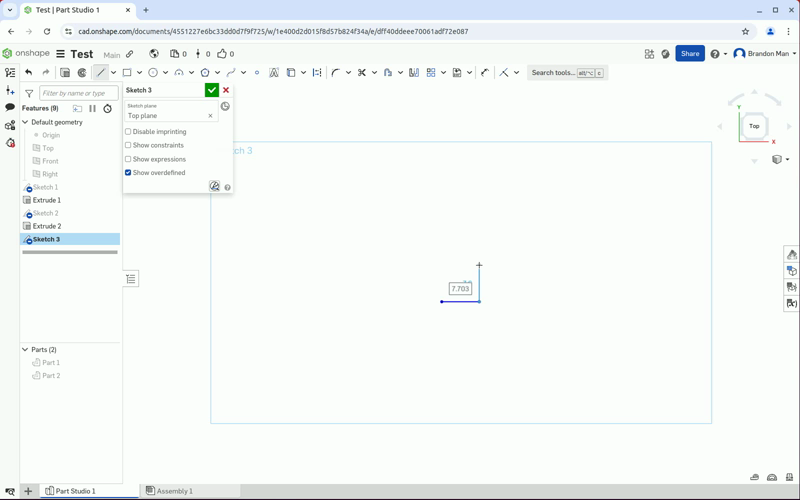
key_down(shift)
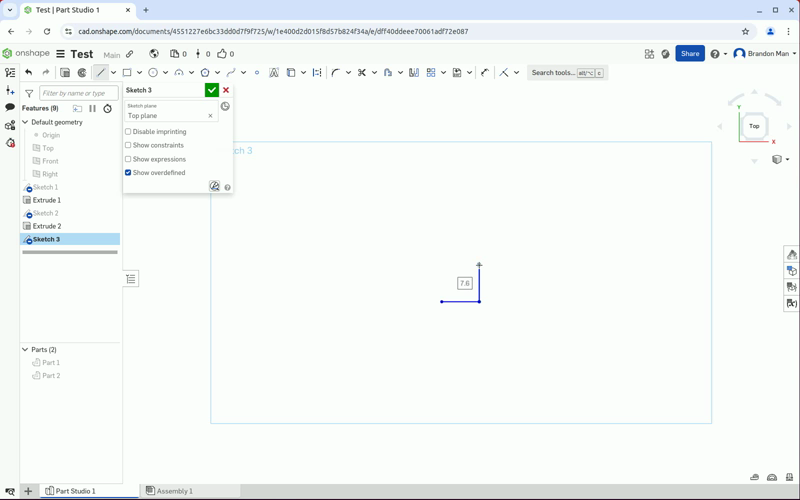
mouse_move(509, 264)
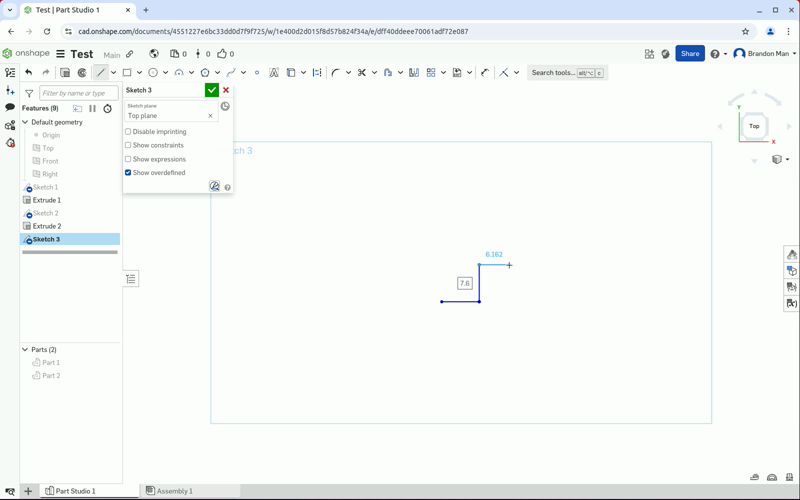
mouse_move(441, 264)
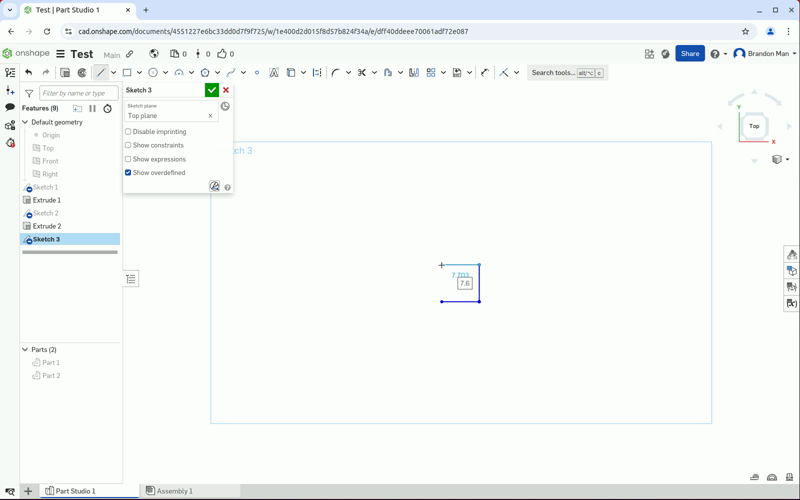
click(441, 264)
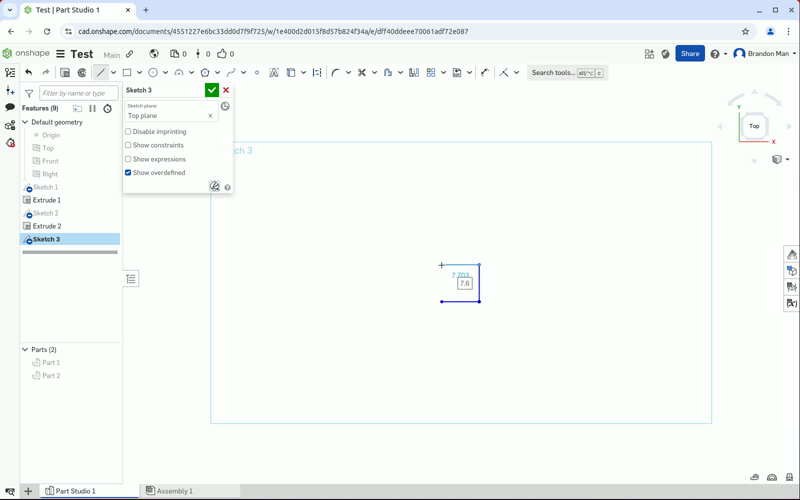
key_up(shift)
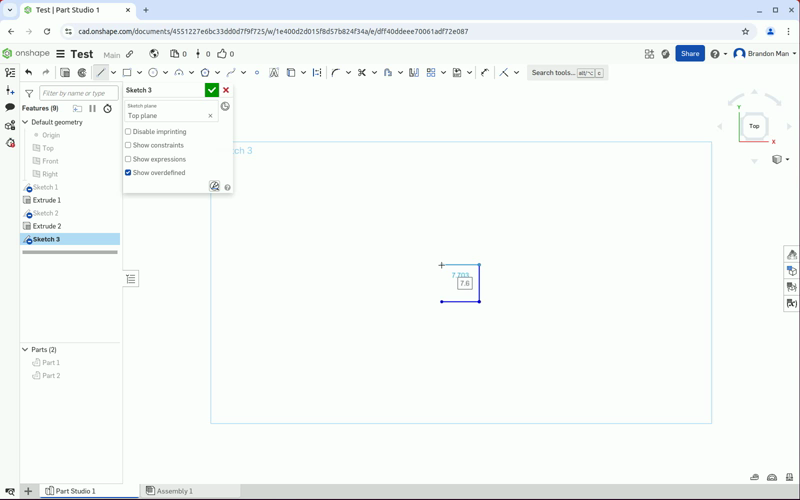
mouse_move(471, 264)
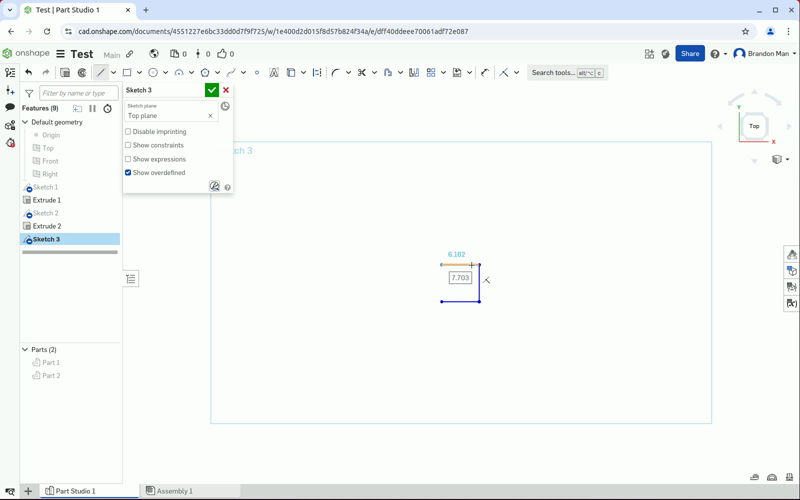
key_down(shift)
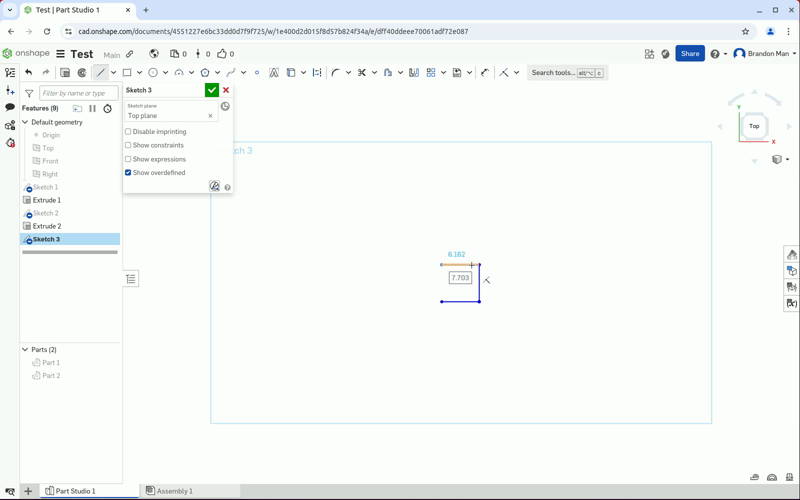
mouse_move(441, 301)
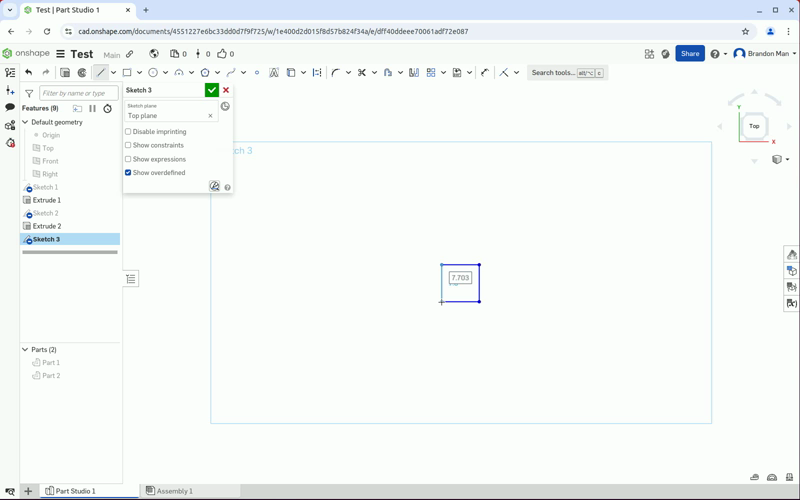
key_up(shift)
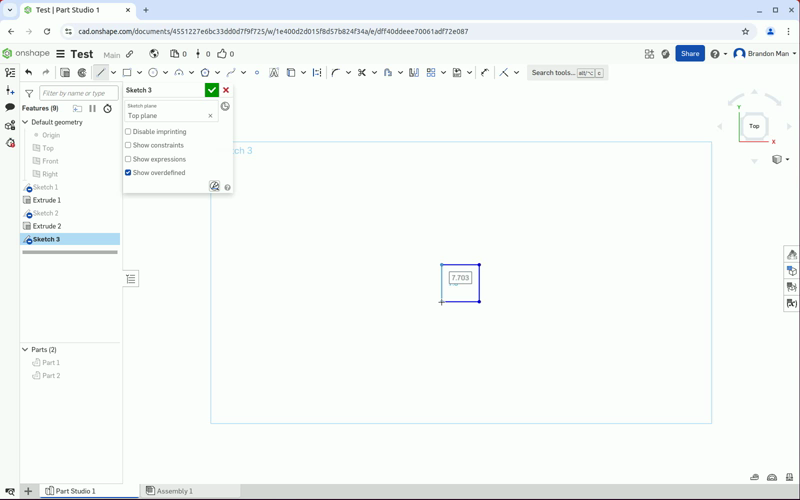
click(441, 301)
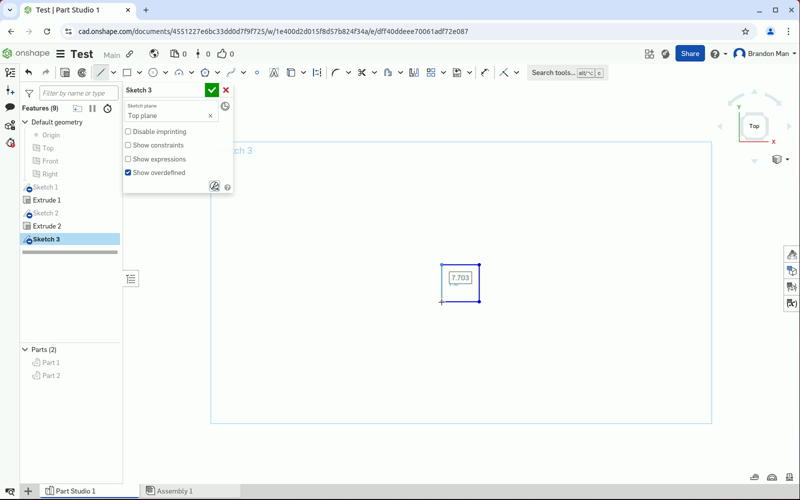
key(esc)
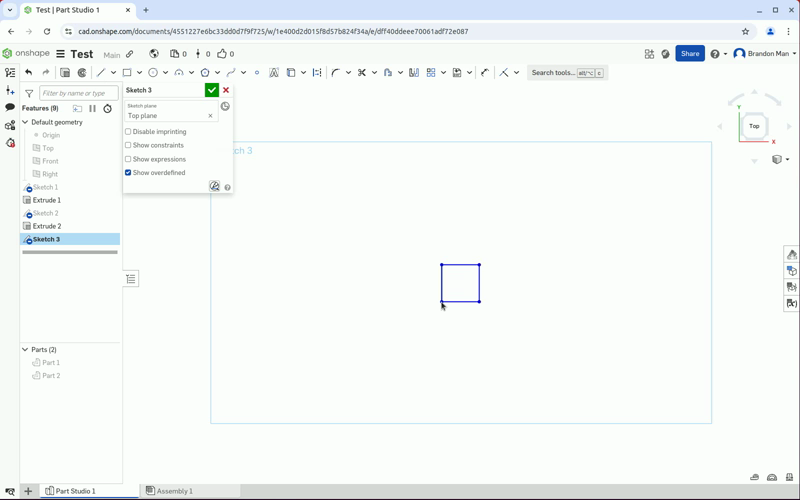
key(l)
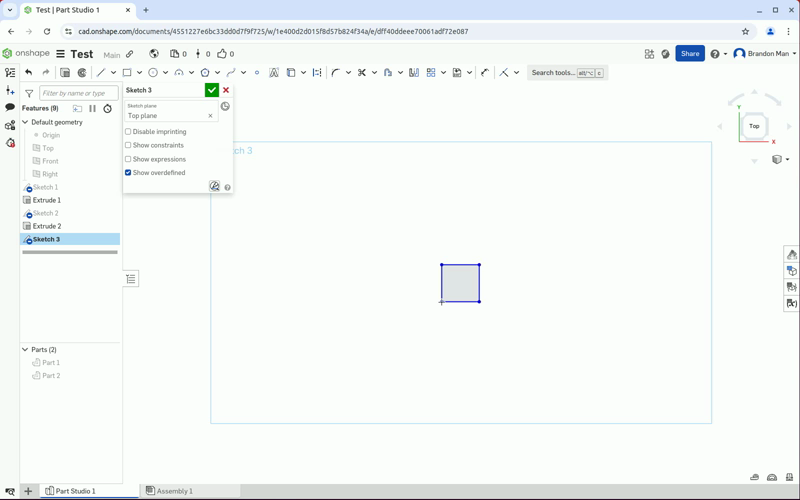
key_down(shift)
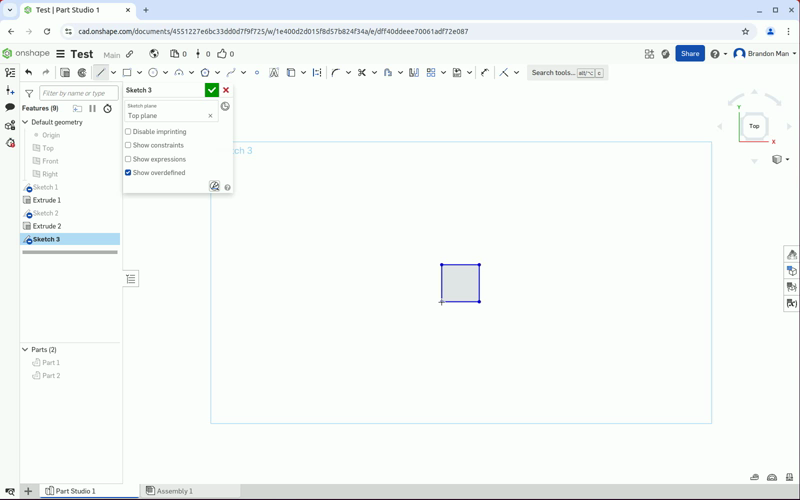
mouse_move(446, 297)
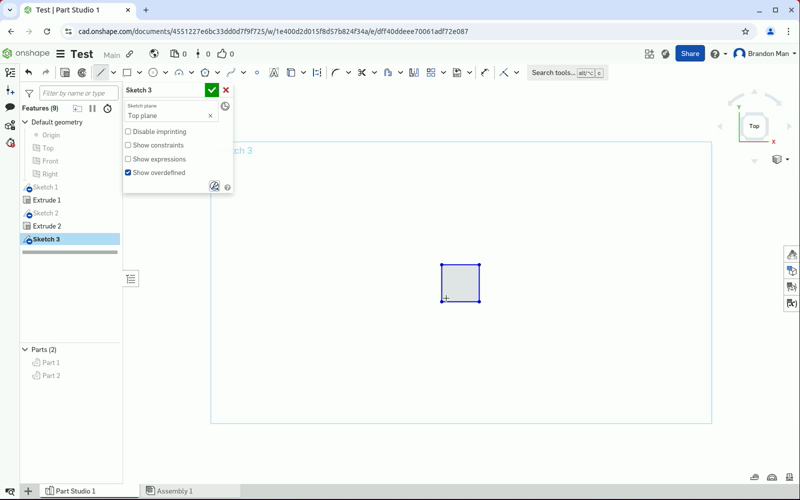
click(446, 297)
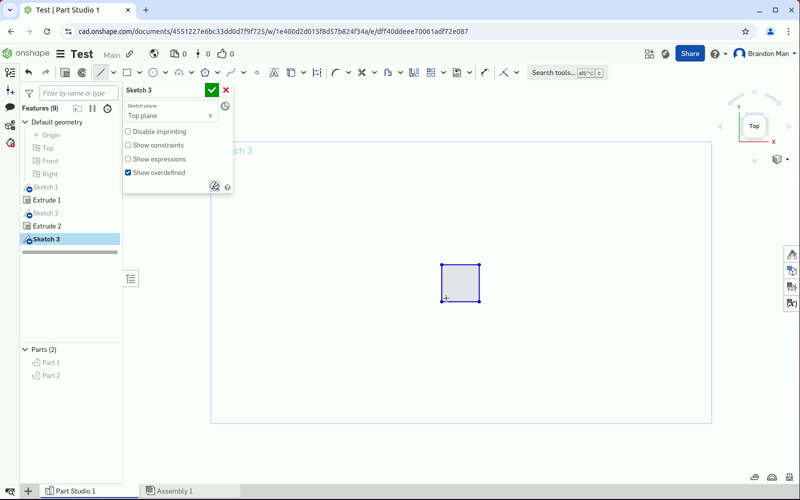
key_up(shift)
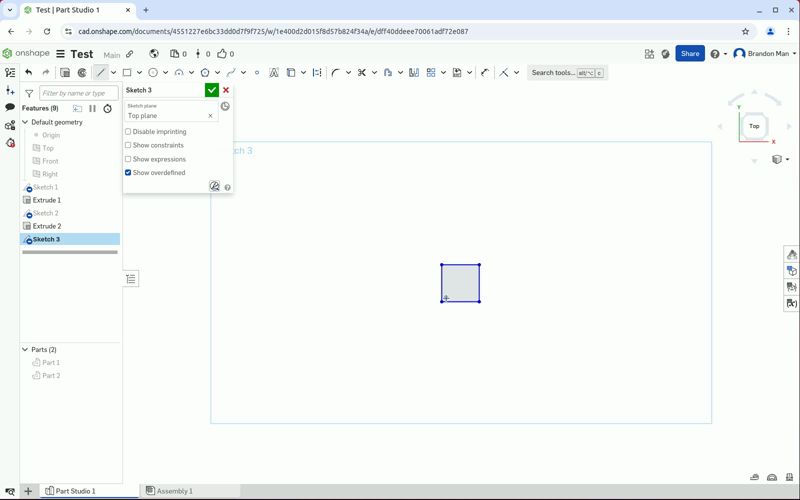
key_down(shift)
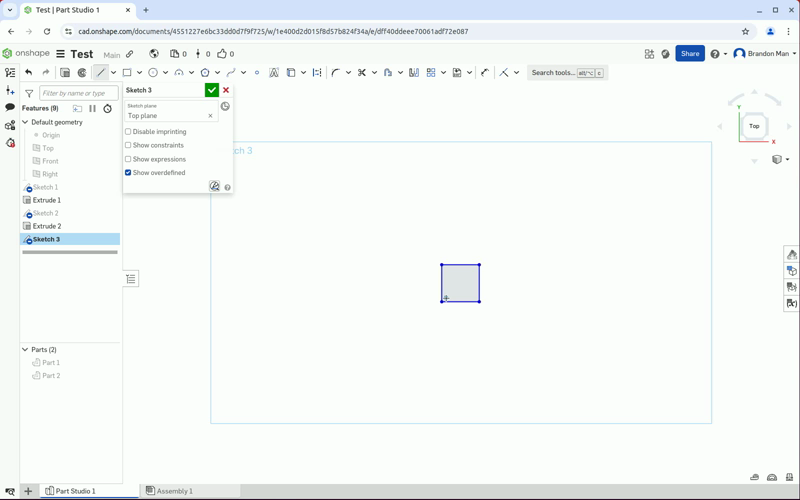
mouse_move(476, 297)
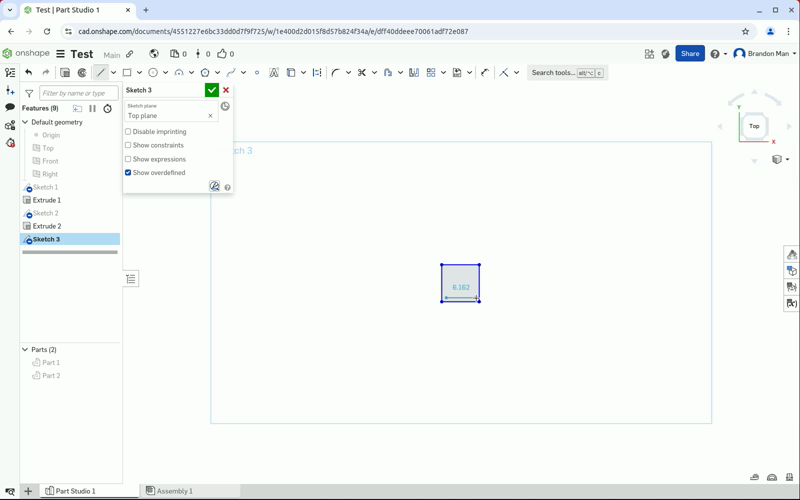
mouse_move(475, 297)
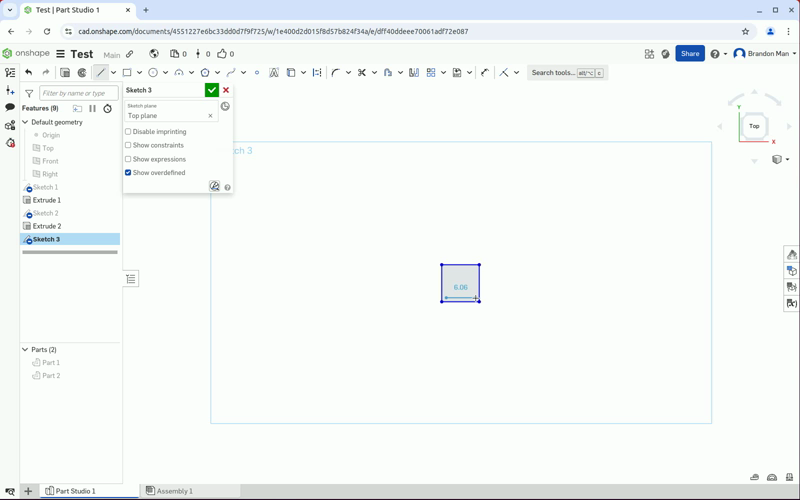
click(475, 297)
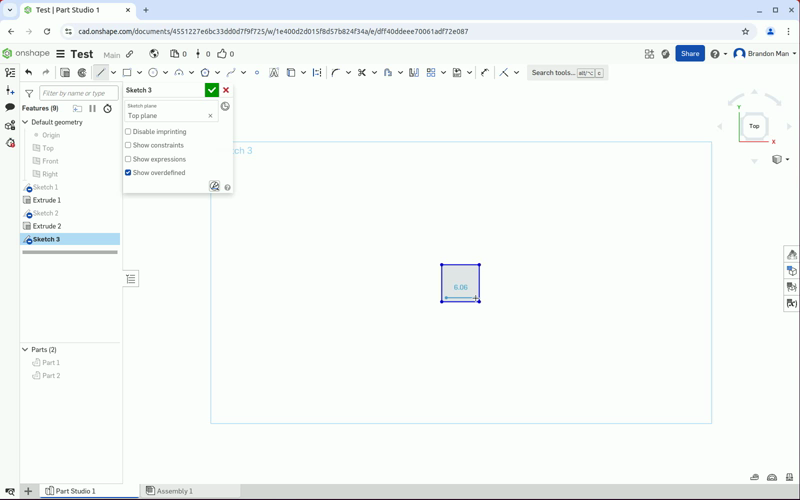
key_up(shift)
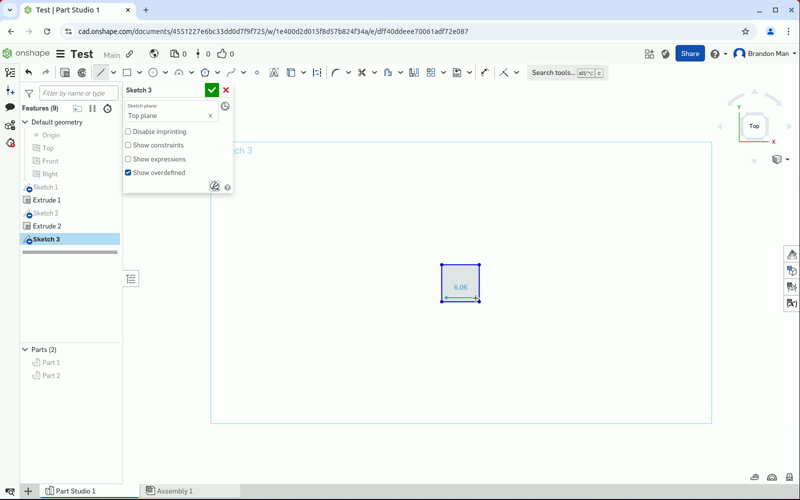
key_down(shift)
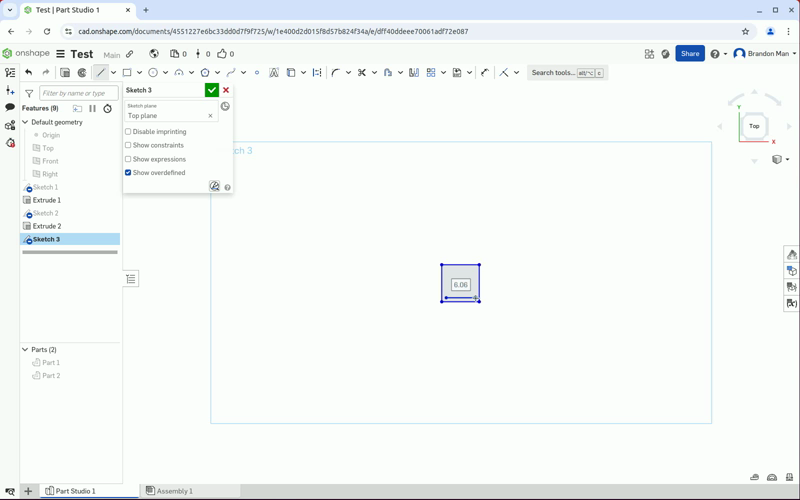
mouse_move(505, 297)
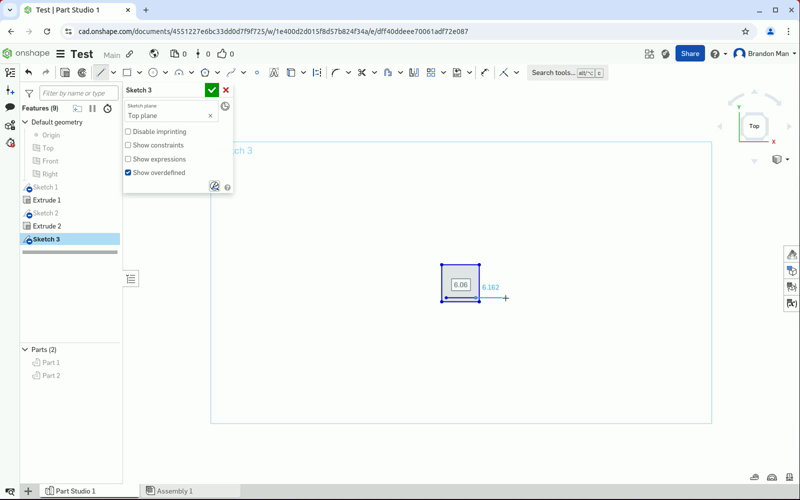
mouse_move(475, 268)
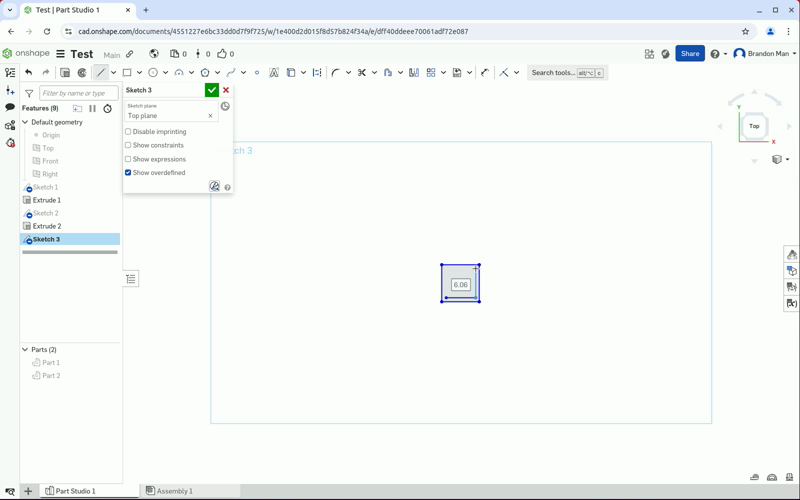
click(475, 268)
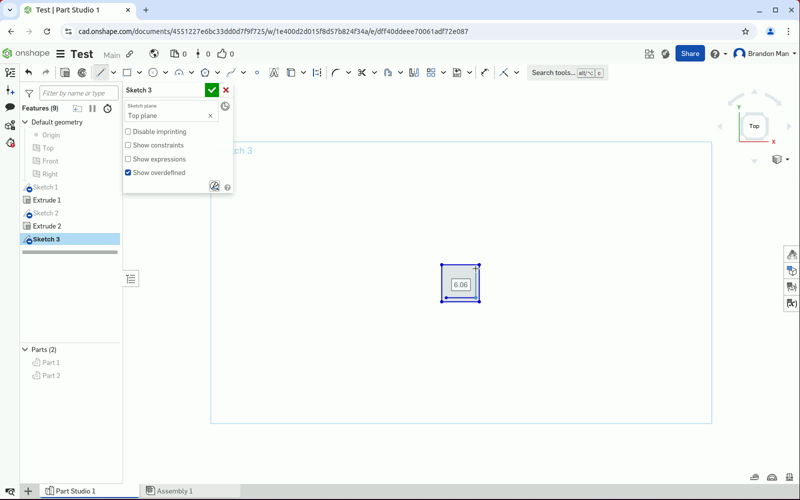
key_up(shift)
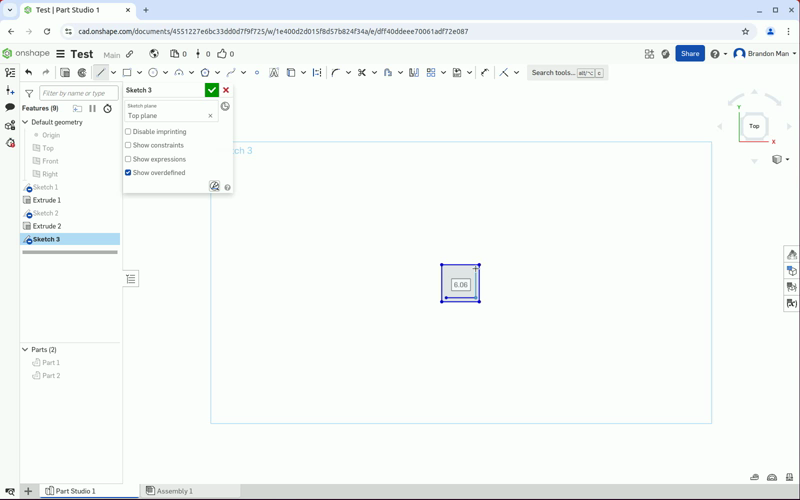
key_down(shift)
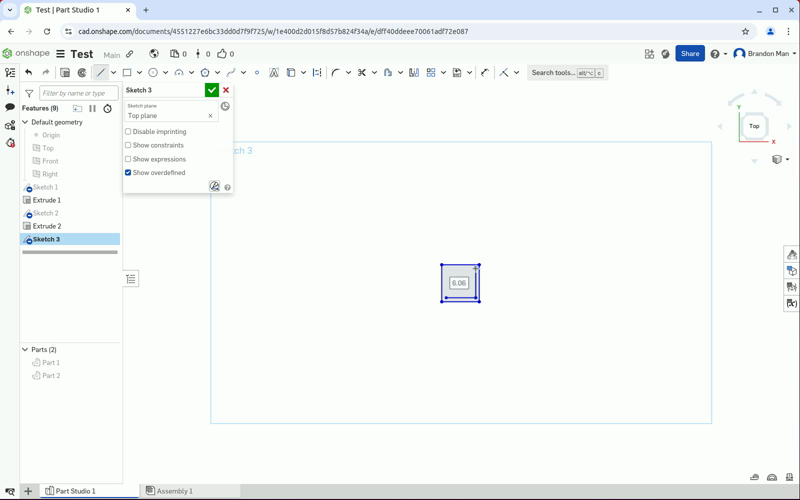
mouse_move(505, 268)
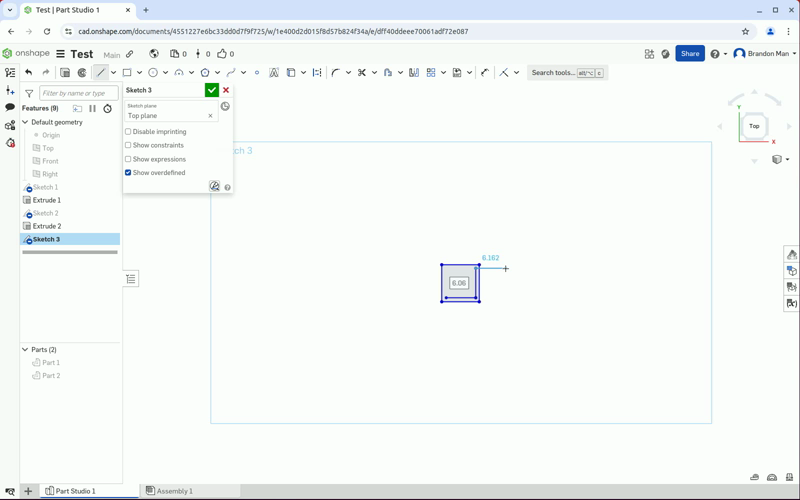
mouse_move(446, 268)
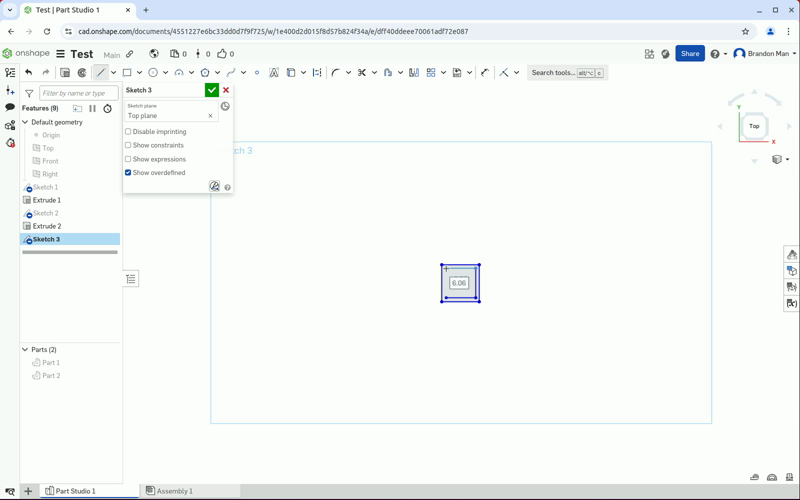
click(446, 268)
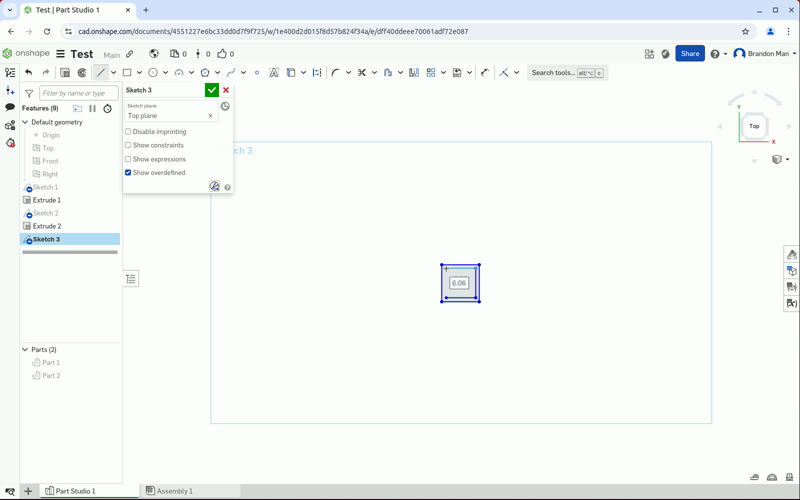
key_up(shift)
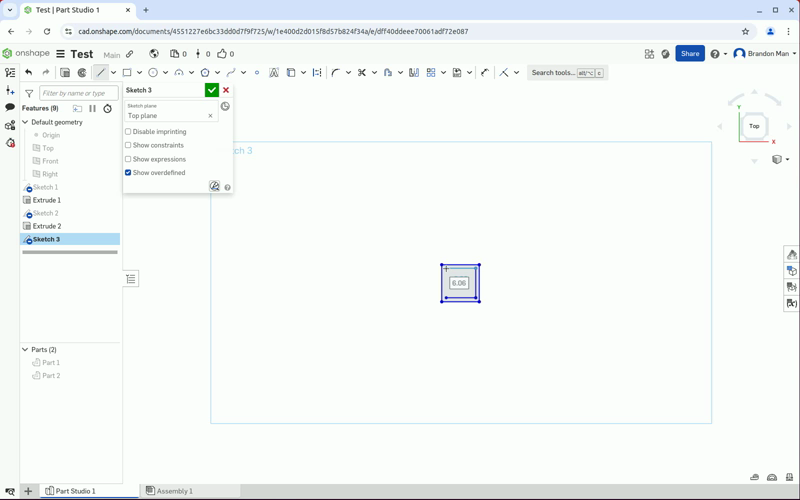
mouse_move(476, 268)
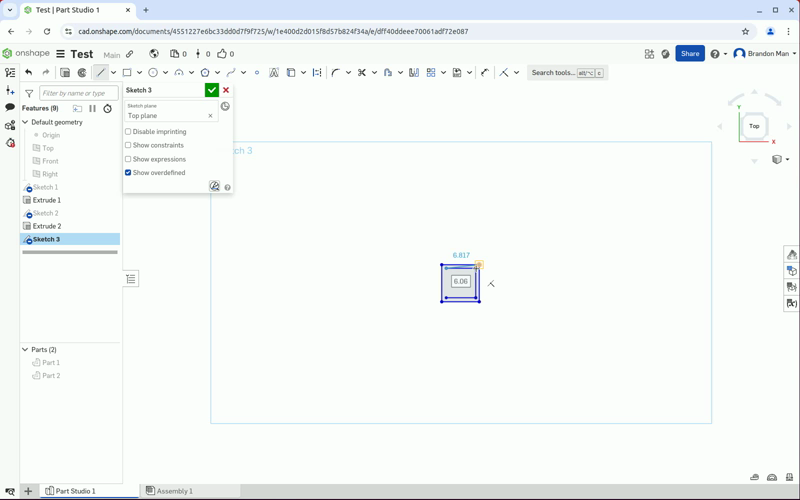
key_down(shift)
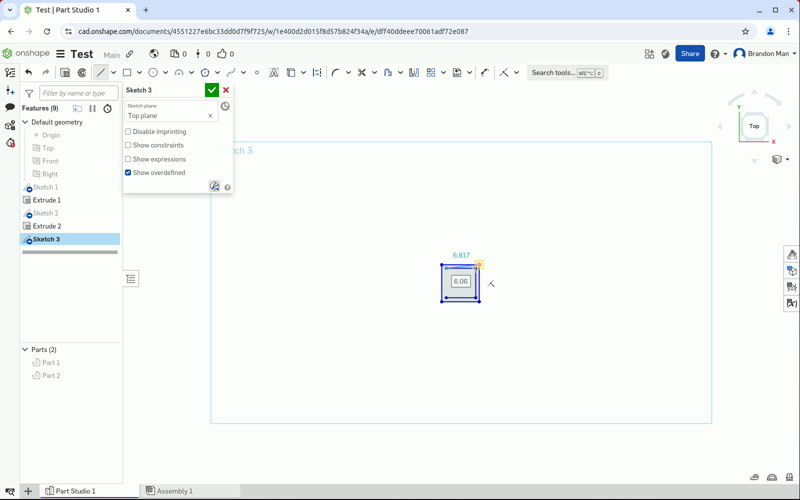
mouse_move(446, 297)
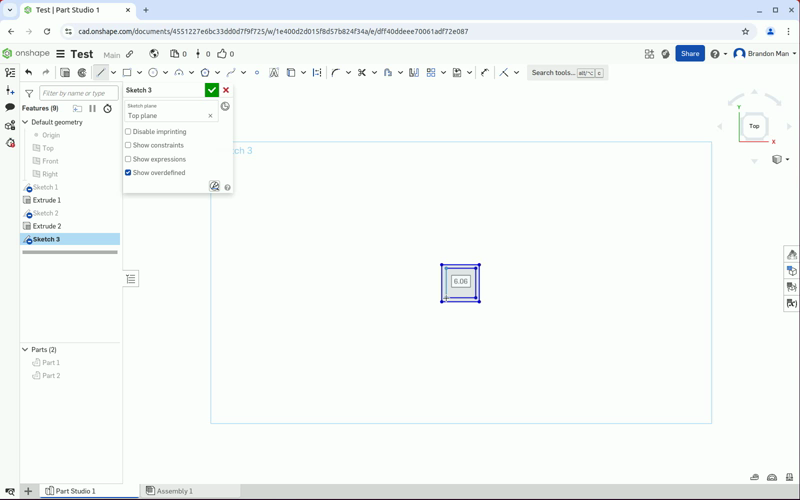
key_up(shift)
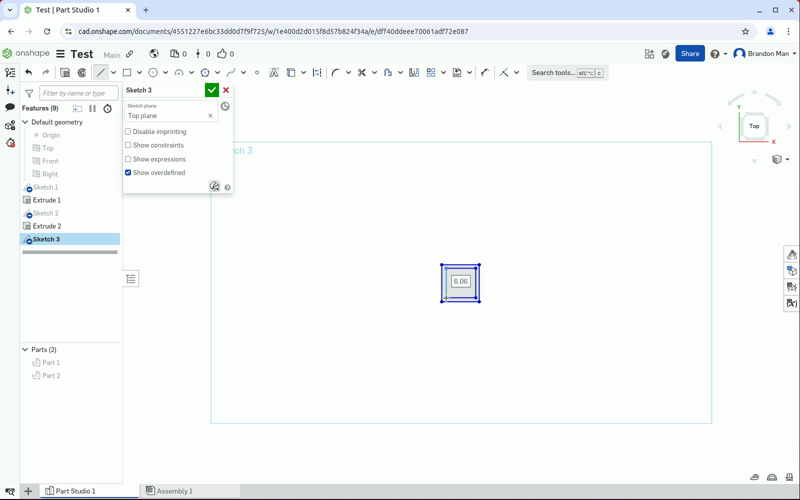
click(446, 297)
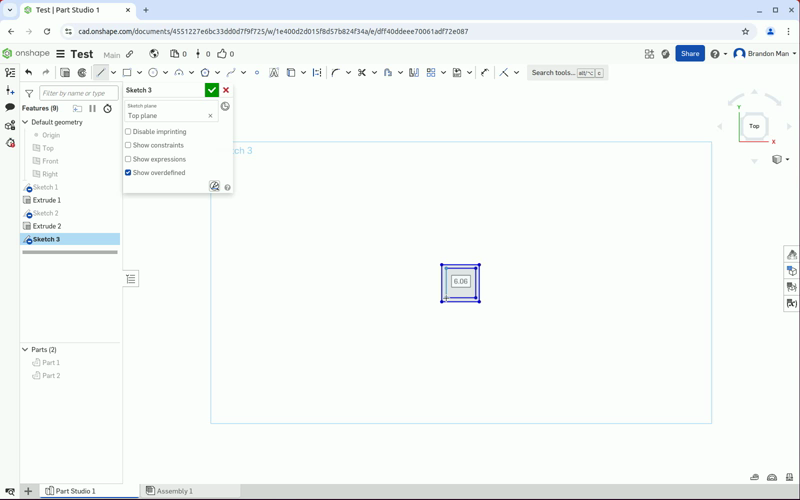
key(esc)
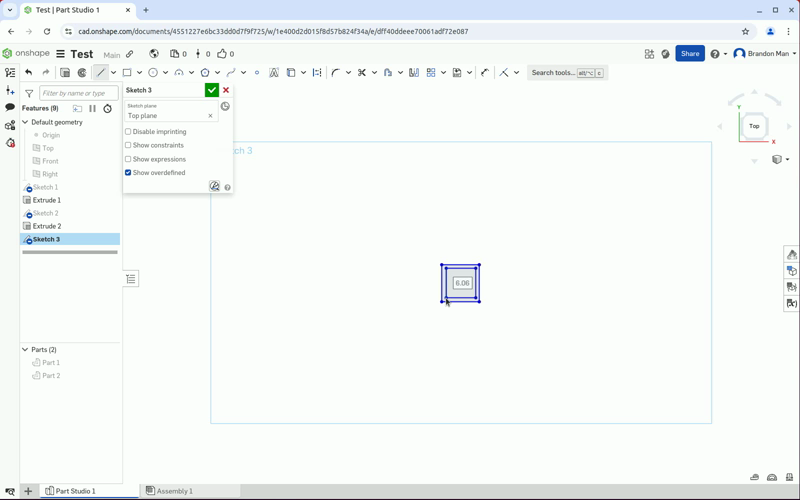
mouse_move(443, 290)
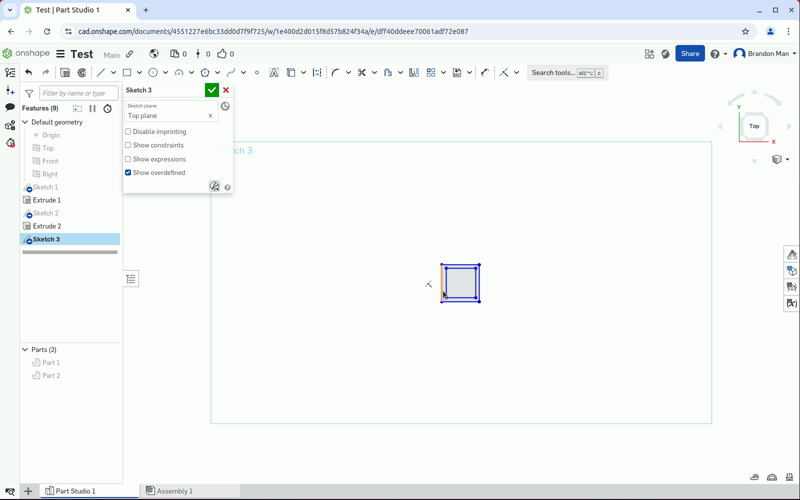
scroll(6)
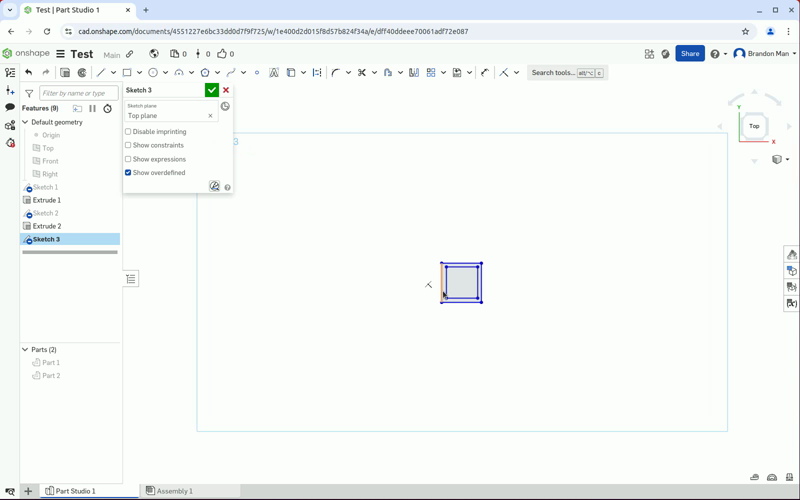
scroll(6)
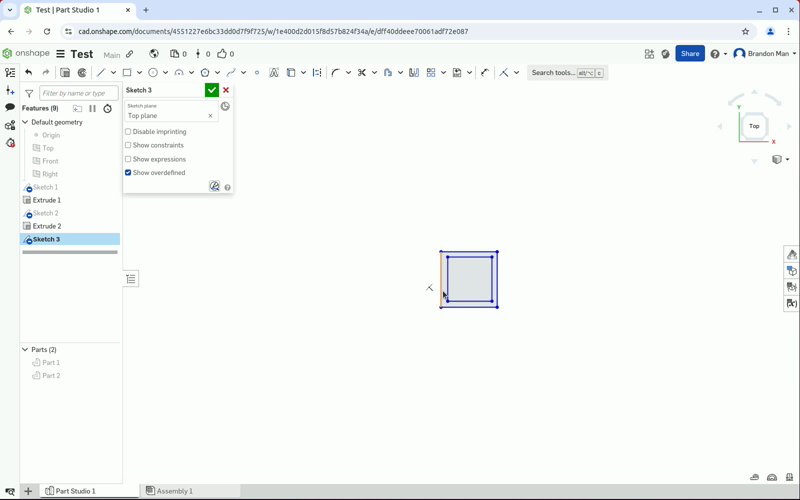
scroll(6)
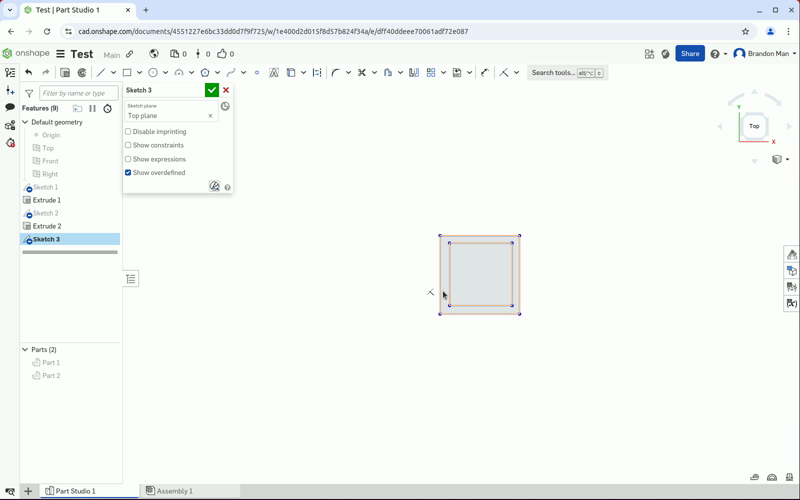
scroll(6)
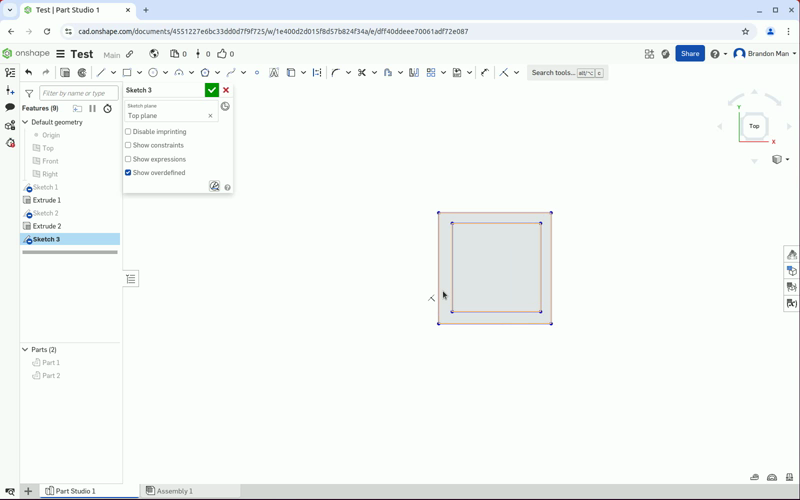
scroll(6)
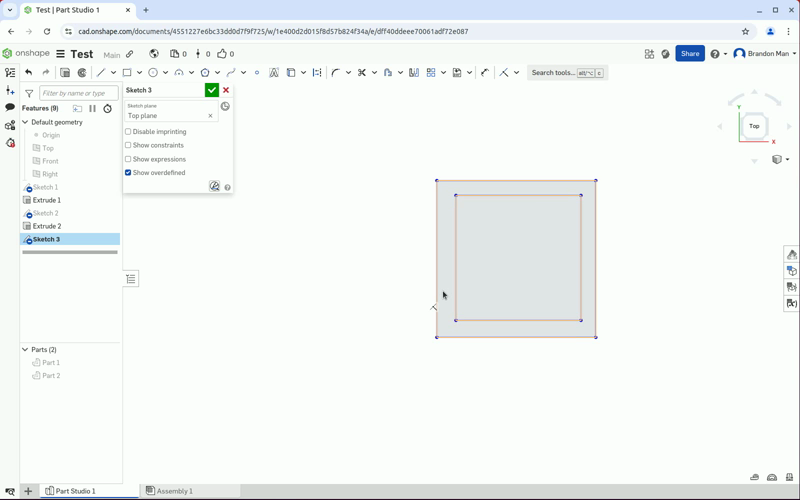
scroll(6)
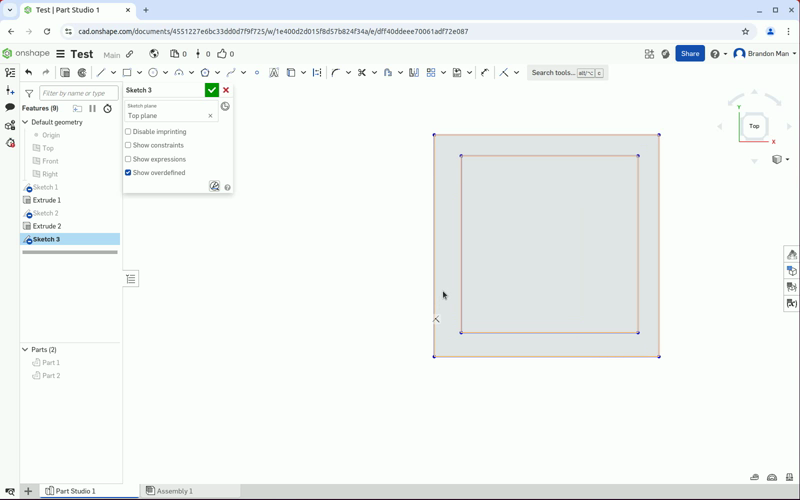
scroll(6)
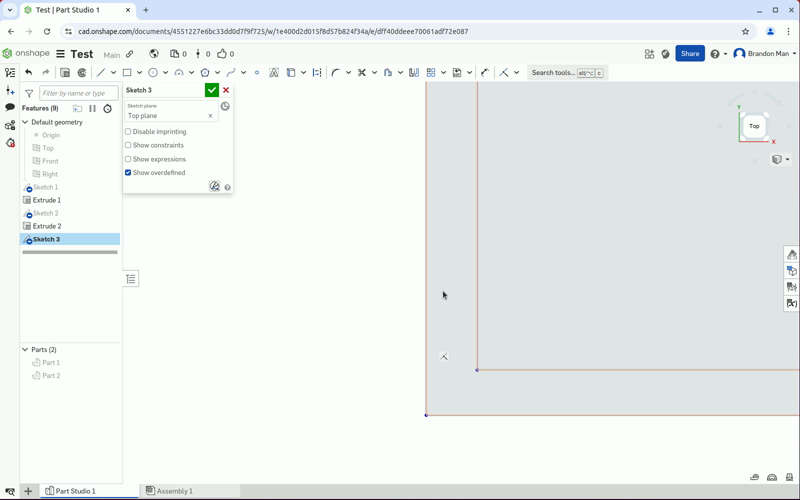
click(443, 290)
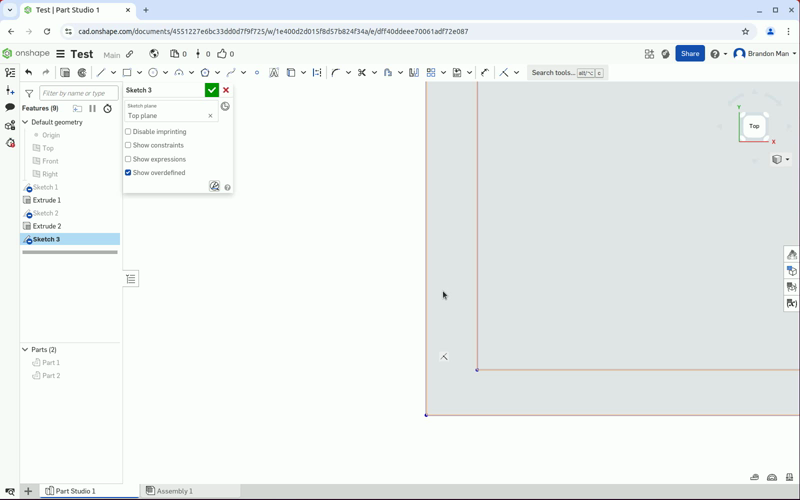
scroll(-6)
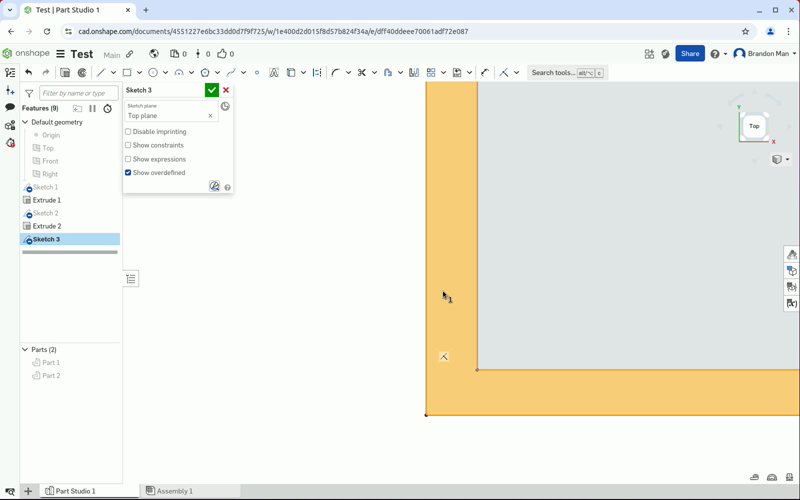
scroll(-6)
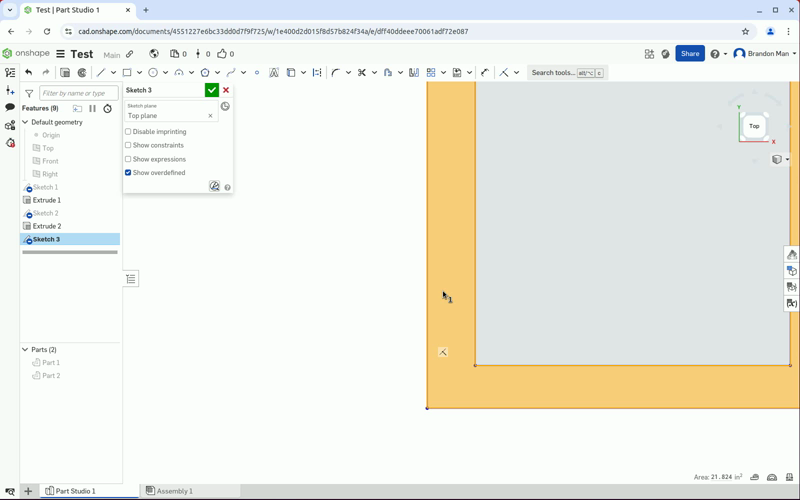
scroll(-6)
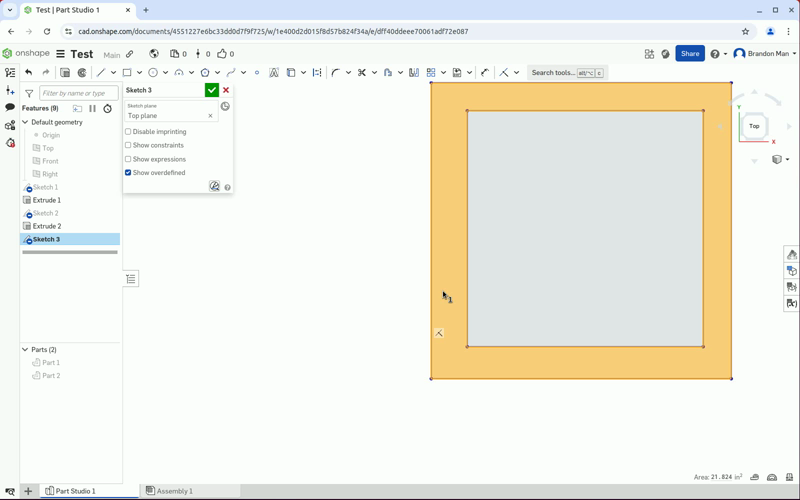
scroll(-6)
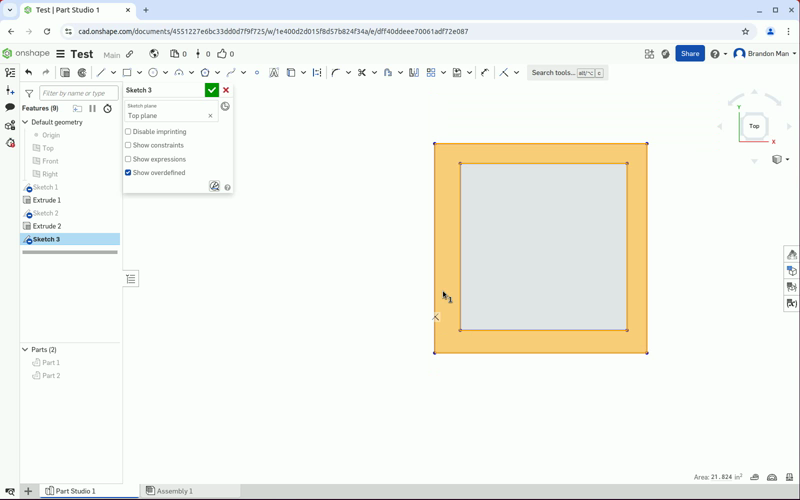
scroll(-6)
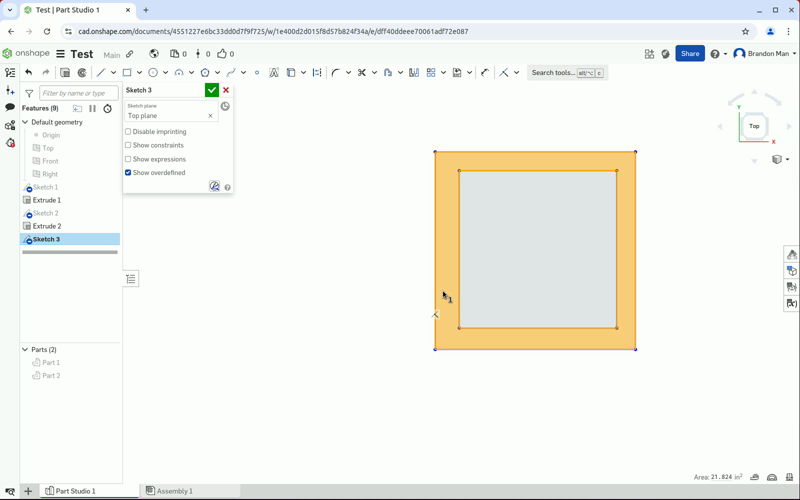
scroll(-6)
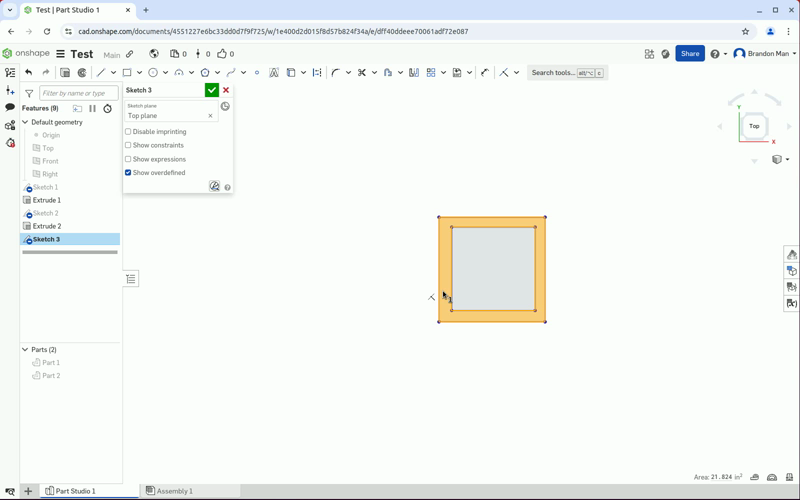
scroll(-6)
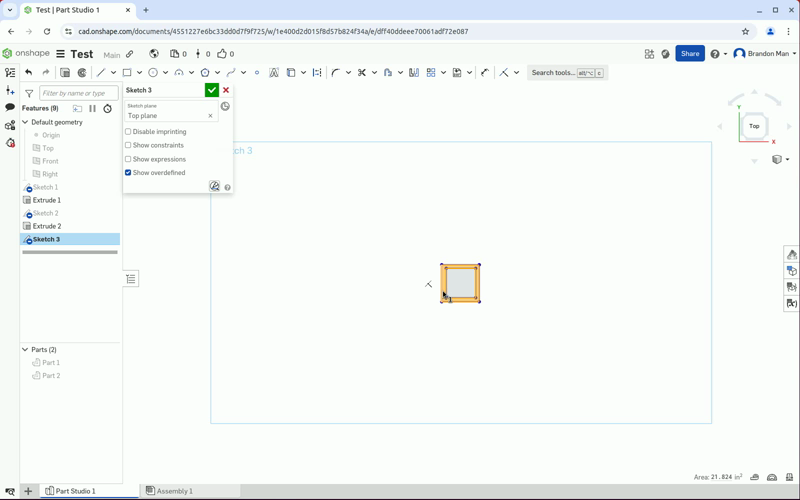
mouse_move(73, 352)
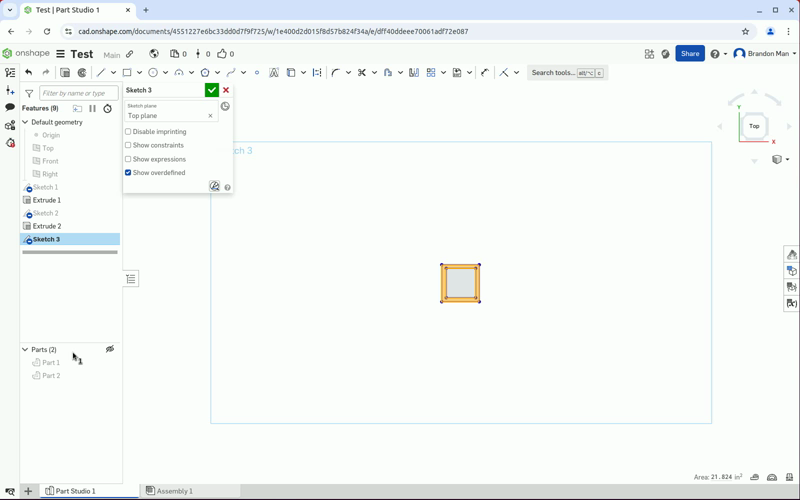
key(shift+y)
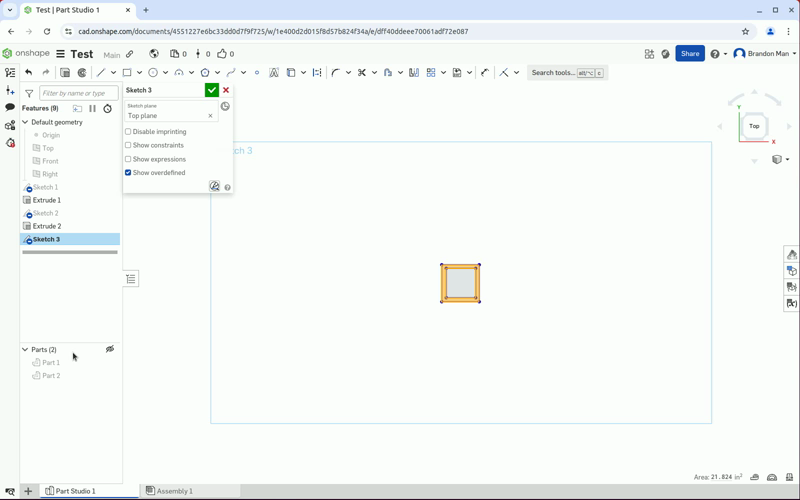
key(shift+e)
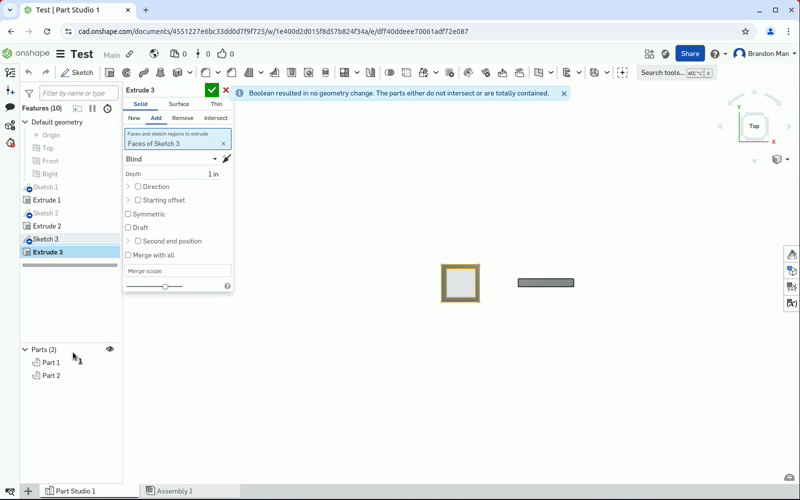
mouse_move(143, 106)
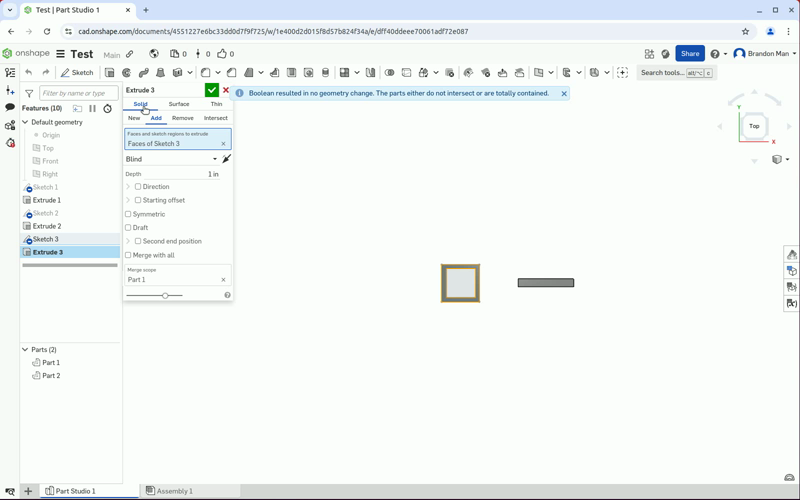
click(143, 106)
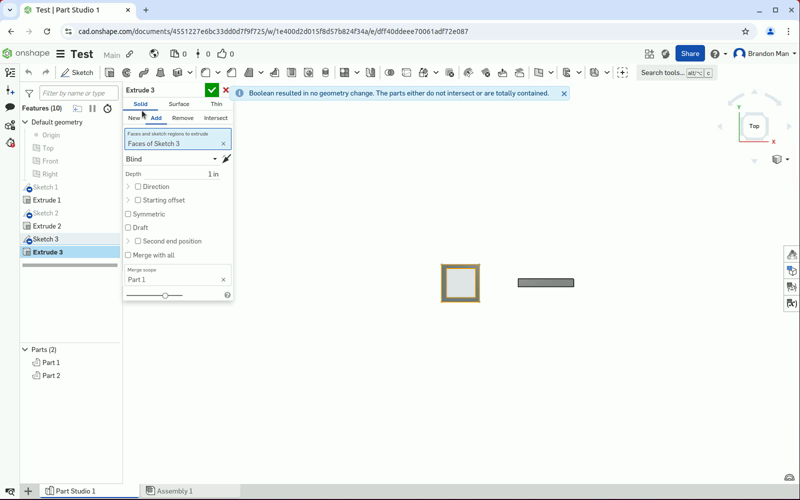
mouse_move(137, 120)
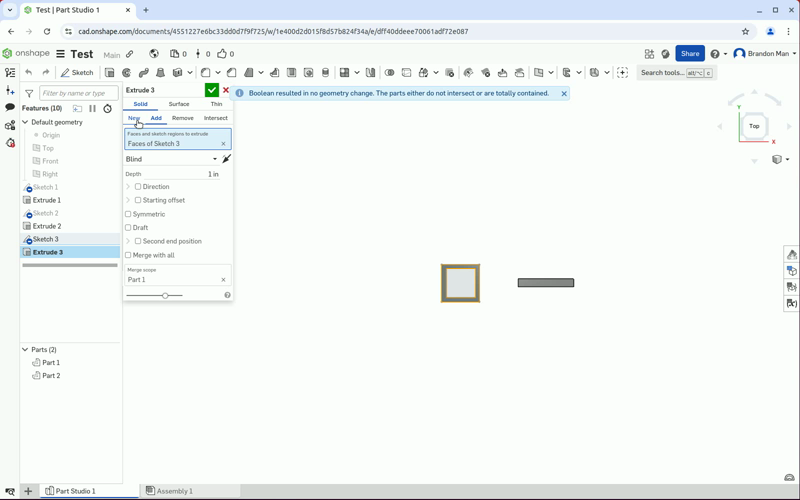
click(137, 120)
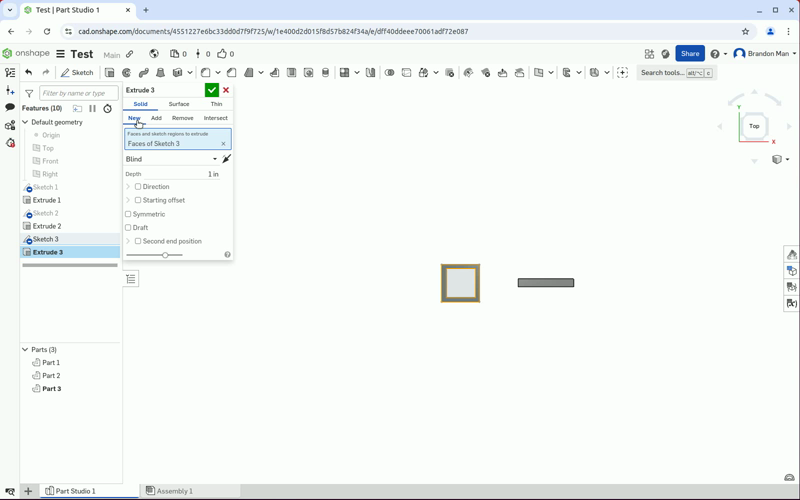
key(tab, 4)
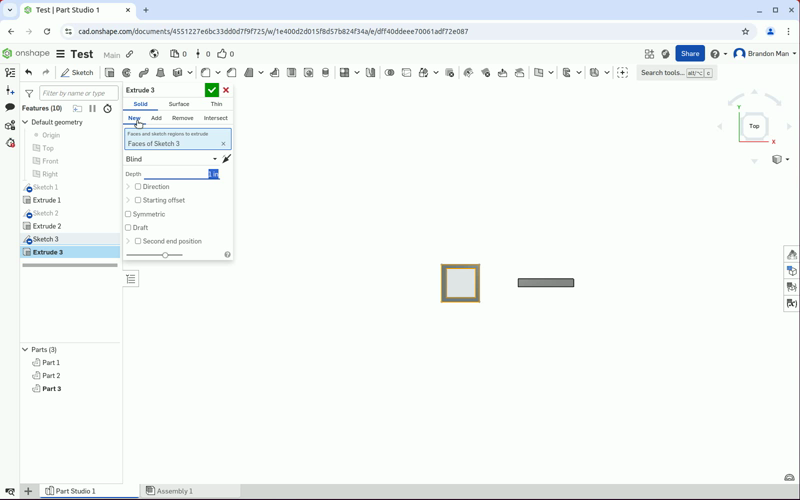
text(2.166)
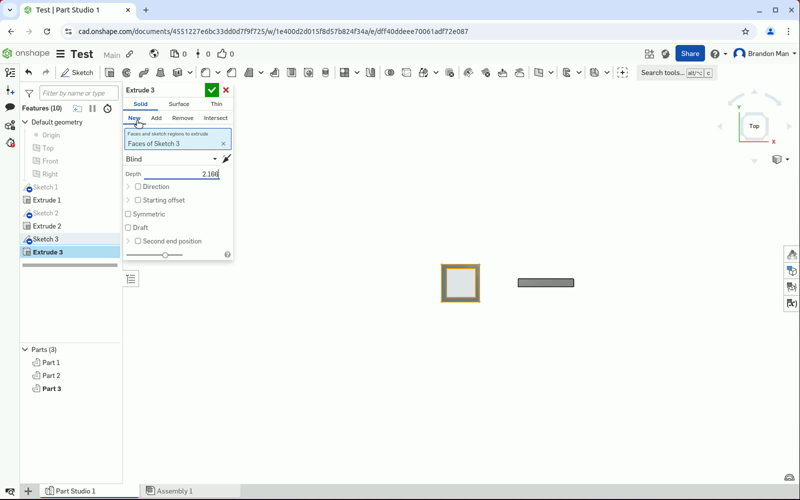
key(enter)
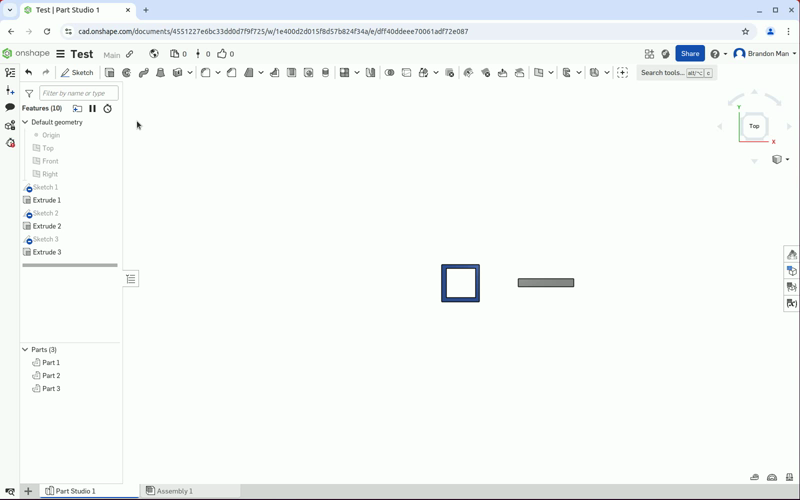
key(shift+h)
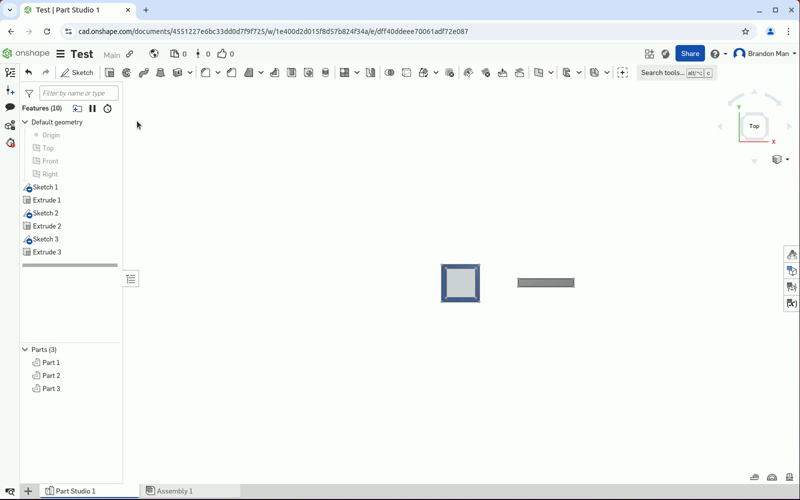
key(shift+h)
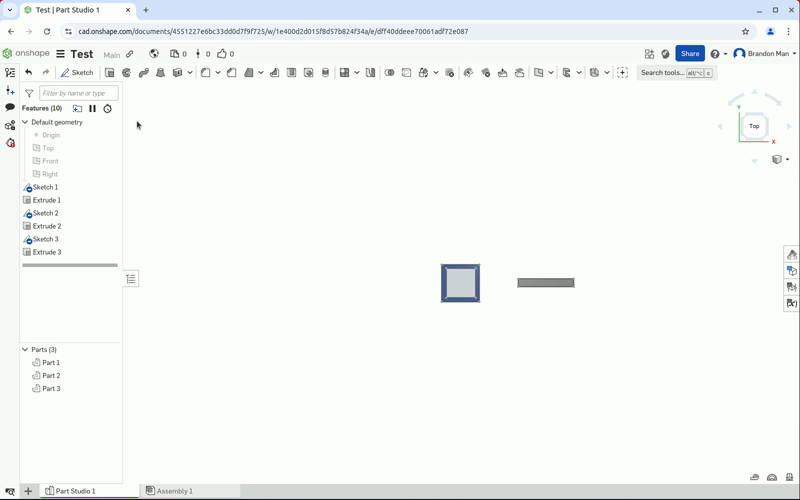
key(shift+7)
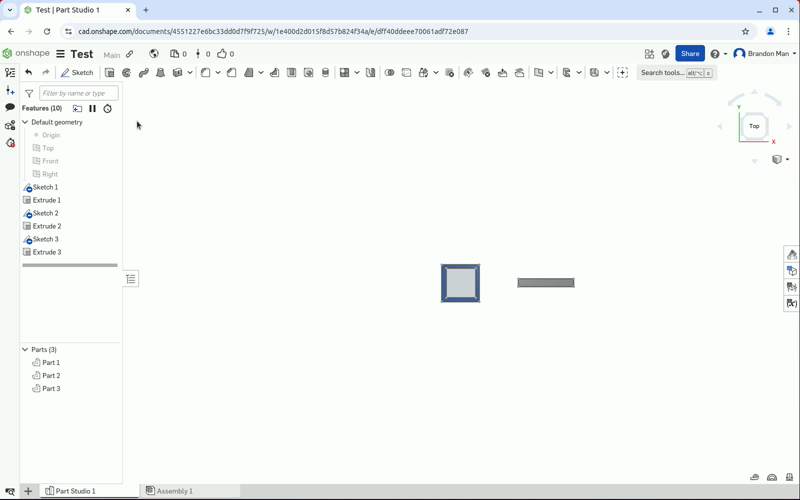
key(up, 3)
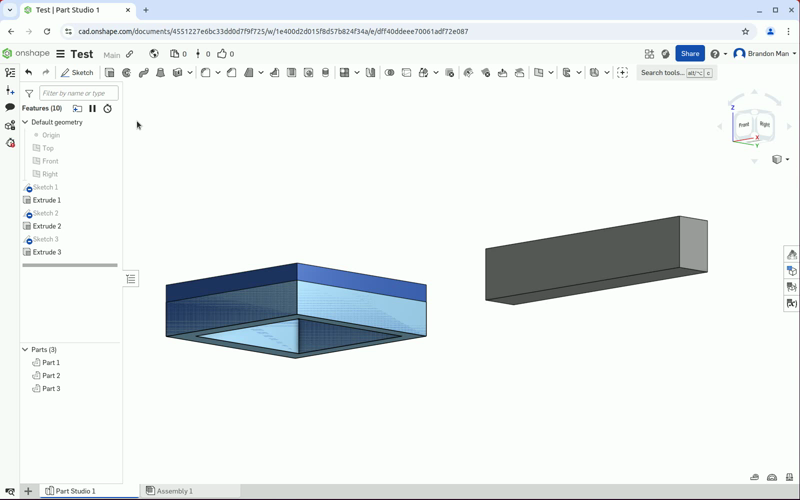
key(left, 3)
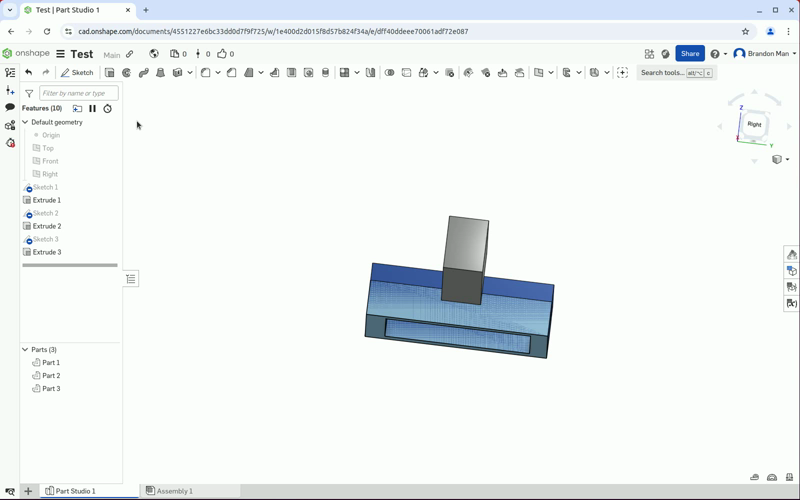
key(right, 3)
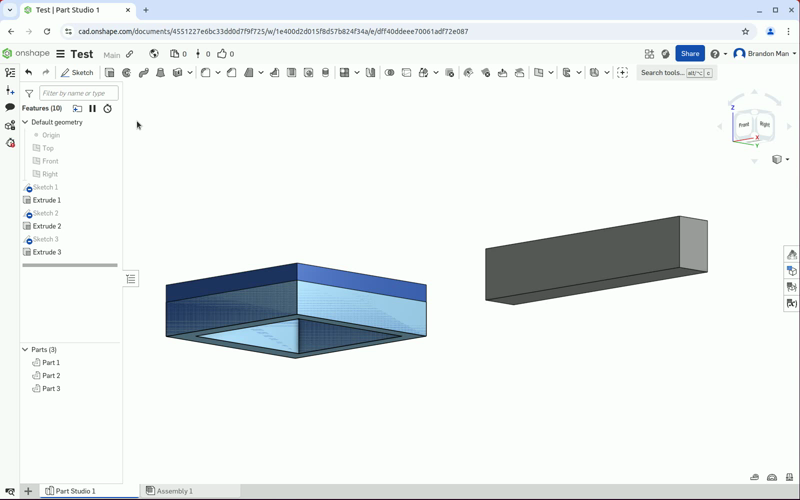
key(down, 3)
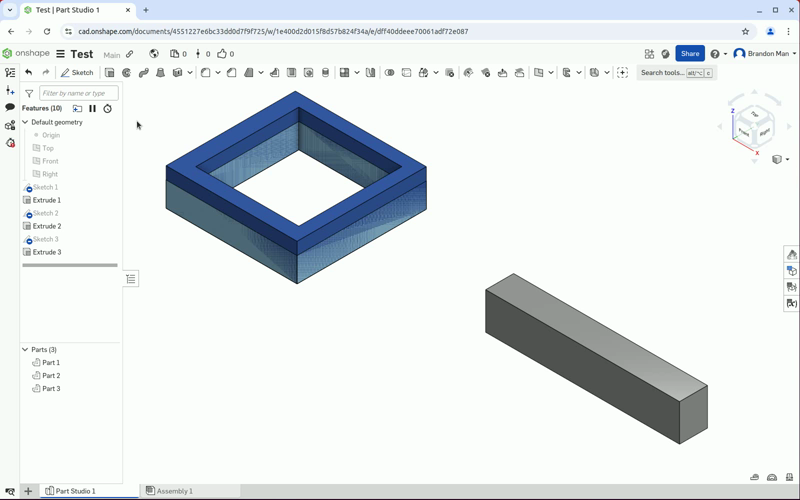
mouse_move(73, 189)
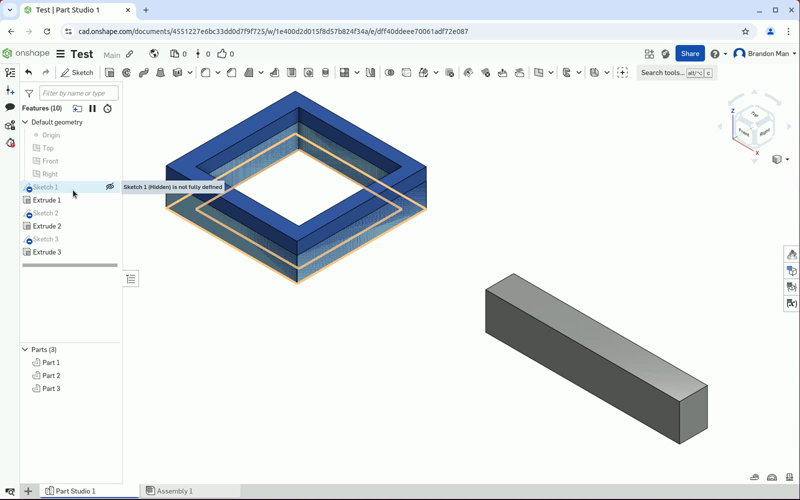
click(73, 189)